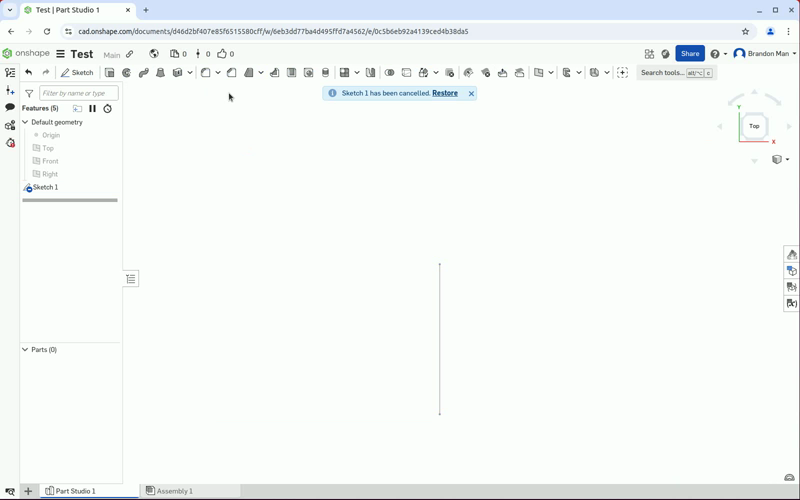
key(shift+h)
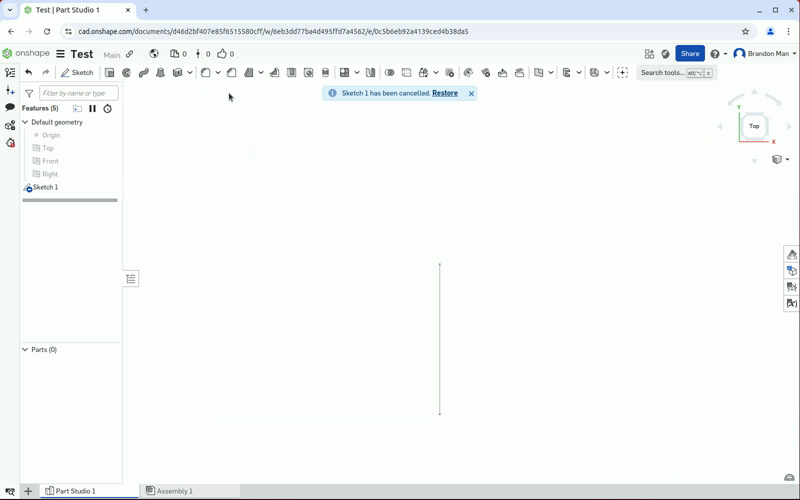
key(shift+s)
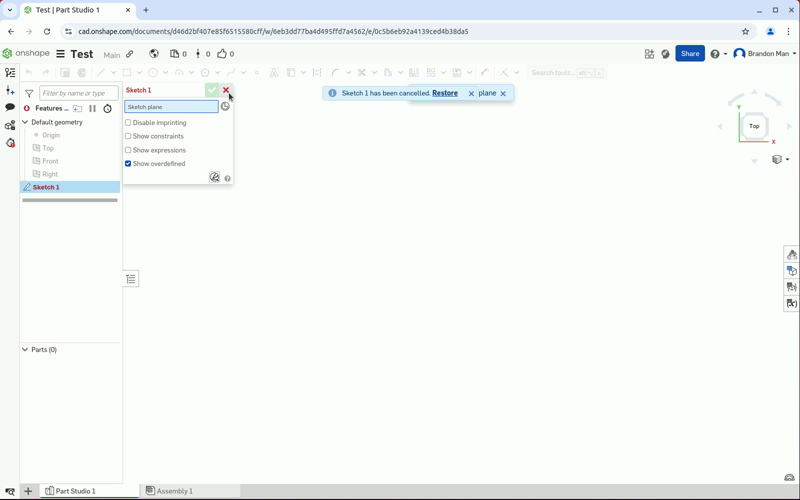
mouse_move(73, 150)
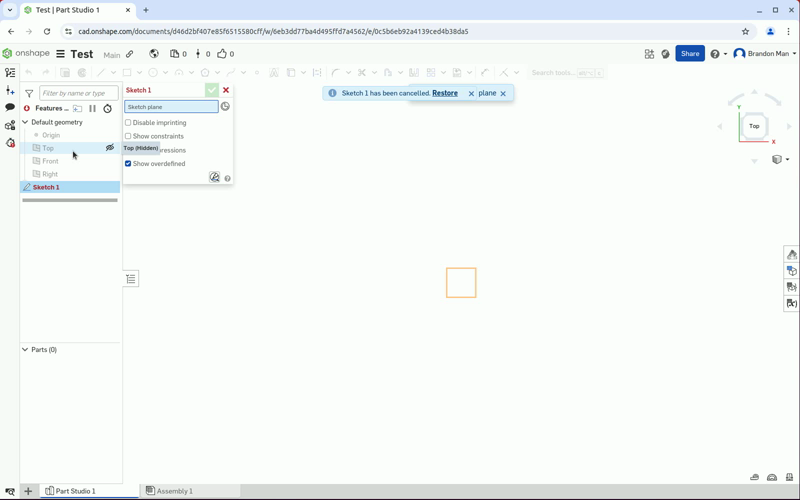
click(73, 150)
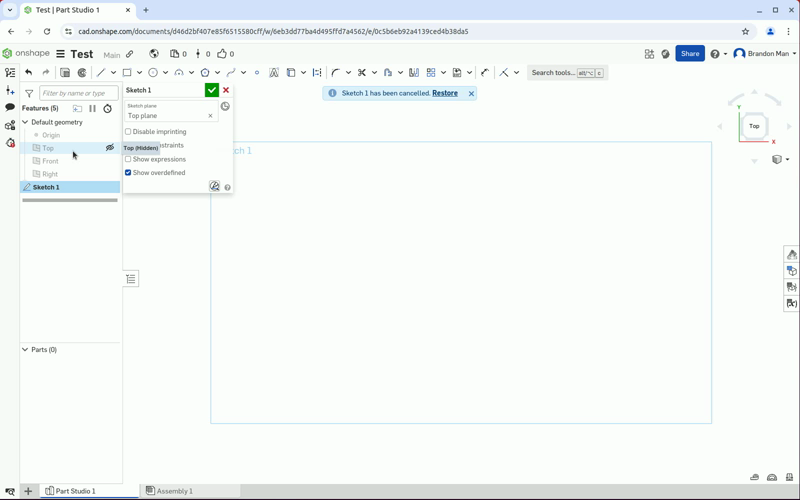
mouse_move(73, 352)
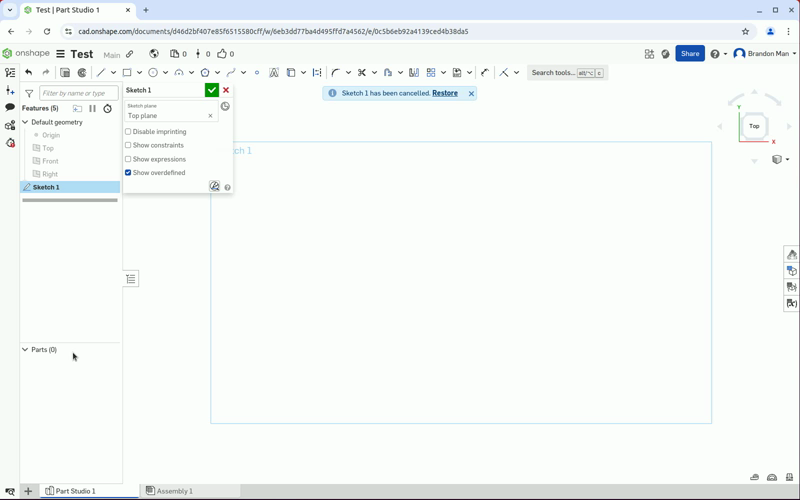
key(y)
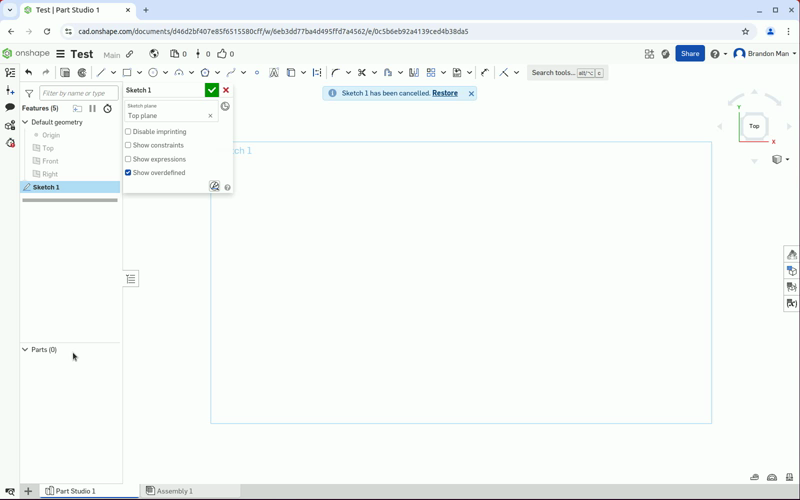
key(l)
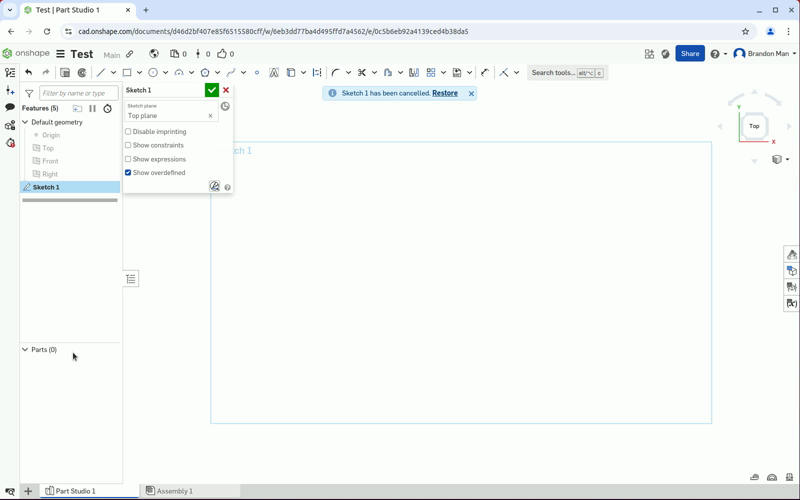
key_down(shift)
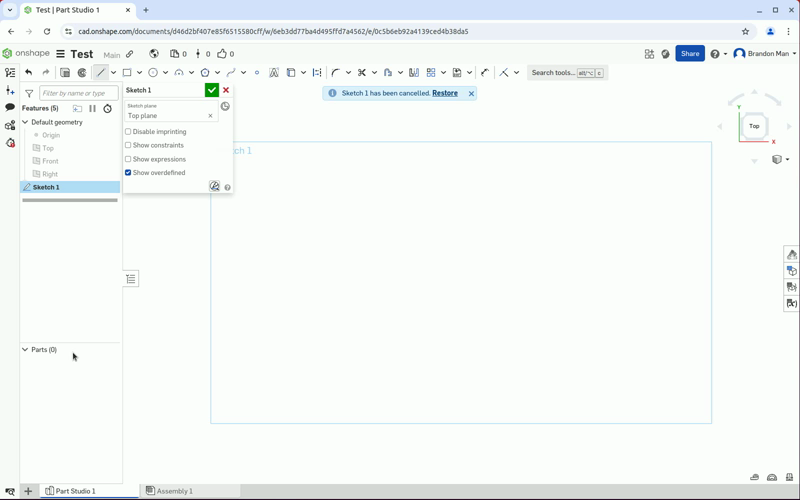
mouse_move(384, 355)
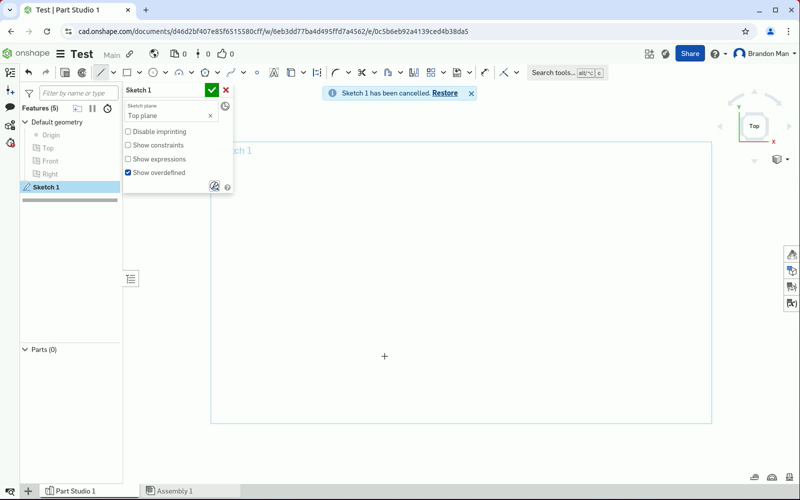
click(384, 355)
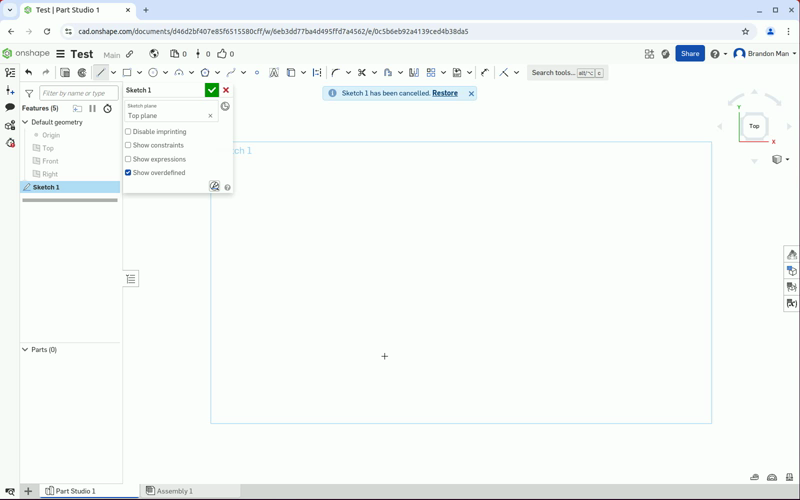
key_up(shift)
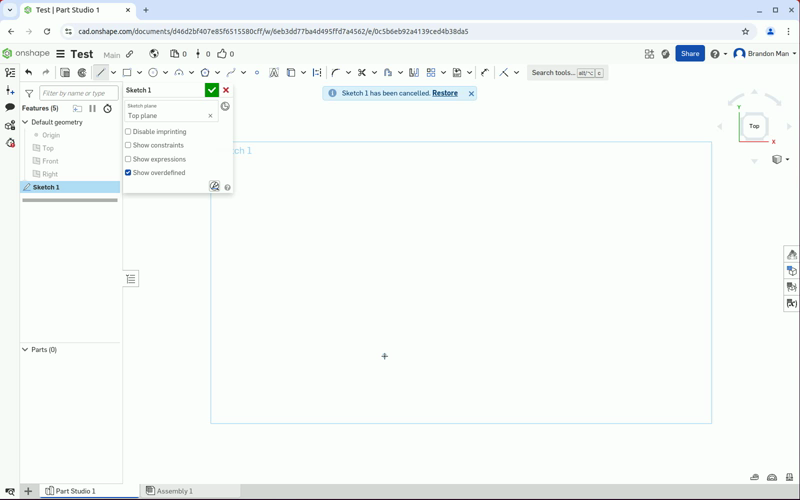
key_down(shift)
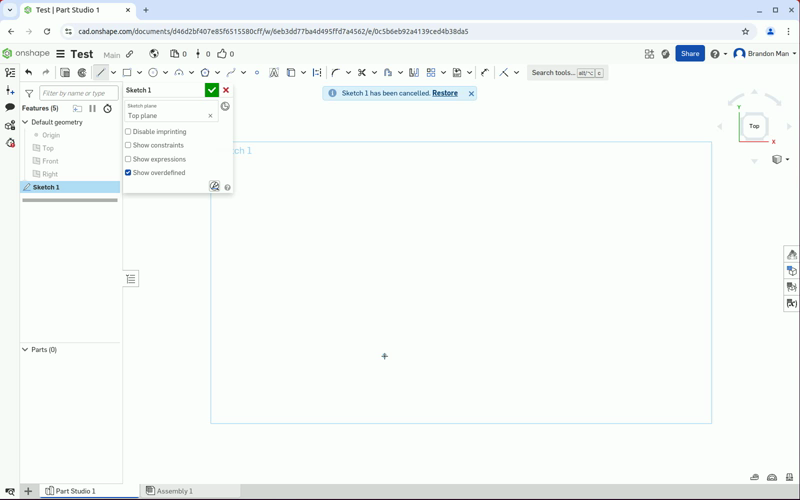
mouse_move(572, 355)
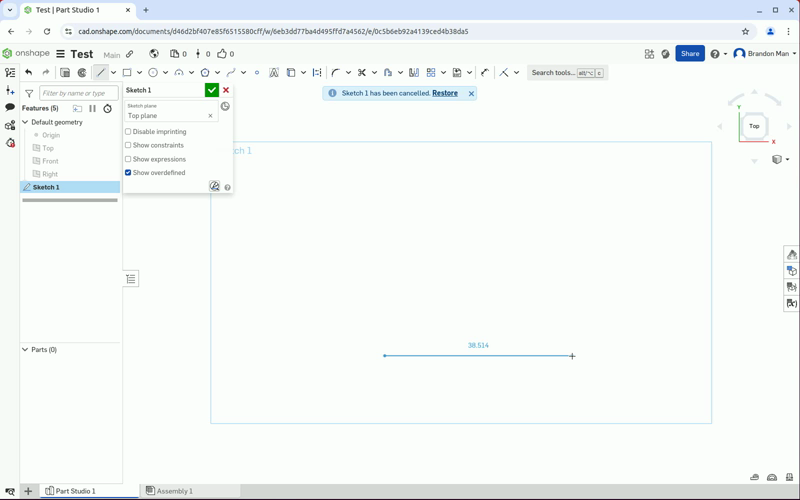
click(572, 355)
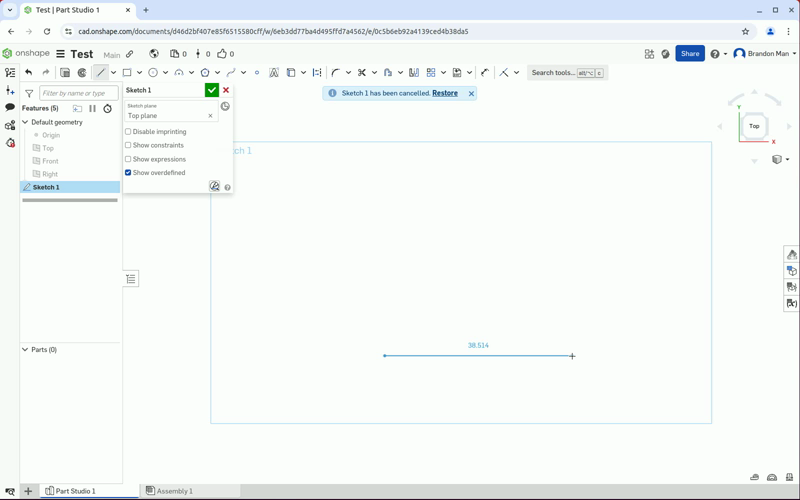
key_up(shift)
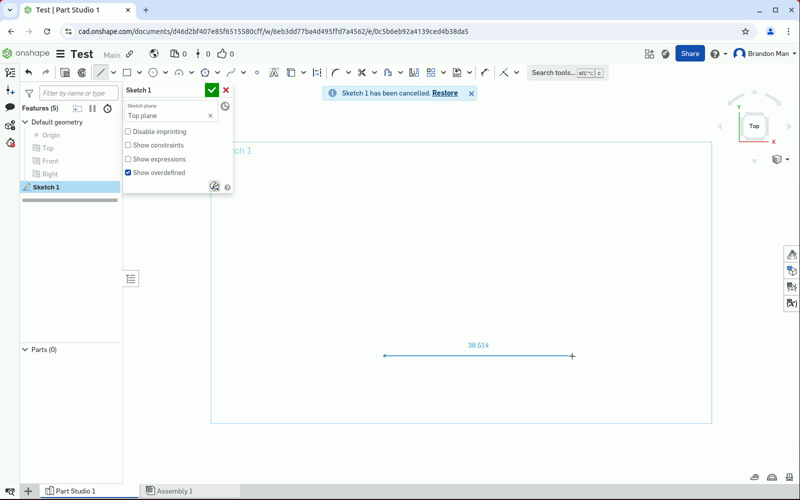
key_down(shift)
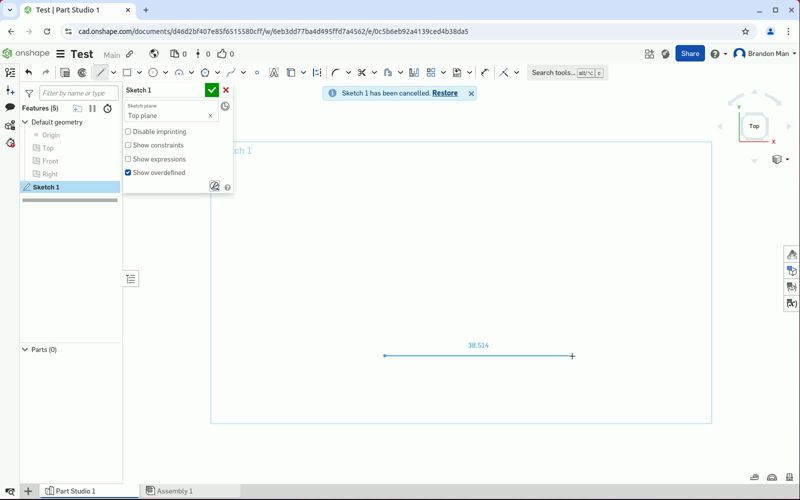
mouse_move(572, 244)
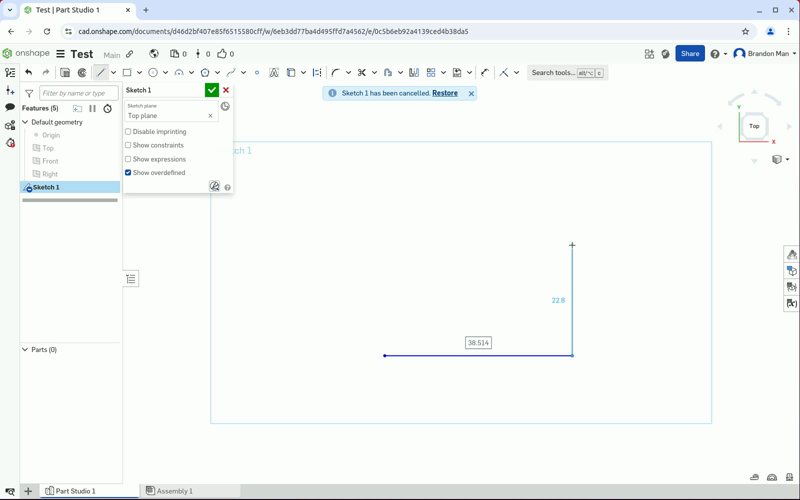
click(572, 244)
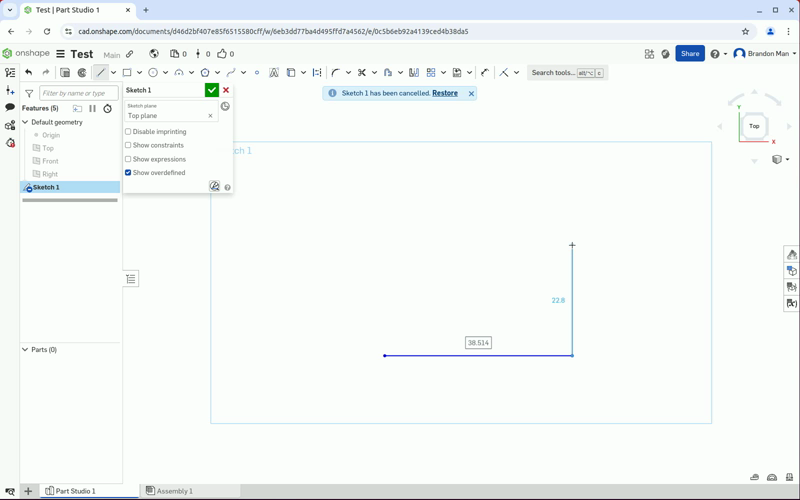
key_up(shift)
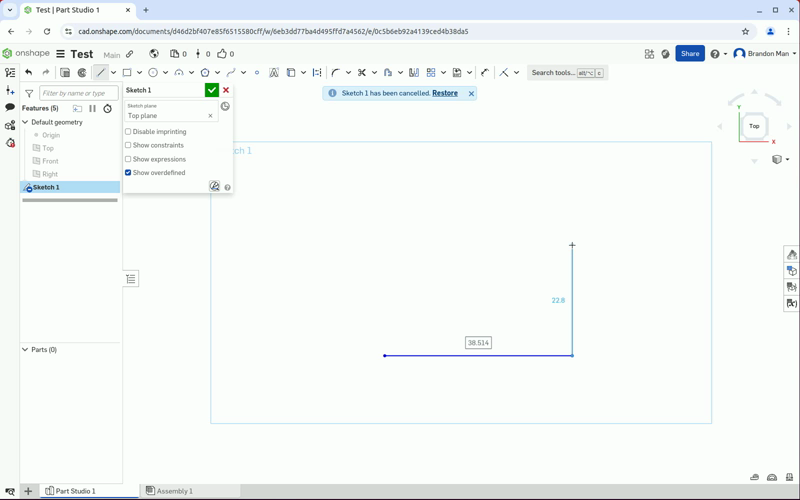
key_down(shift)
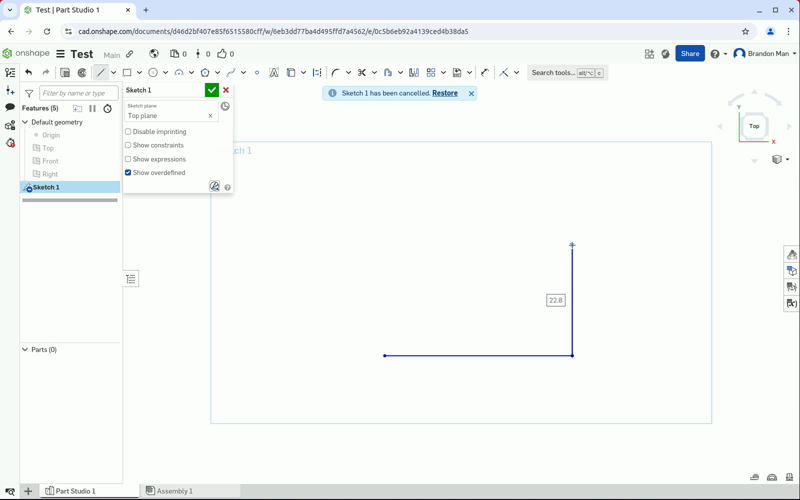
mouse_move(384, 244)
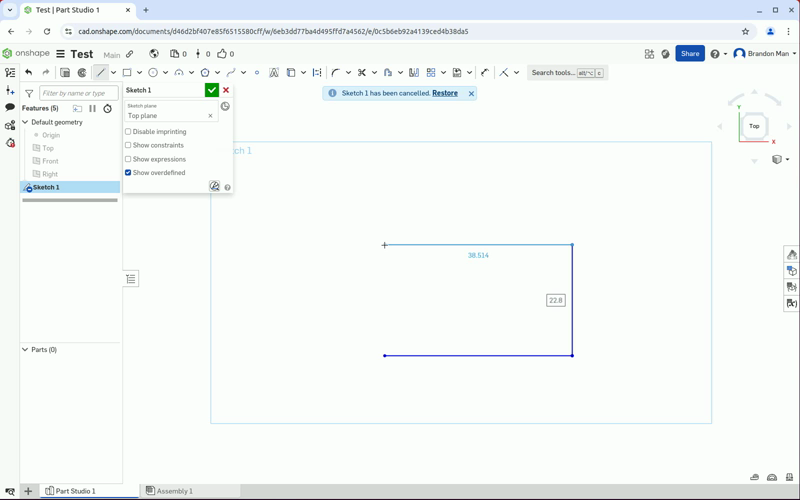
click(384, 244)
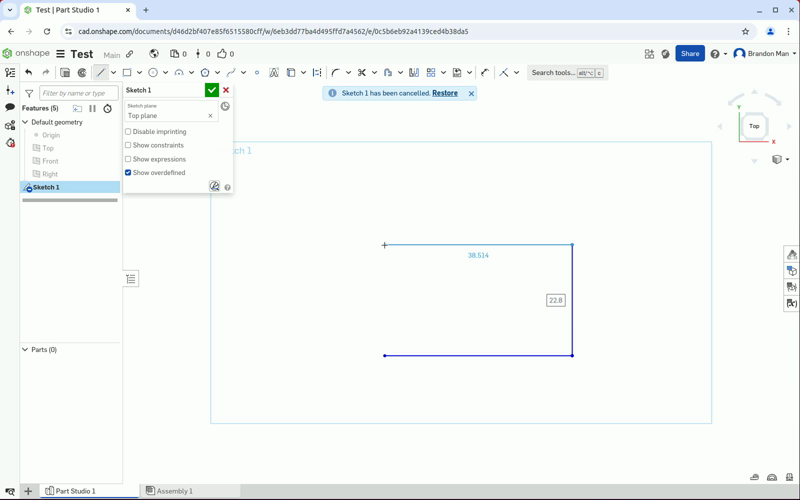
key_up(shift)
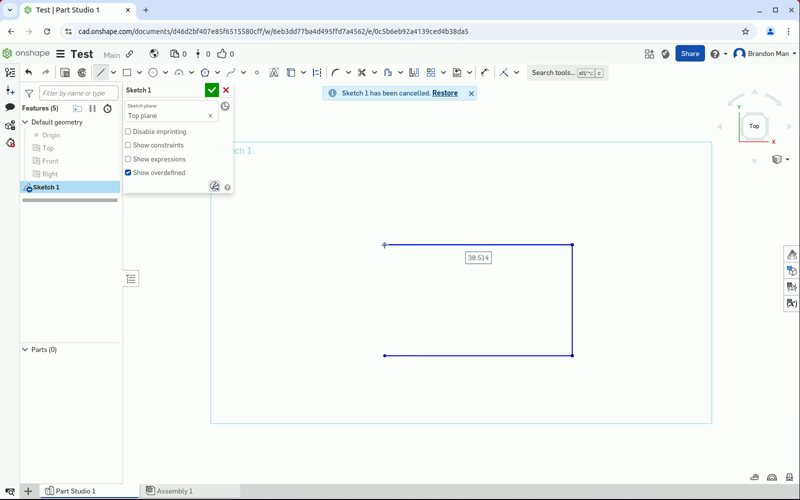
key_down(shift)
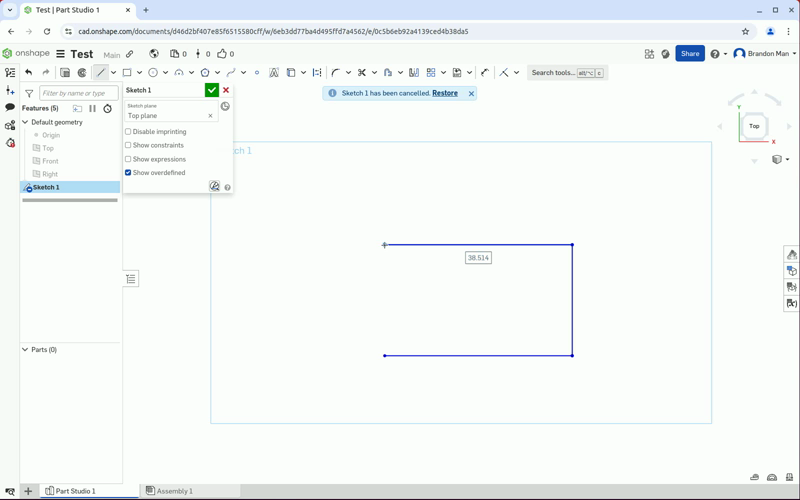
mouse_move(384, 355)
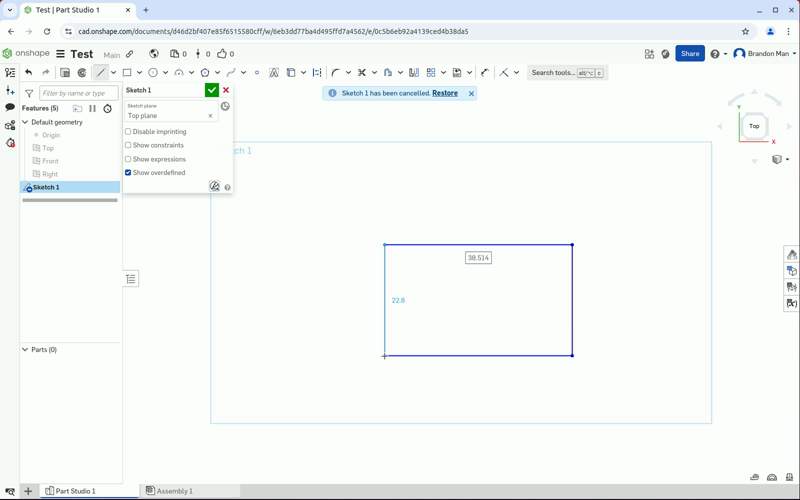
key_up(shift)
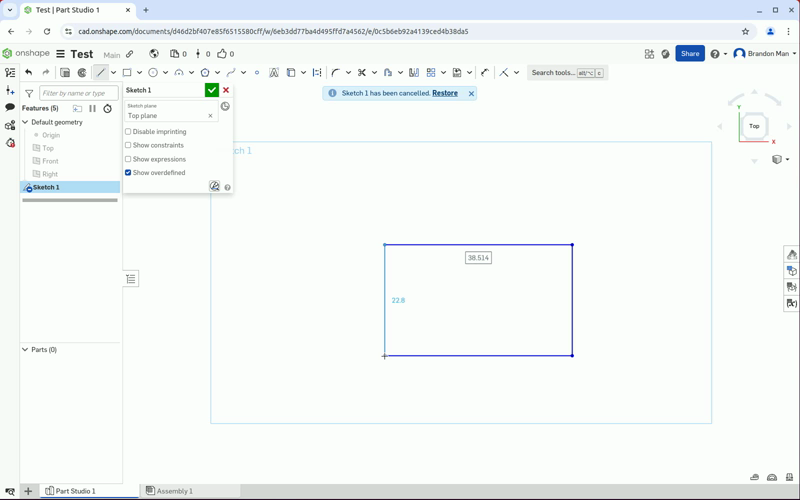
click(384, 355)
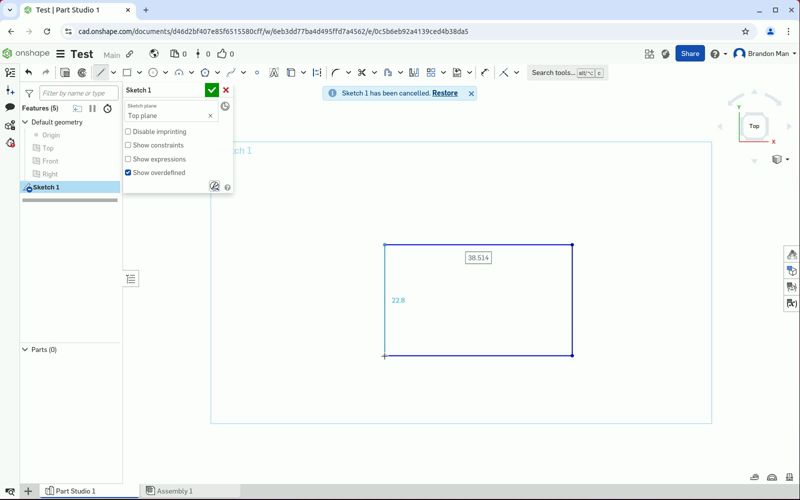
key(esc)
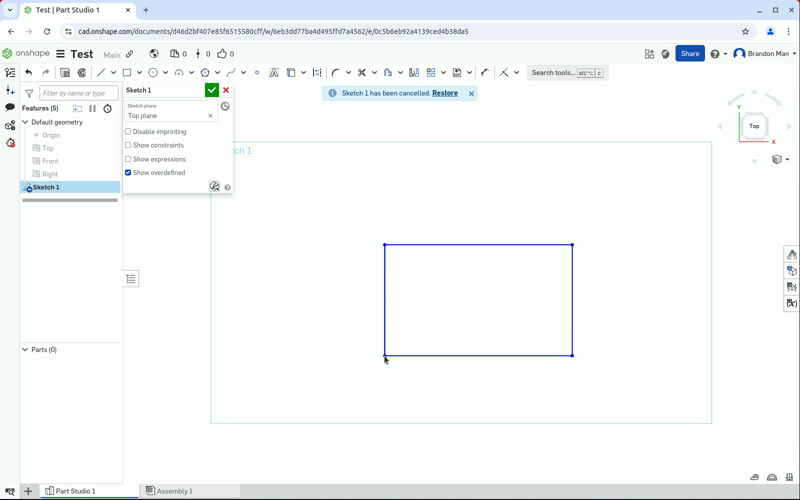
mouse_move(503, 310)
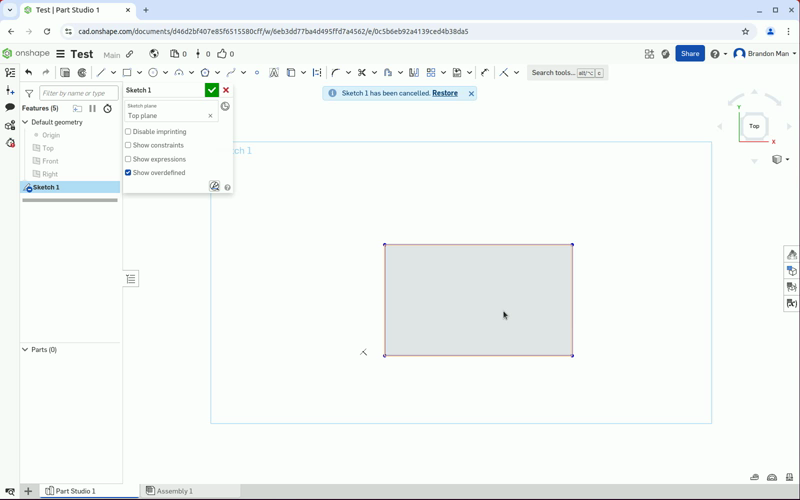
click(503, 310)
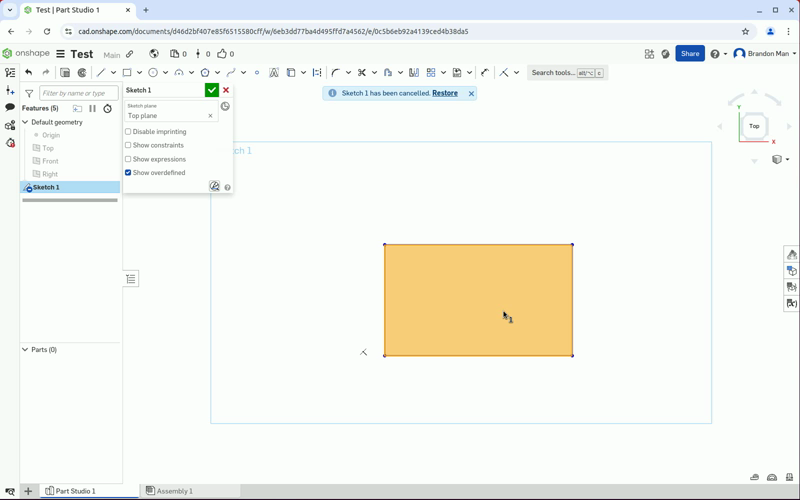
mouse_move(73, 352)
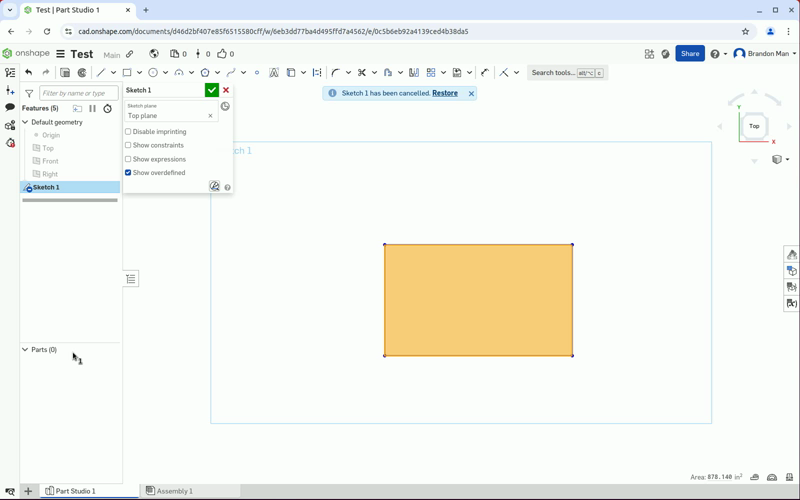
key(shift+y)
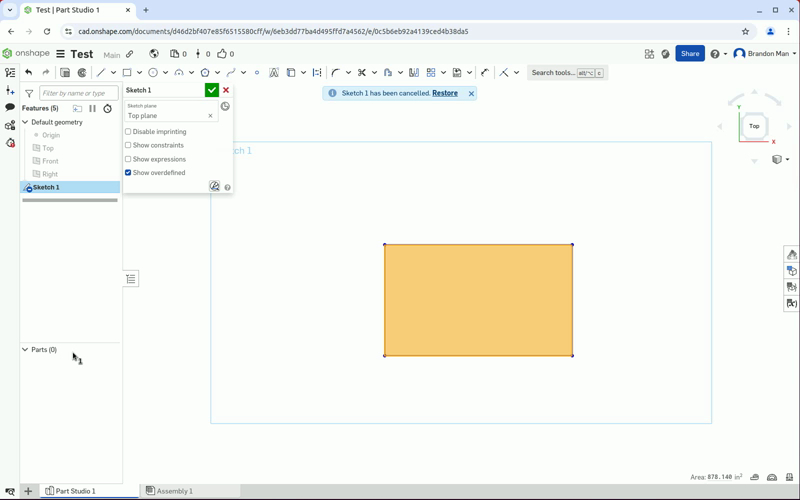
key(shift+e)
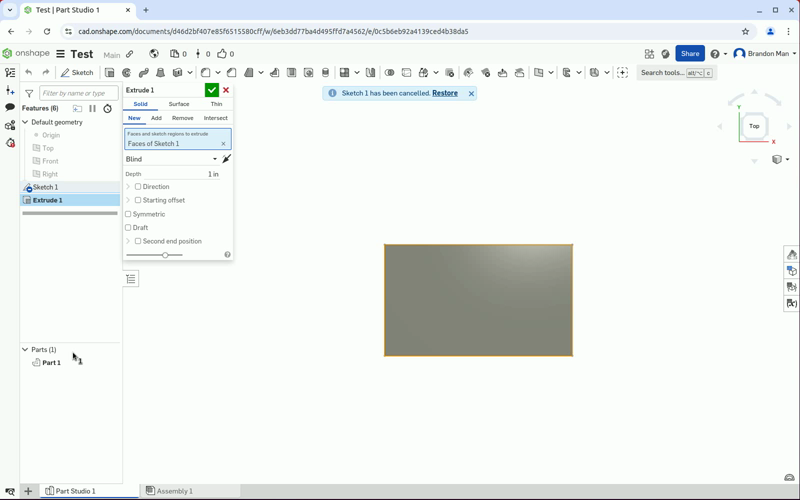
mouse_move(143, 106)
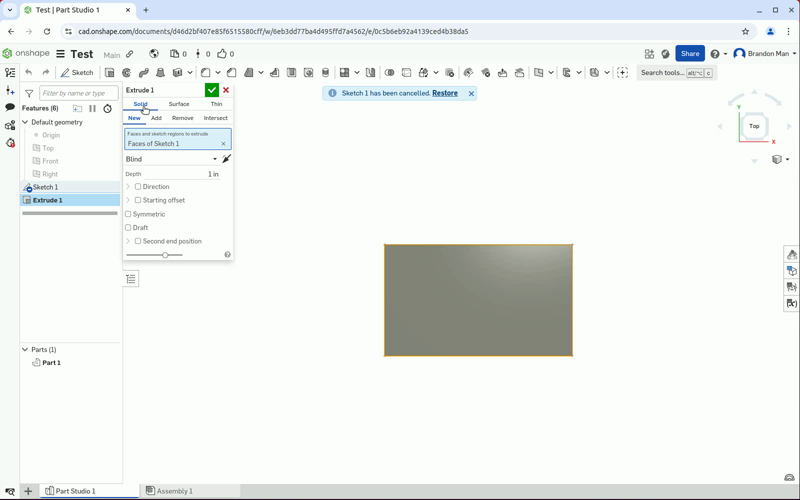
click(143, 106)
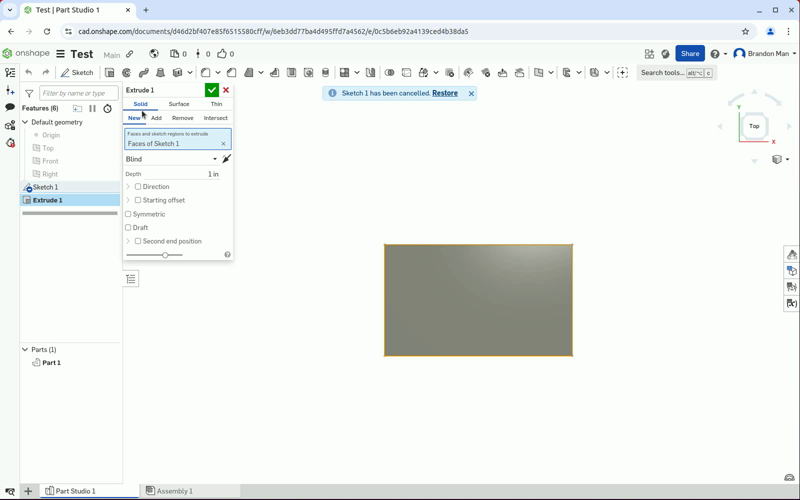
mouse_move(137, 120)
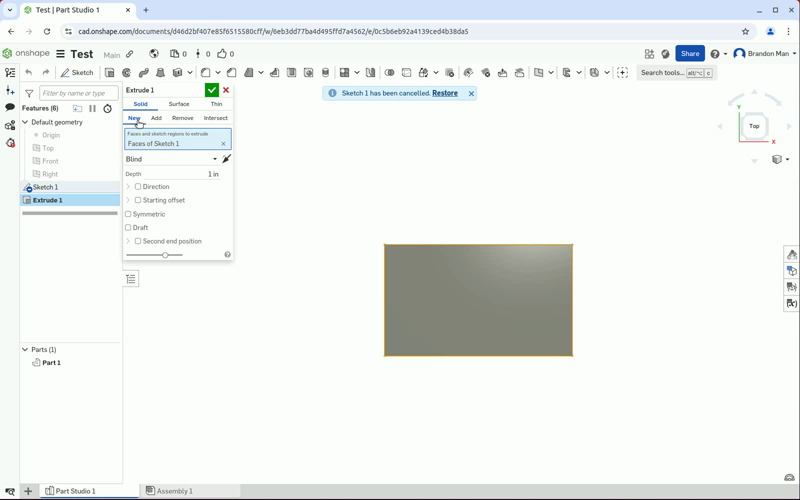
click(137, 120)
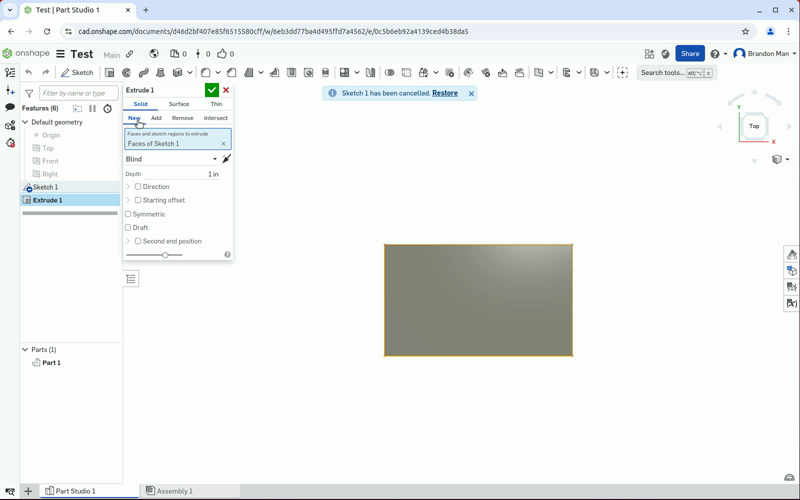
key(tab, 4)
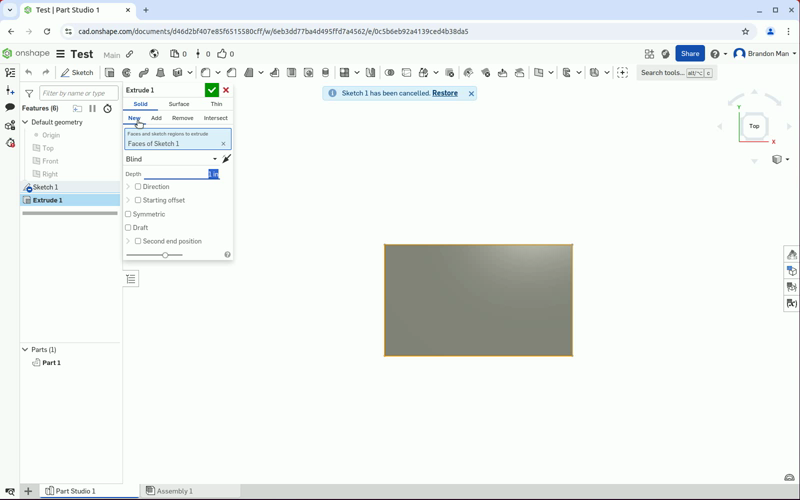
text(10.351)
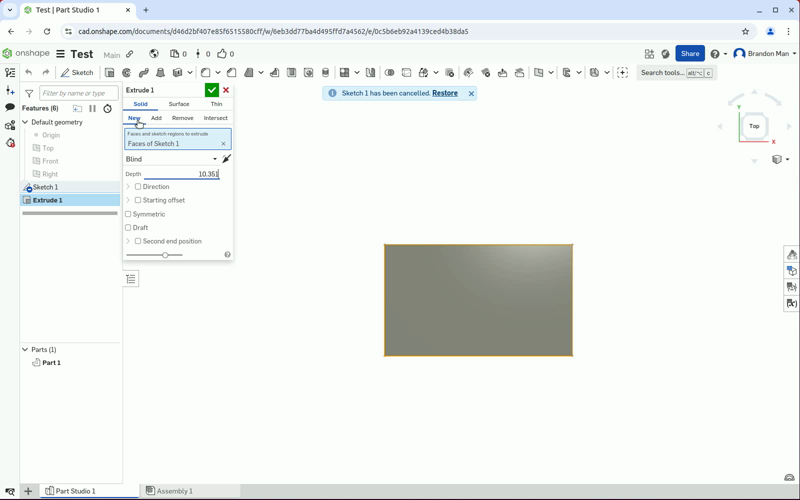
key(enter)
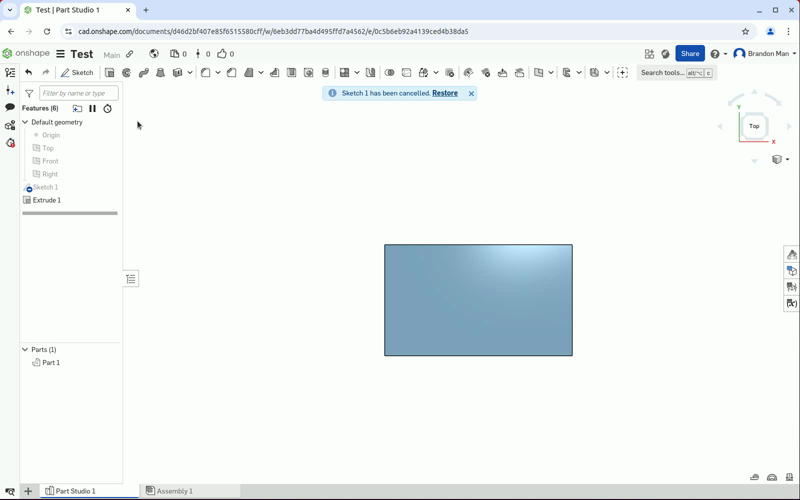
key(shift+h)
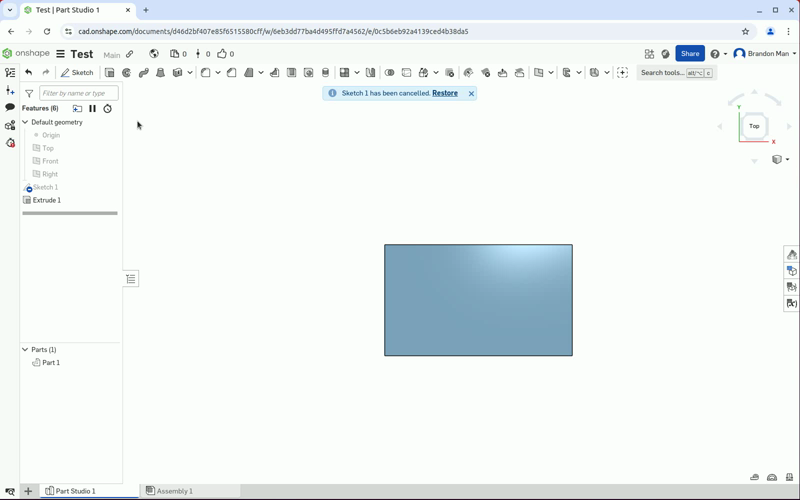
key(shift+h)
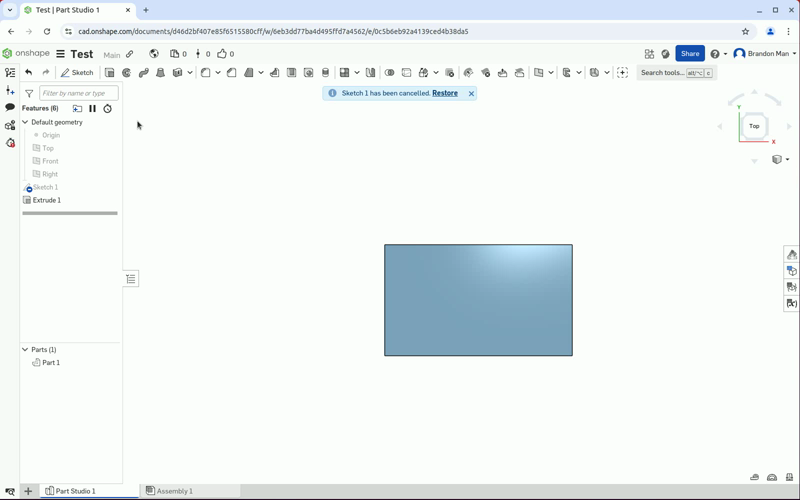
mouse_move(73, 189)
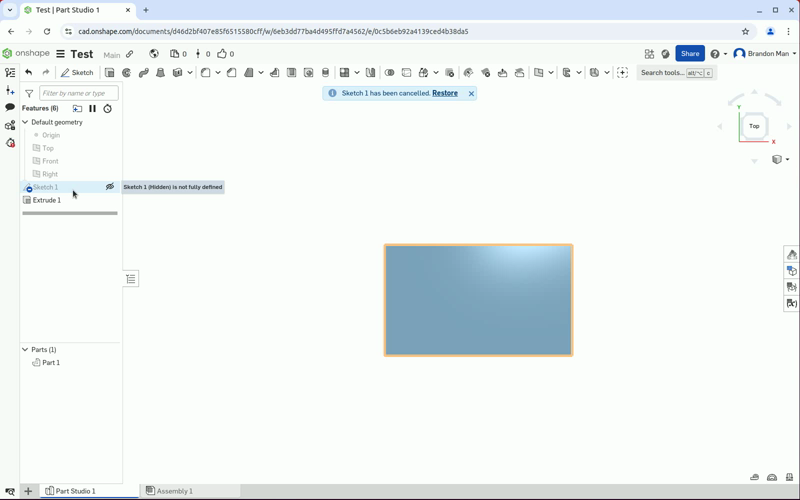
click(73, 189)
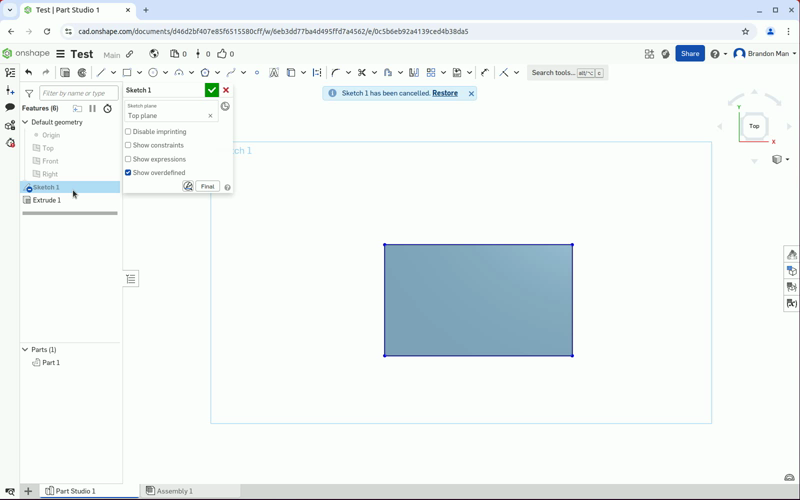
mouse_move(229, 92)
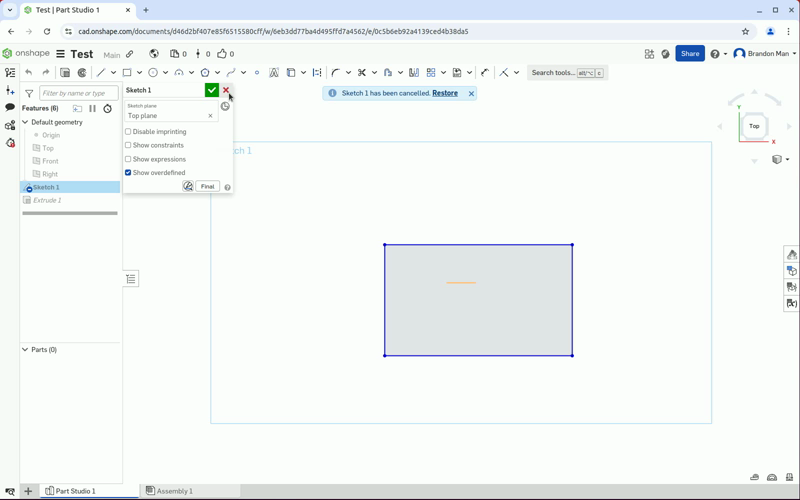
click(229, 92)
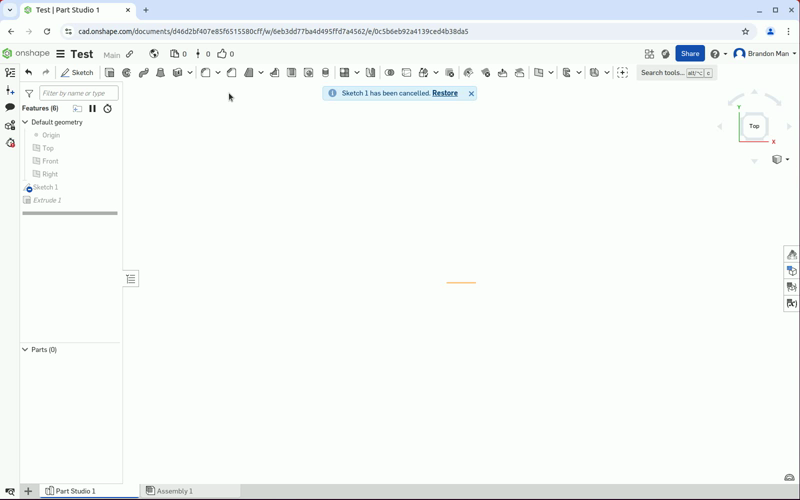
mouse_move(541, 75)
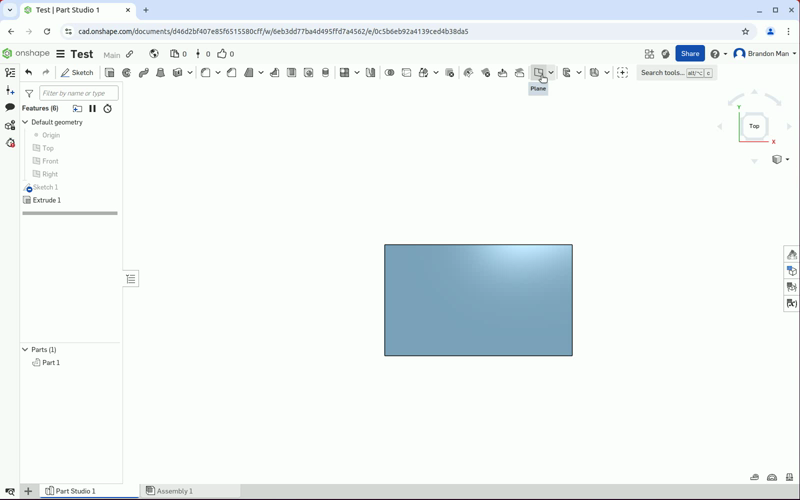
click(541, 75)
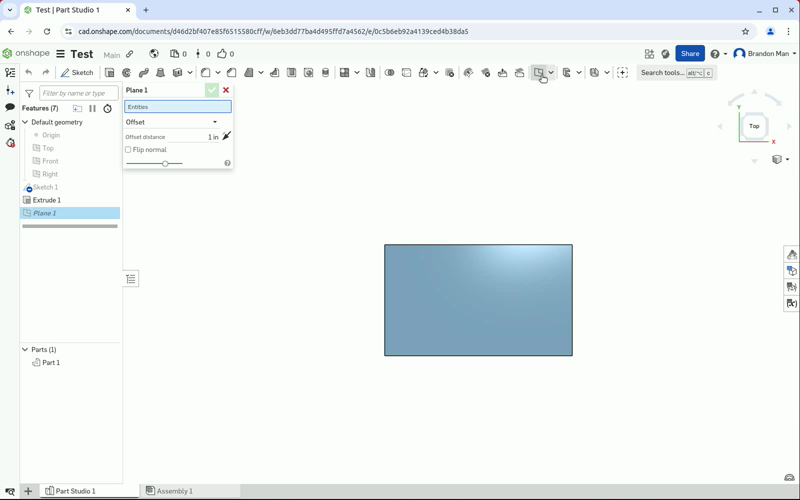
mouse_move(73, 150)
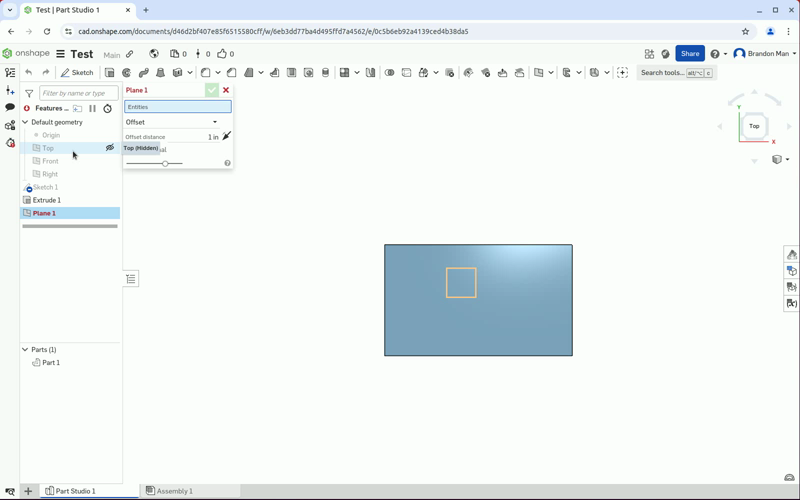
click(73, 150)
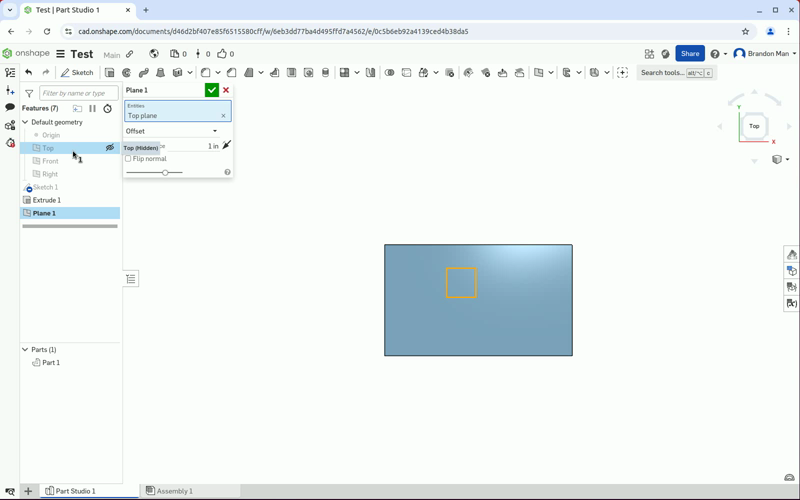
key(tab, 2)
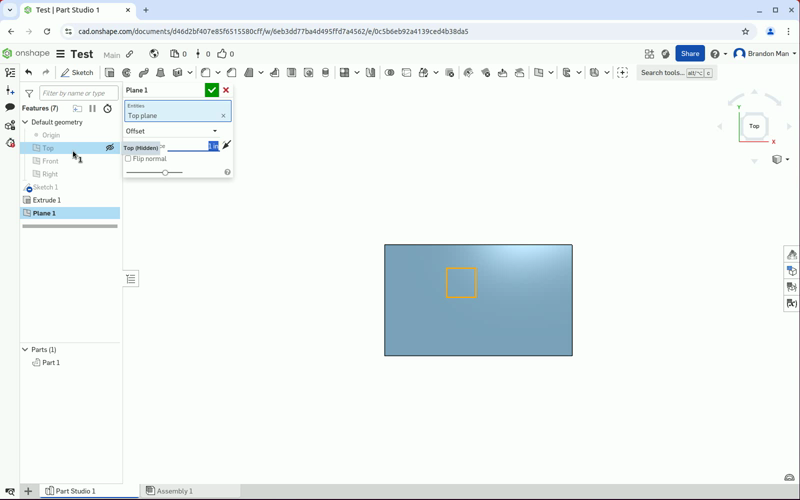
text(10.352)
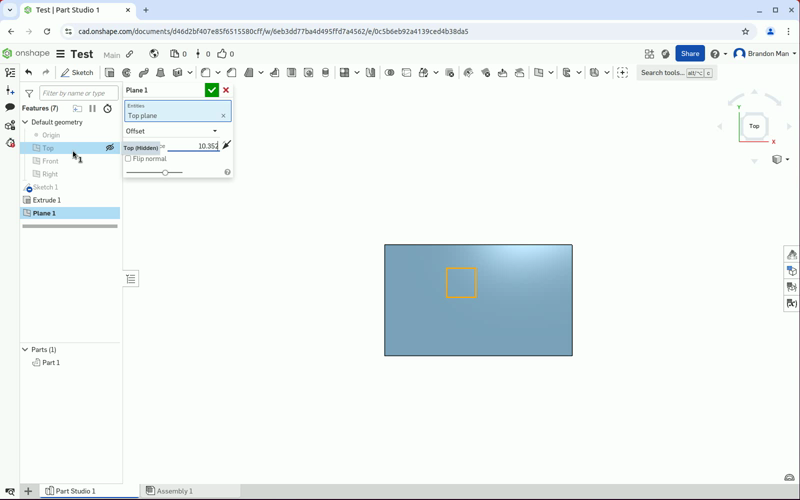
key(enter, 2)
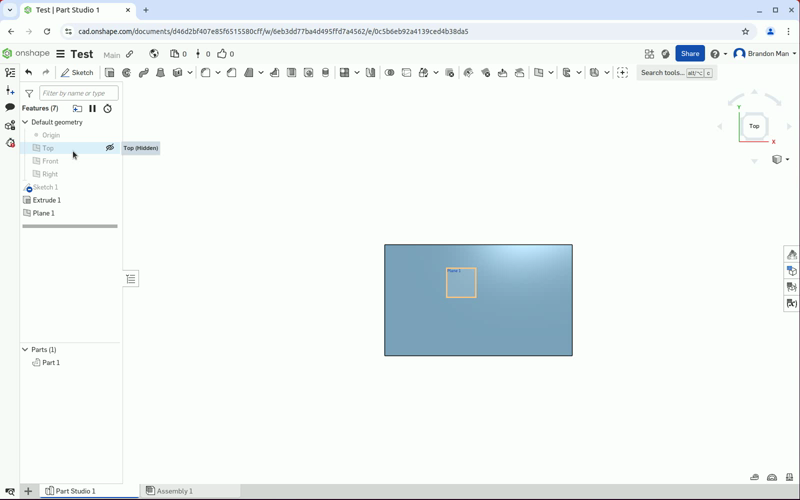
key(shift+s)
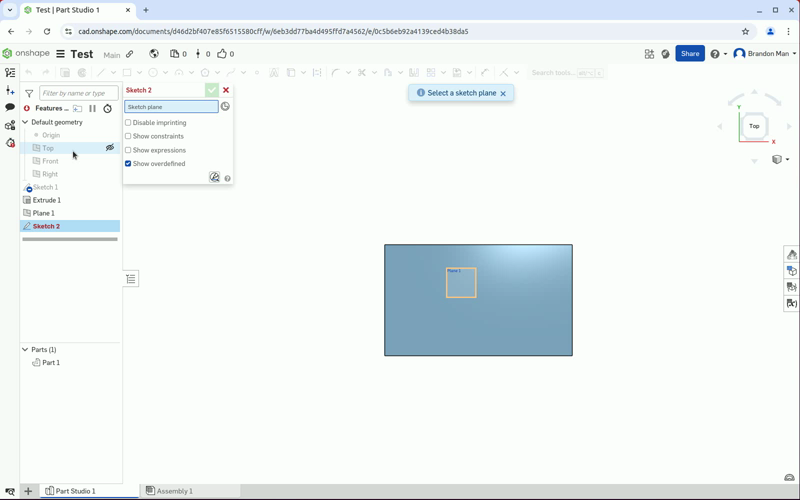
mouse_move(73, 215)
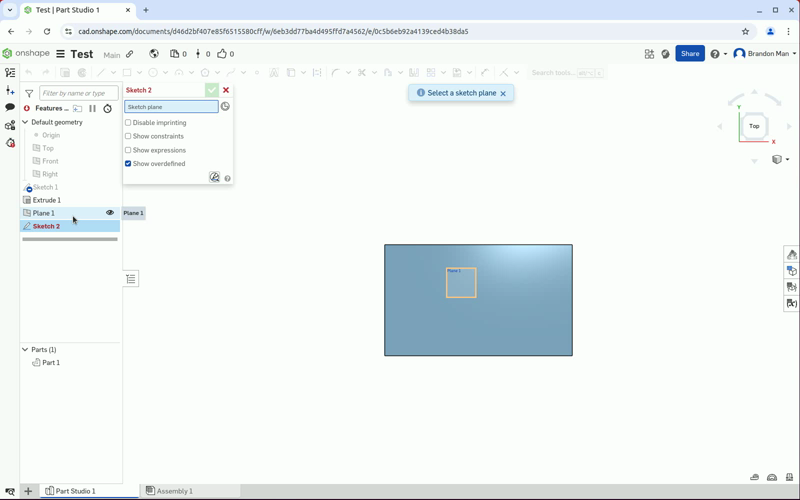
click(73, 215)
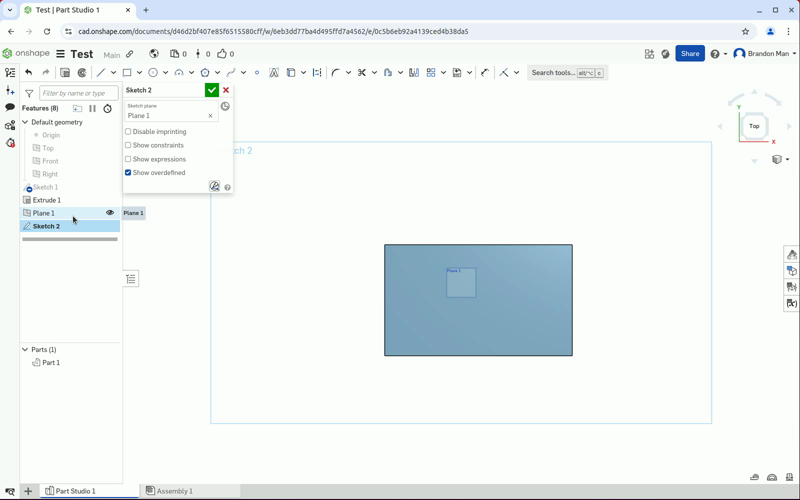
mouse_move(73, 352)
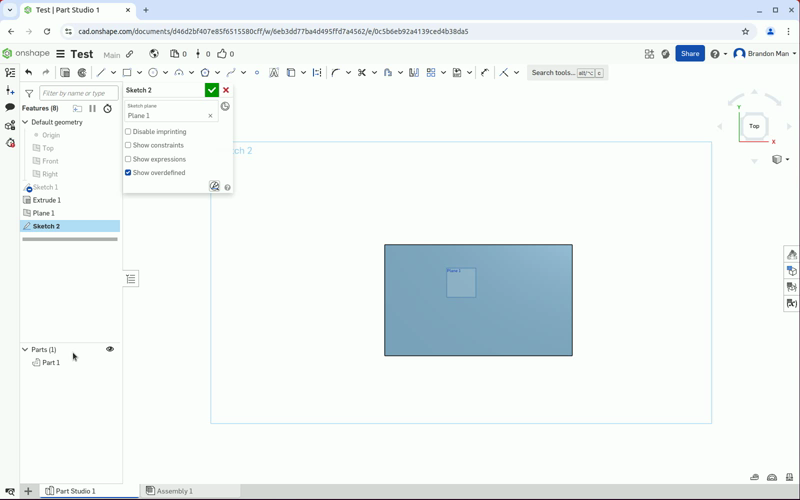
key(y)
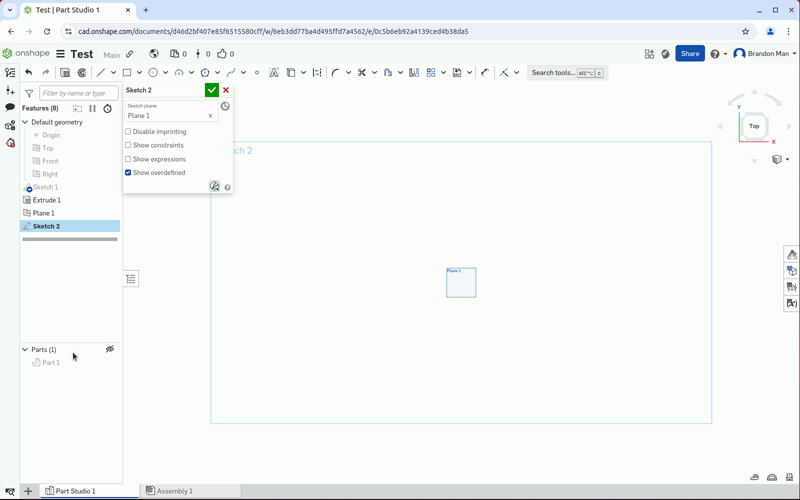
key(l)
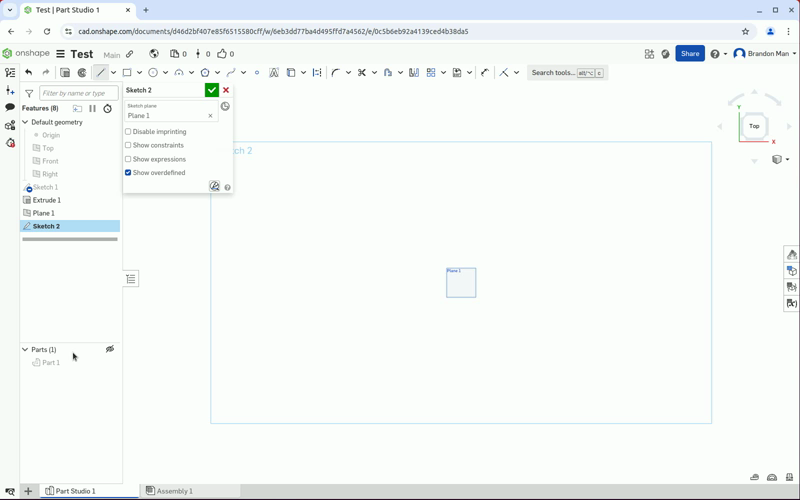
key_down(shift)
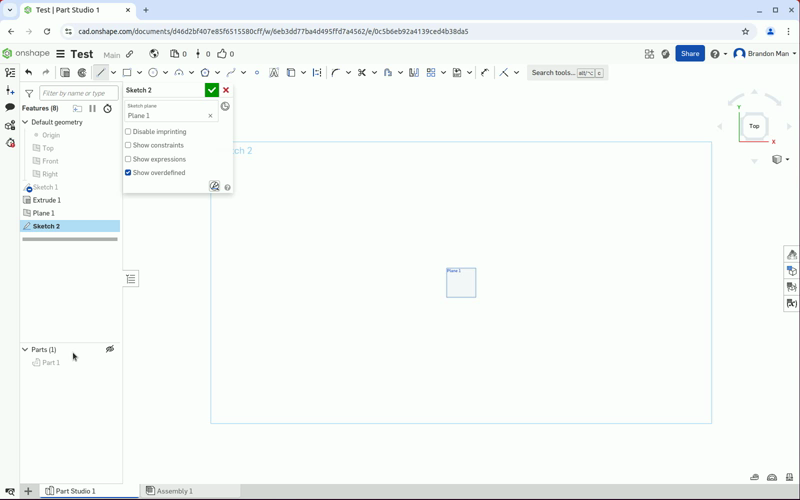
mouse_move(384, 355)
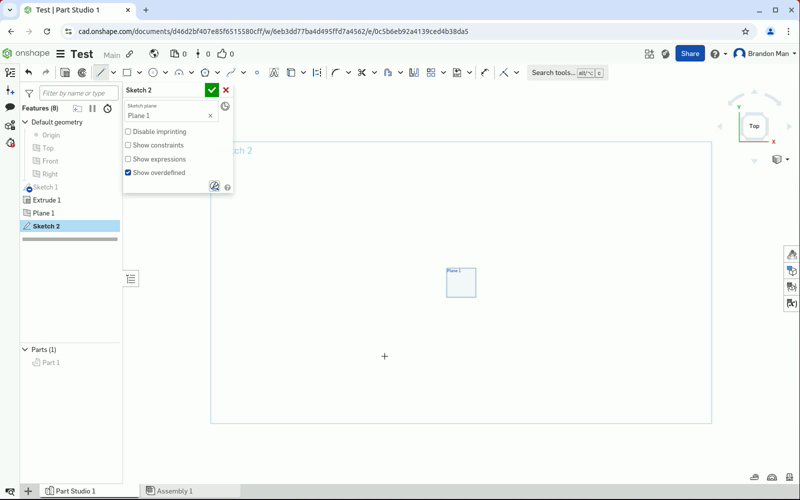
click(384, 355)
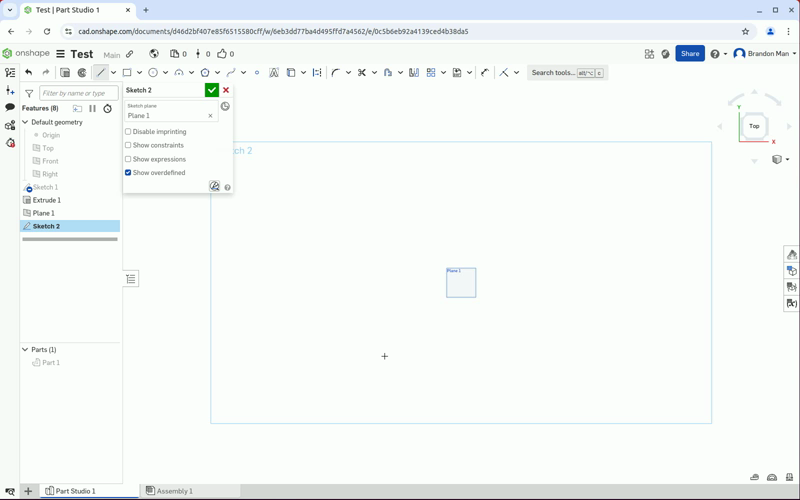
key_up(shift)
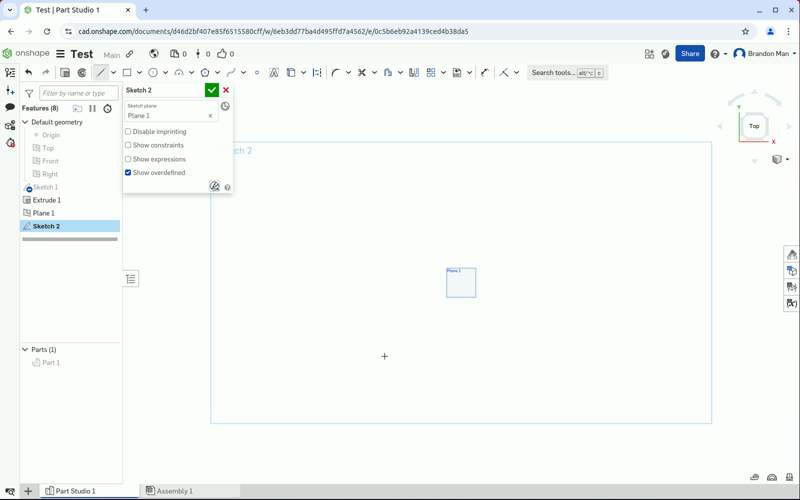
key_down(shift)
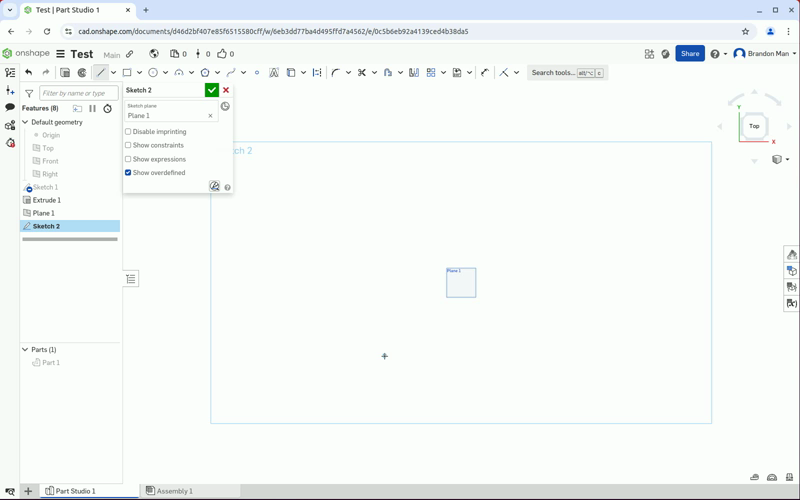
mouse_move(572, 355)
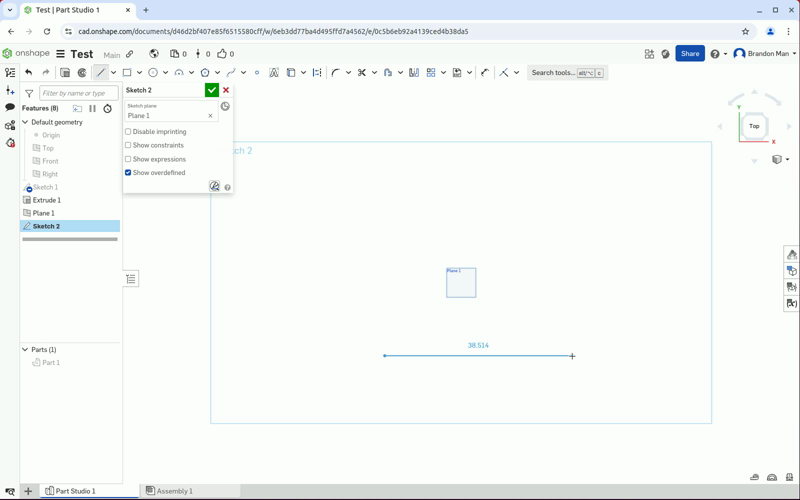
click(572, 355)
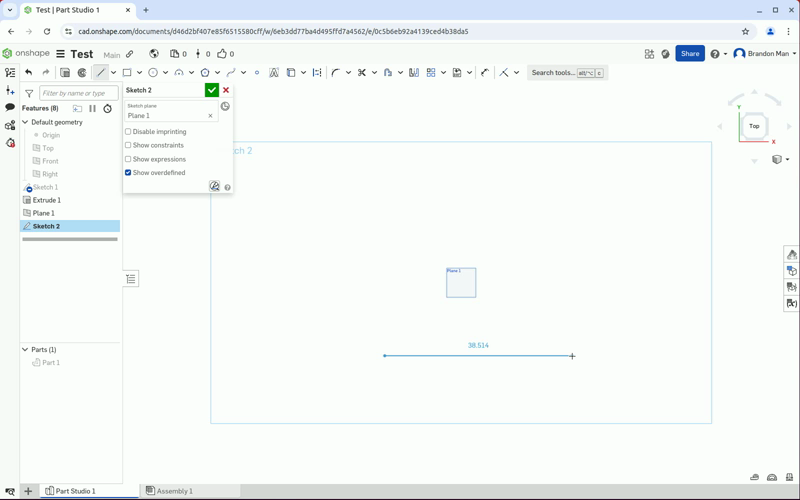
key_up(shift)
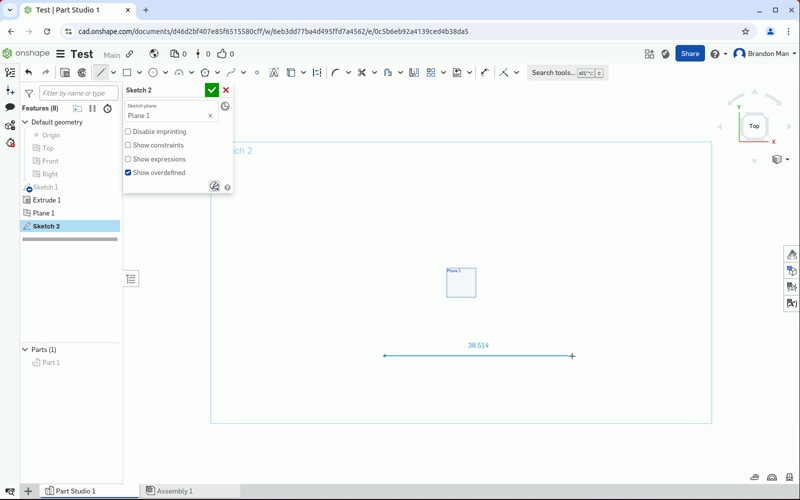
key_down(shift)
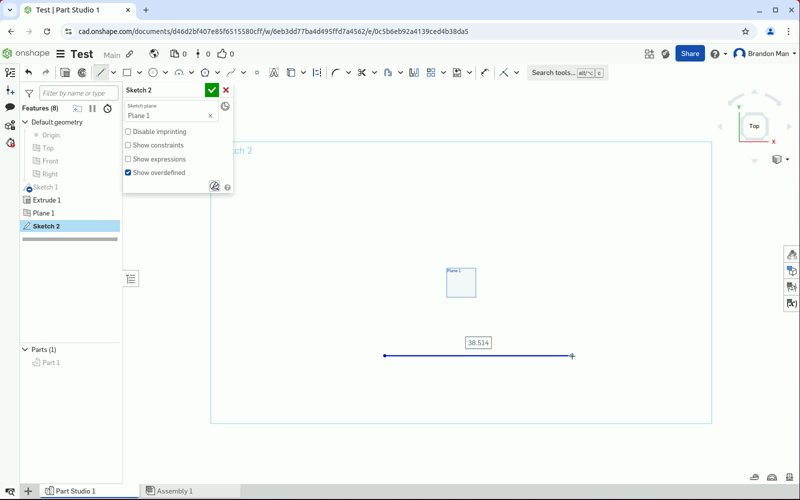
mouse_move(589, 355)
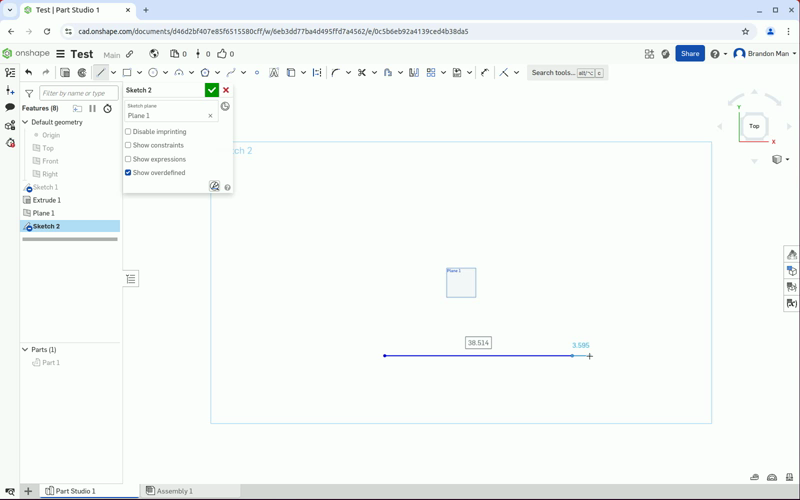
mouse_move(572, 339)
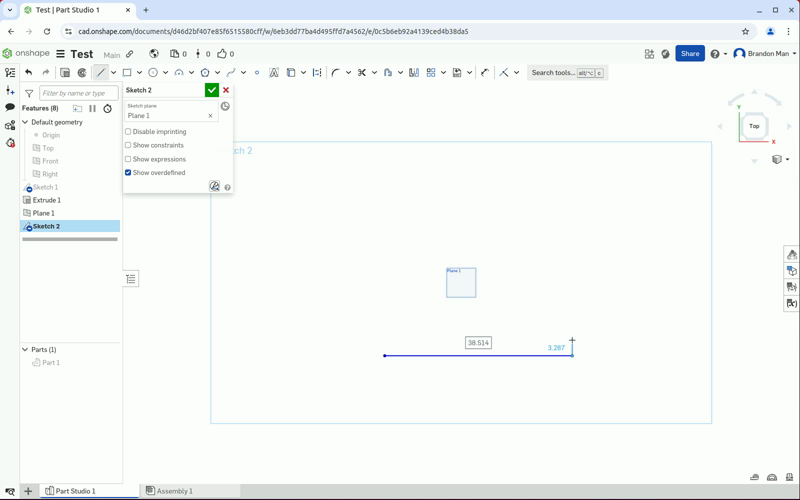
click(572, 339)
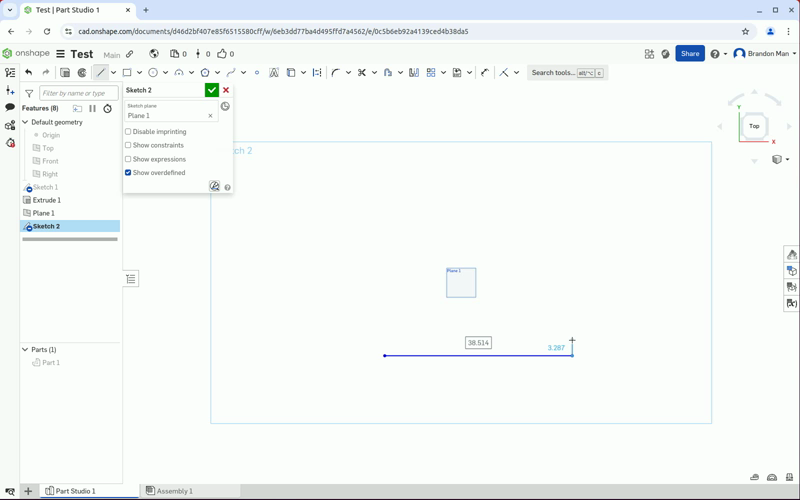
key_up(shift)
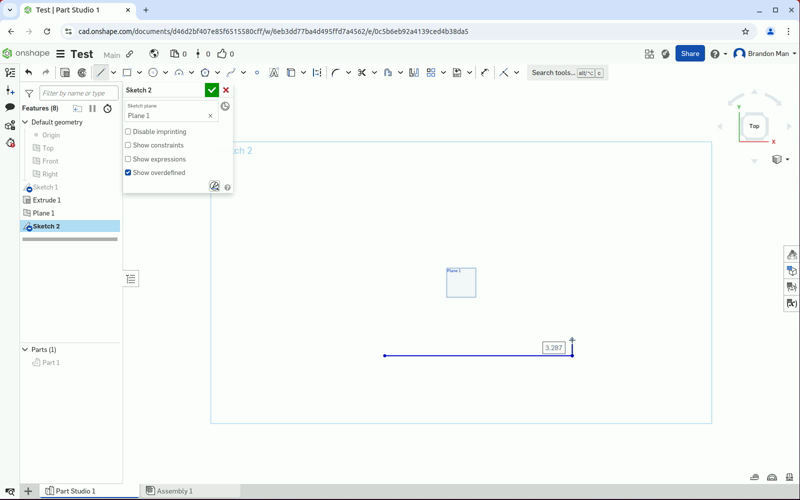
key_down(shift)
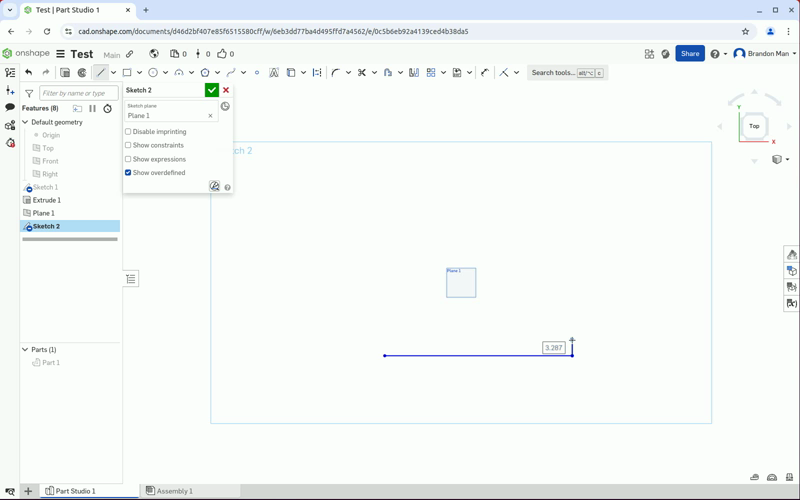
mouse_move(384, 339)
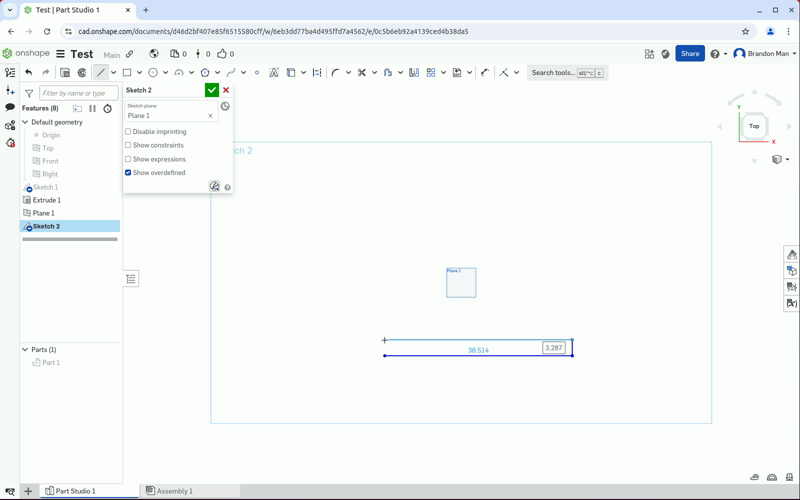
click(384, 339)
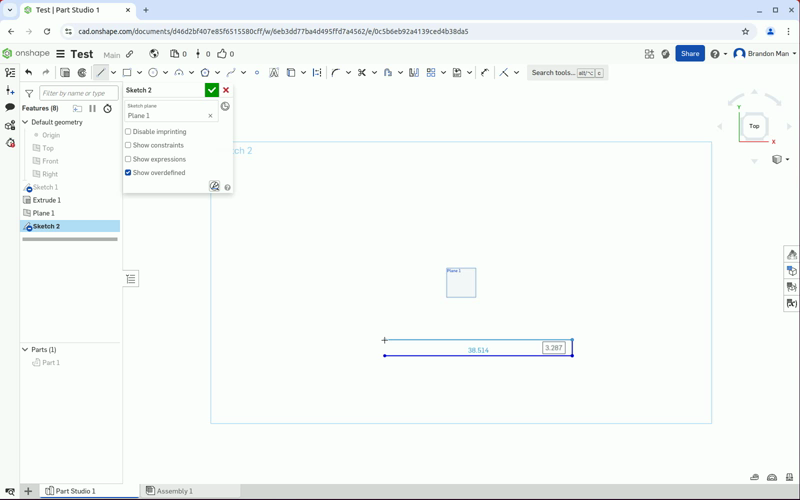
key_up(shift)
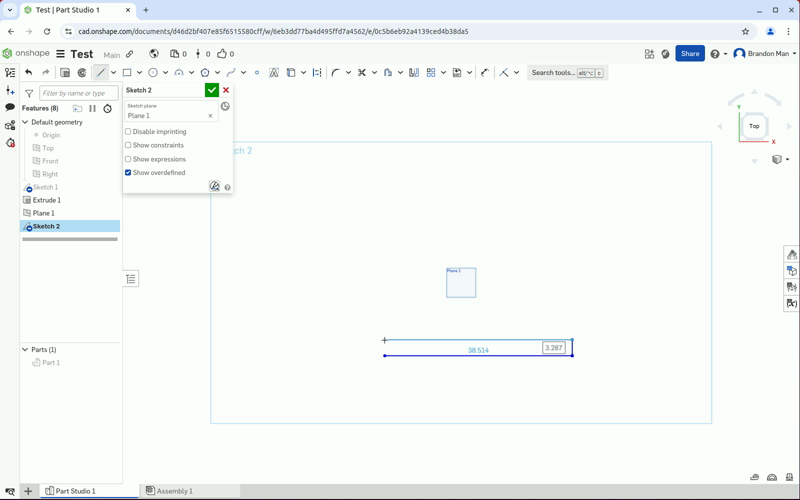
mouse_move(414, 339)
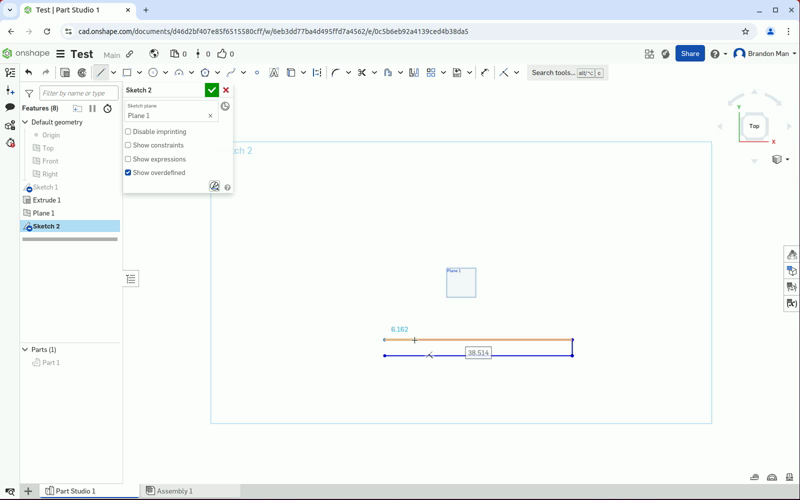
key_down(shift)
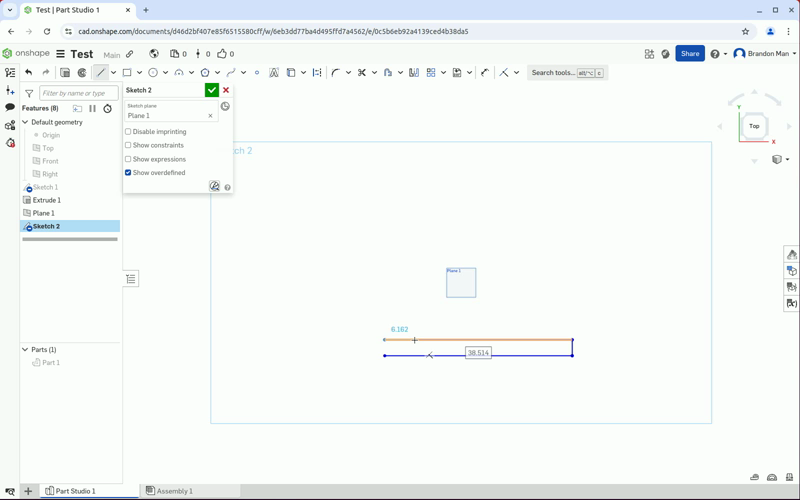
mouse_move(384, 355)
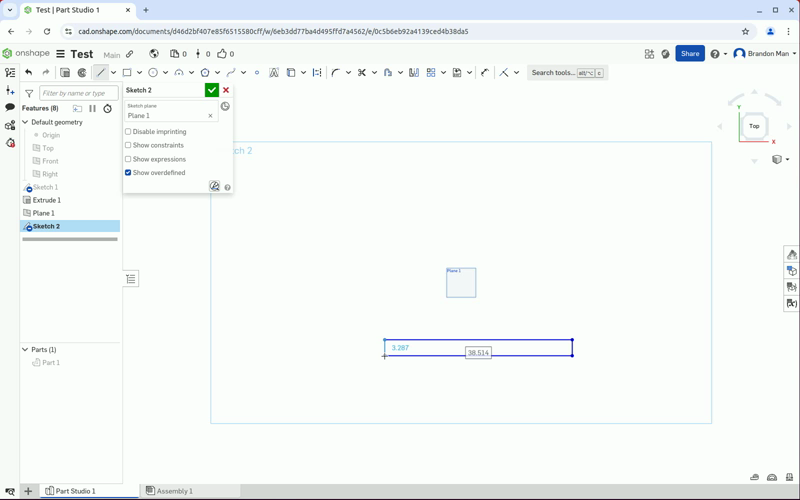
key_up(shift)
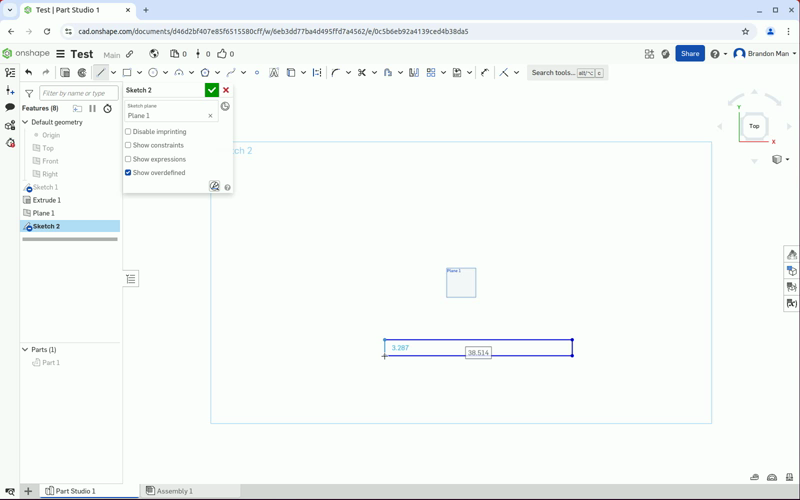
click(384, 355)
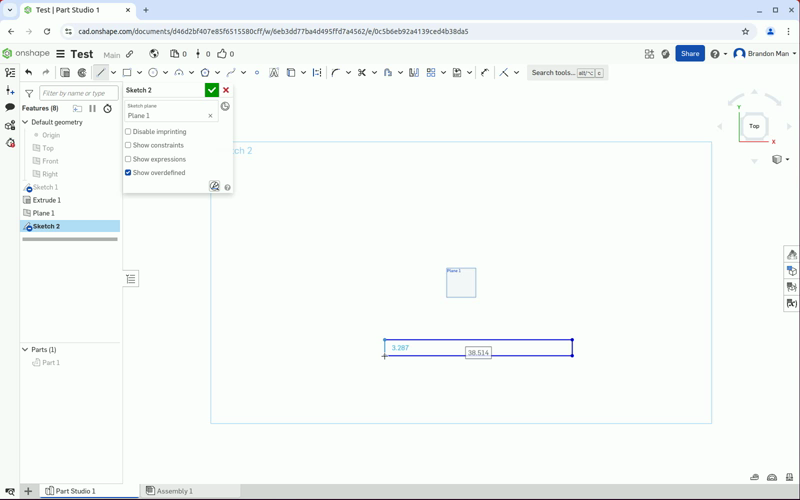
key(esc)
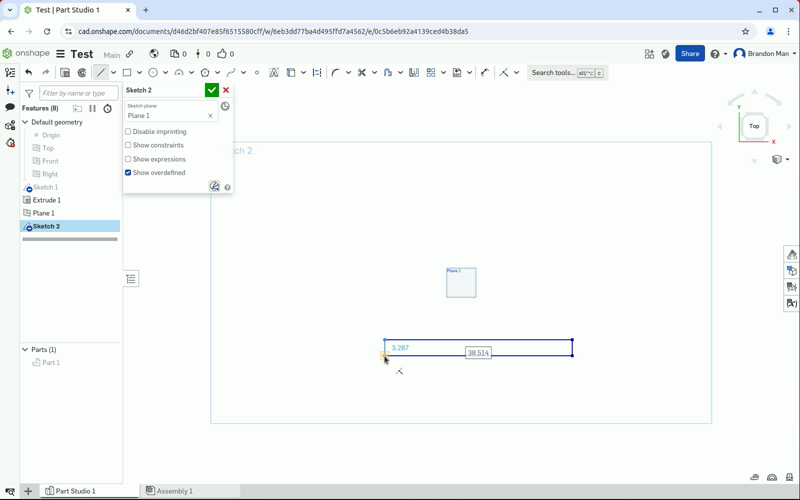
mouse_move(487, 342)
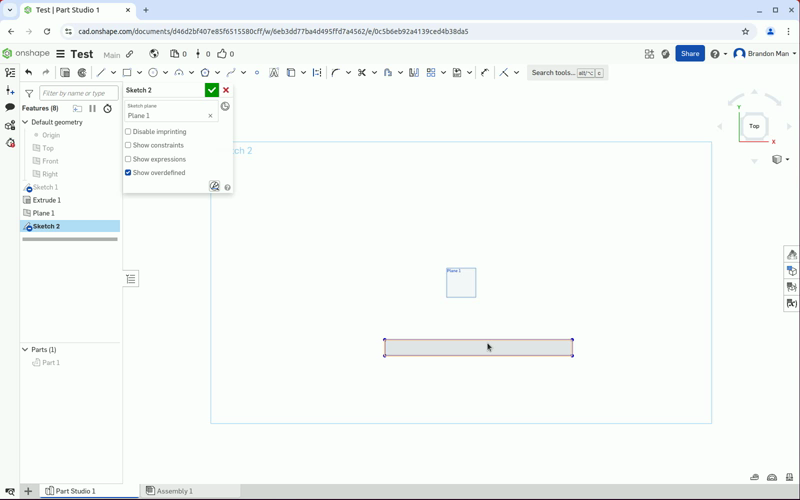
click(487, 342)
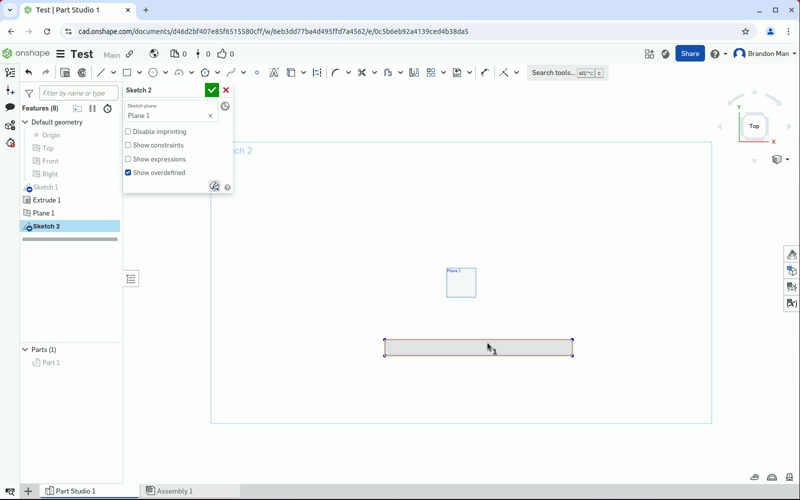
mouse_move(73, 352)
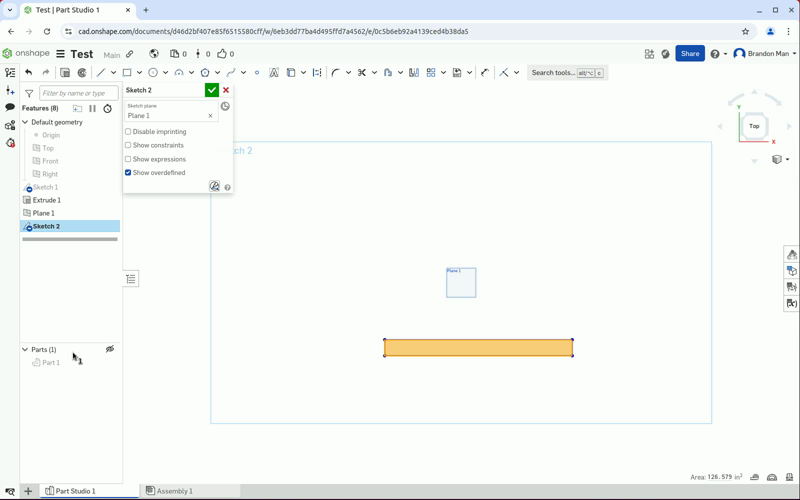
key(shift+y)
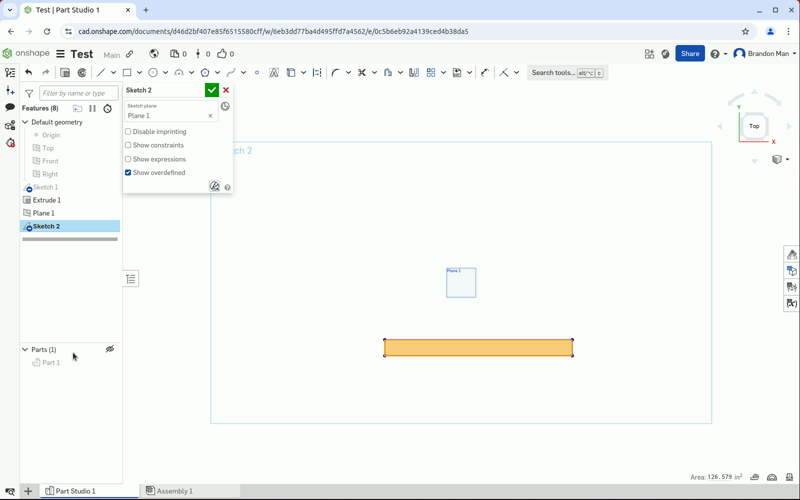
key(shift+e)
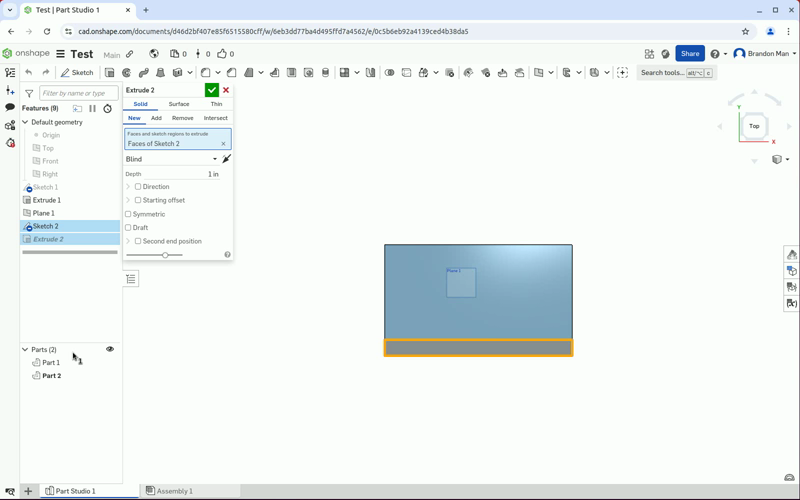
mouse_move(143, 106)
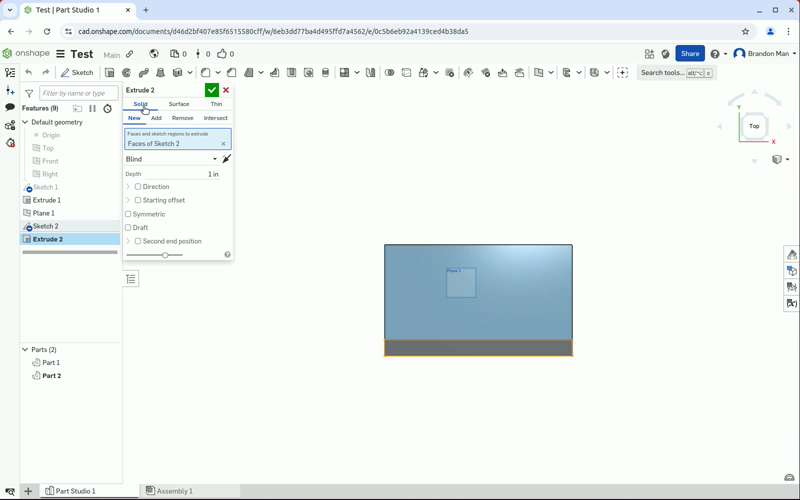
click(143, 106)
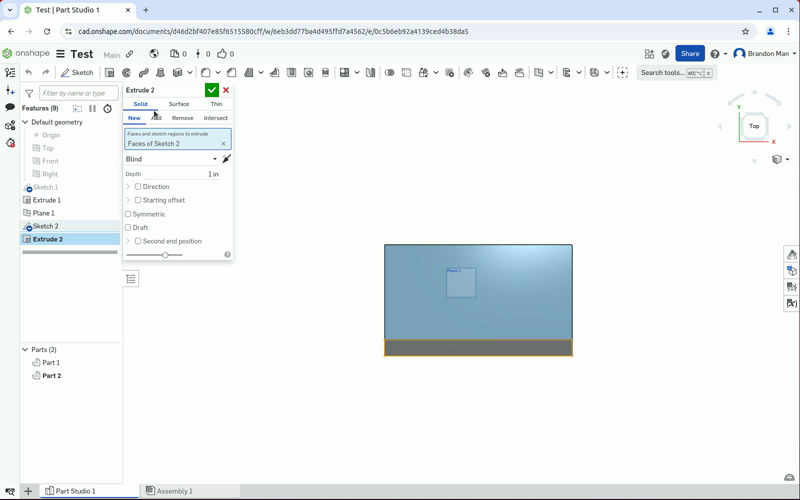
mouse_move(186, 120)
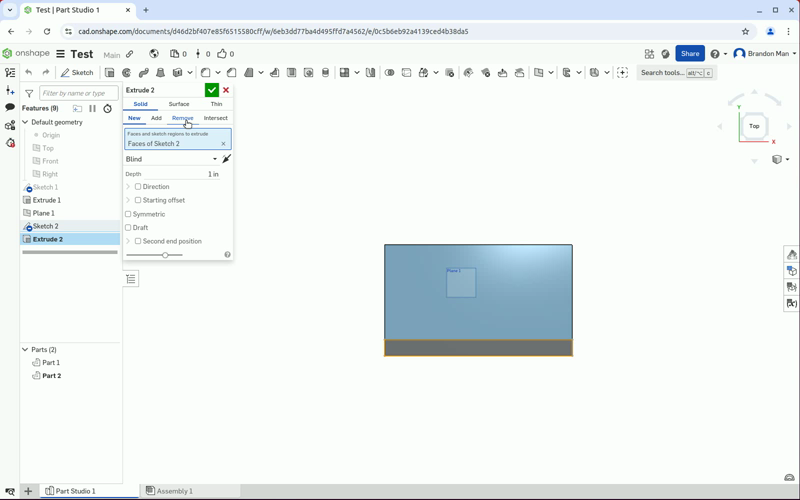
click(186, 120)
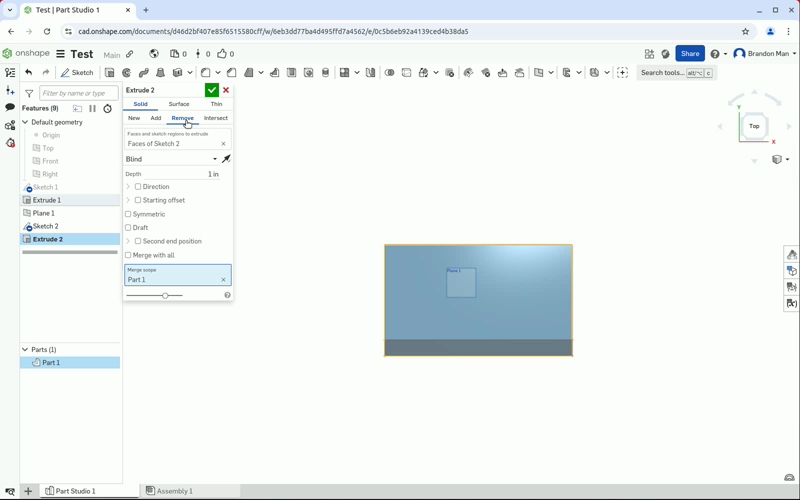
key(tab, 4)
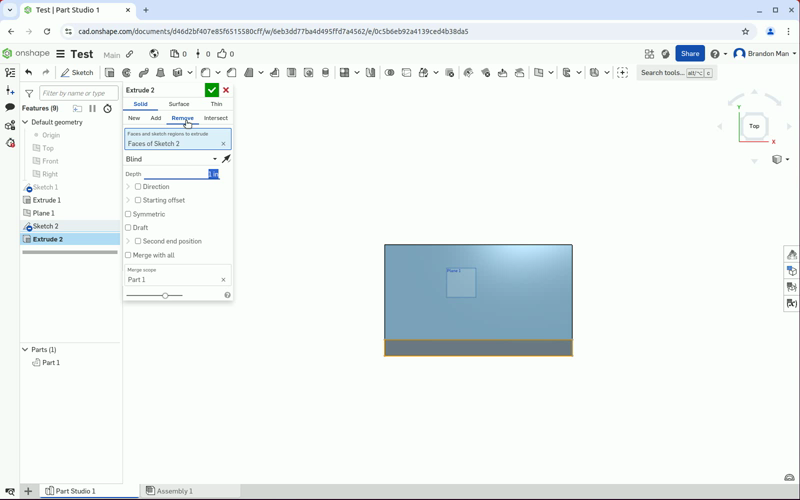
text(2.648)
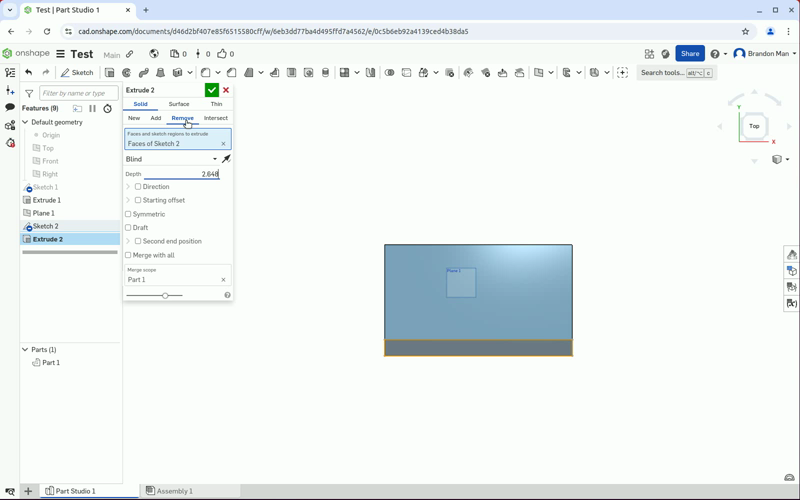
key(tab, 6)
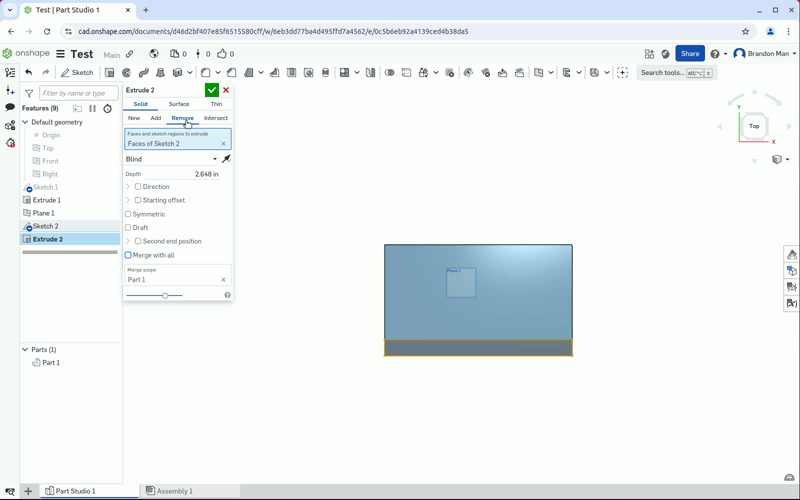
key(space)
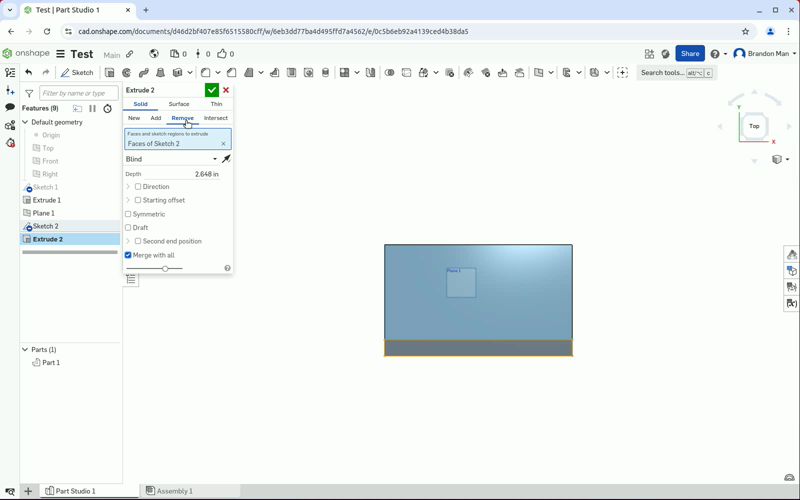
key(enter)
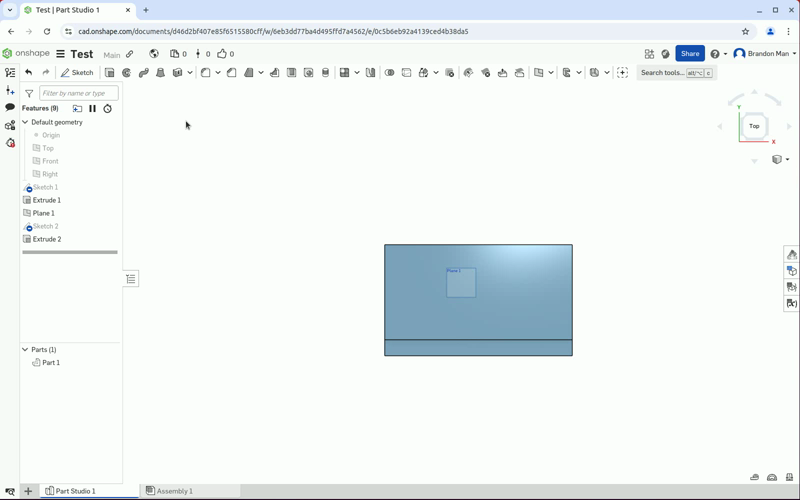
key(shift+h)
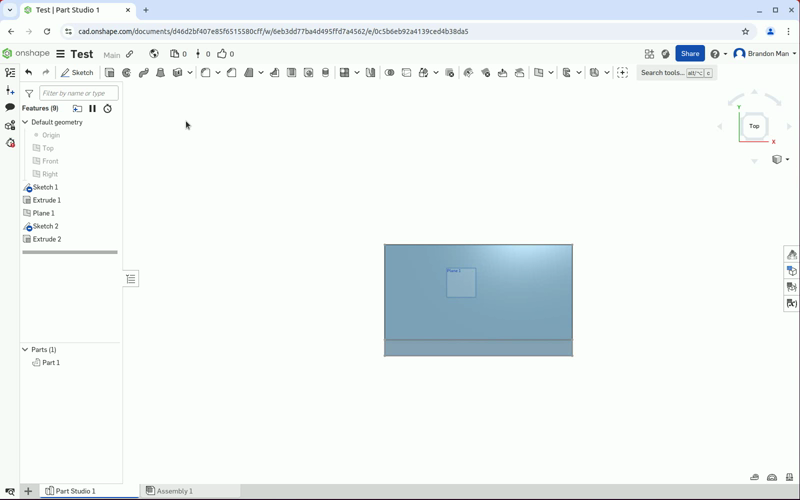
key(shift+h)
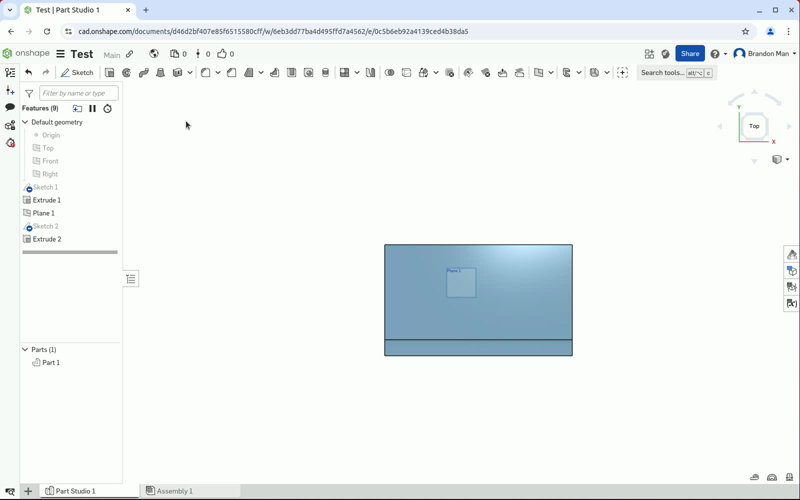
mouse_move(73, 189)
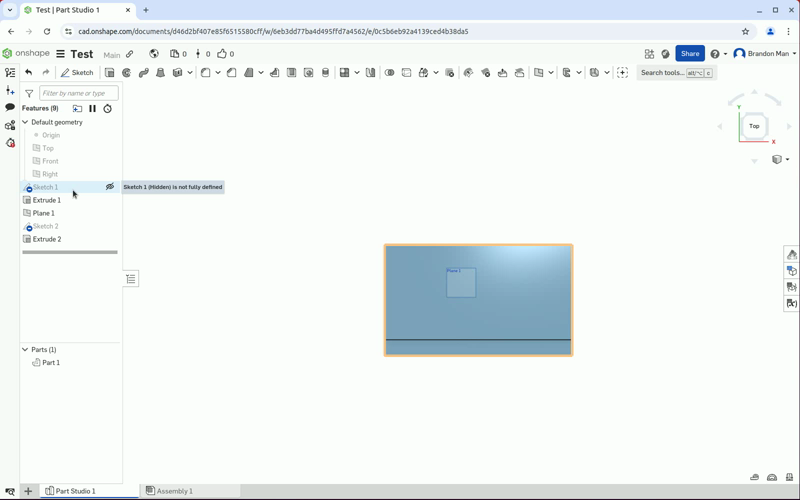
click(73, 189)
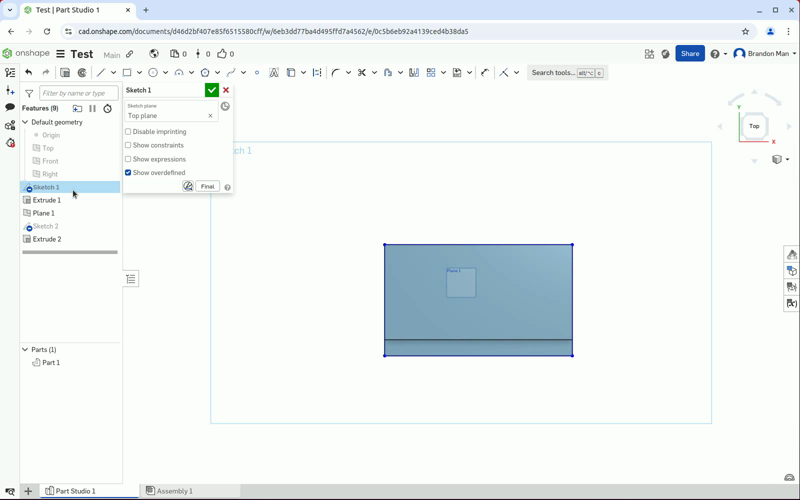
mouse_move(229, 92)
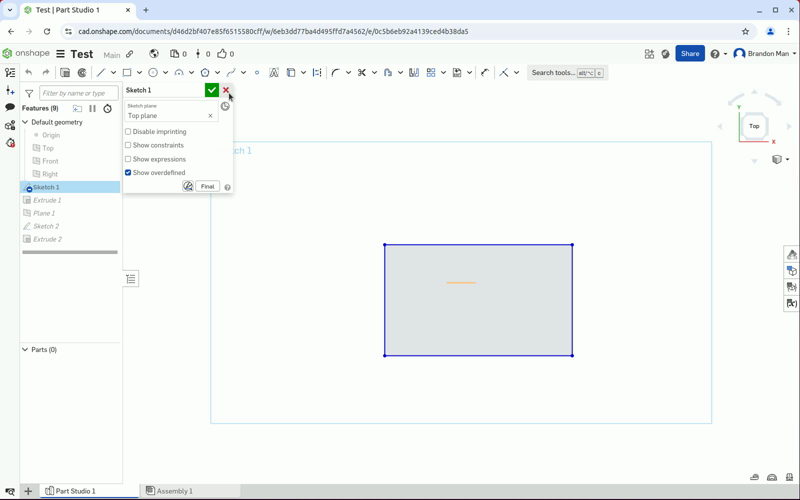
click(229, 92)
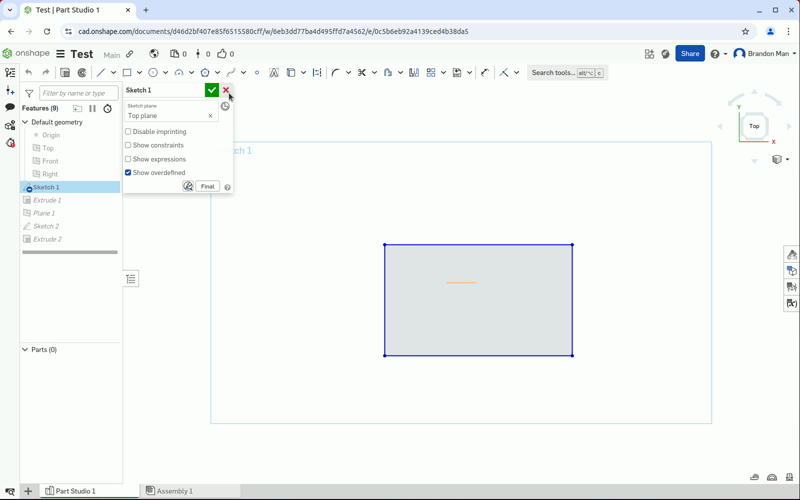
key(shift+s)
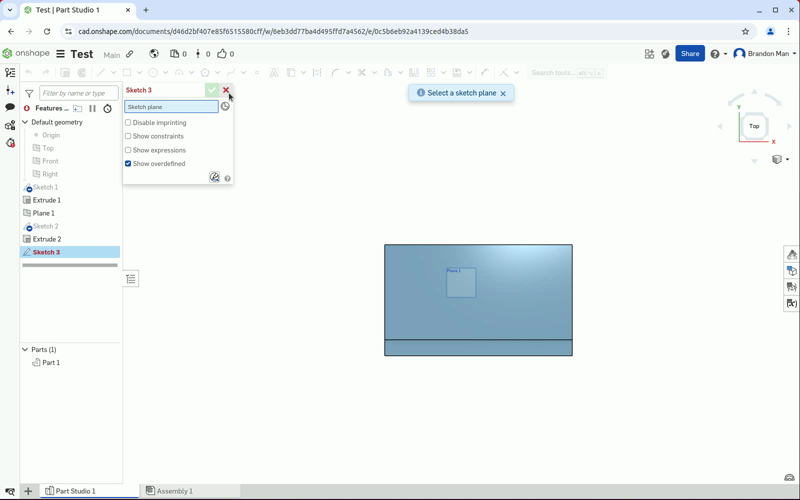
mouse_move(73, 215)
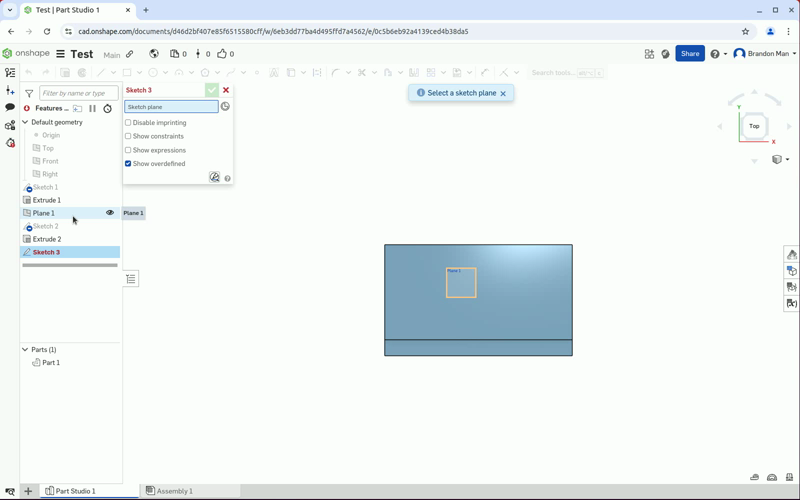
click(73, 215)
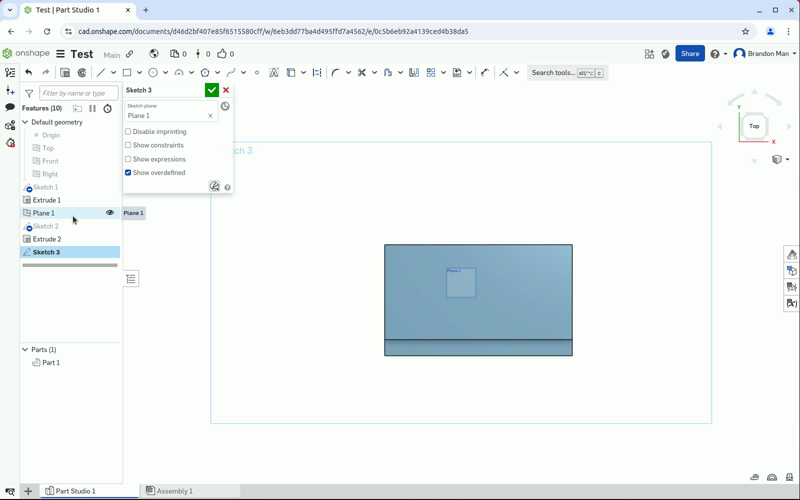
mouse_move(73, 352)
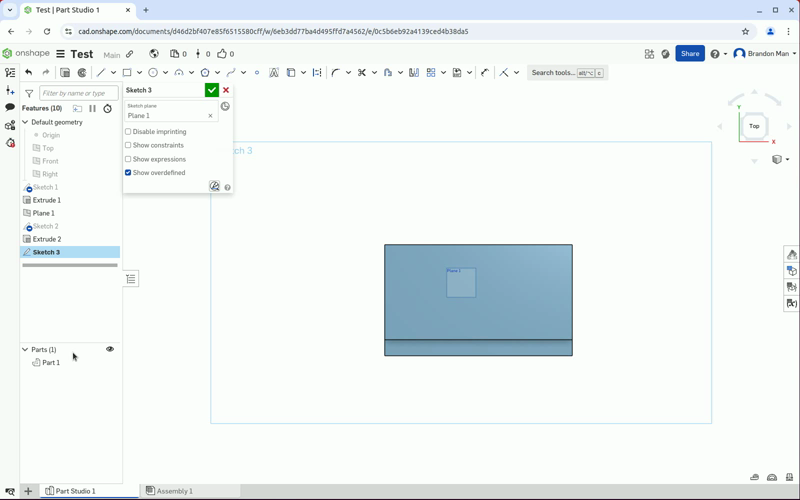
key(y)
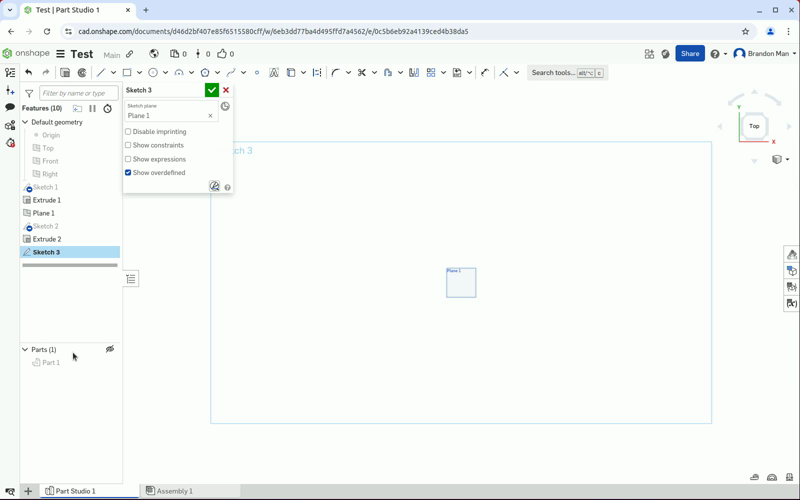
key(l)
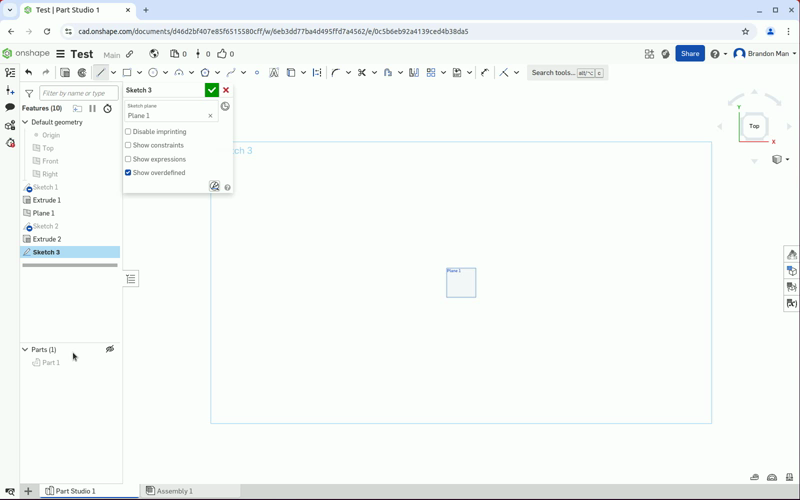
key_down(shift)
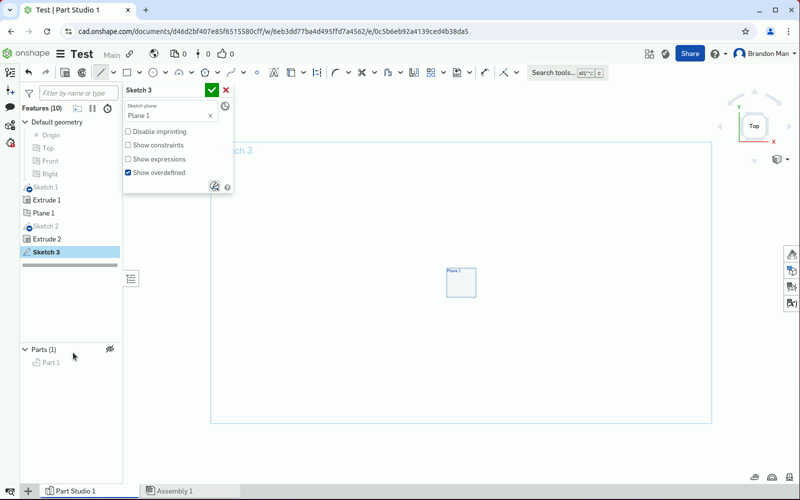
mouse_move(384, 259)
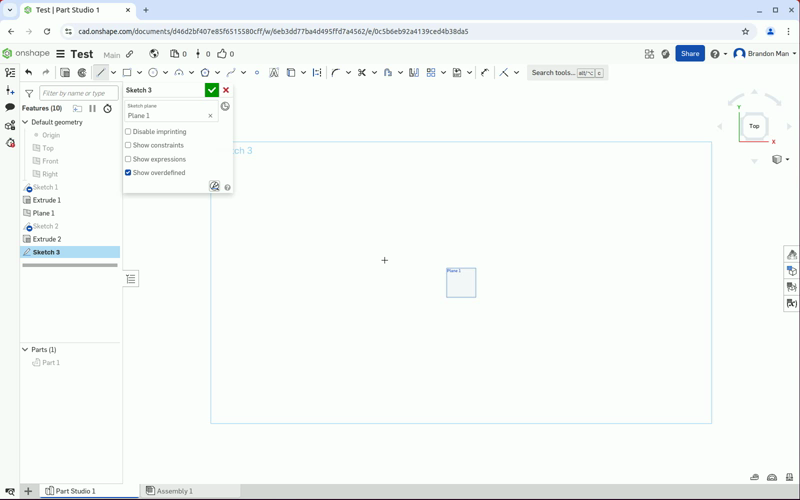
click(384, 259)
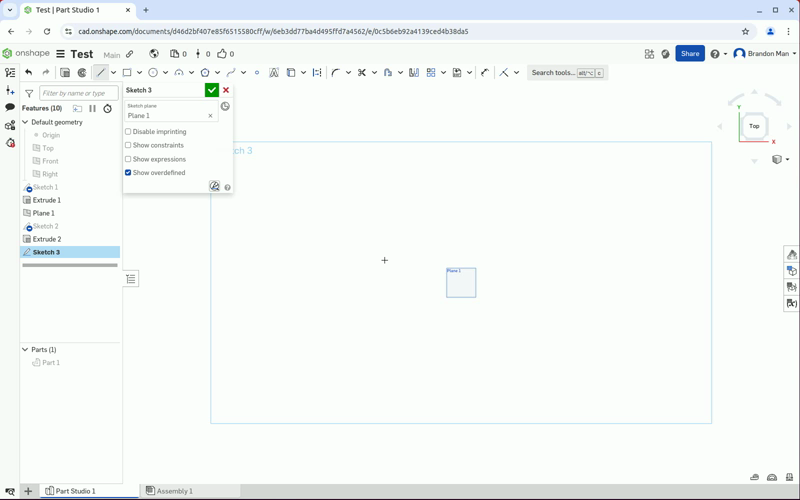
key_up(shift)
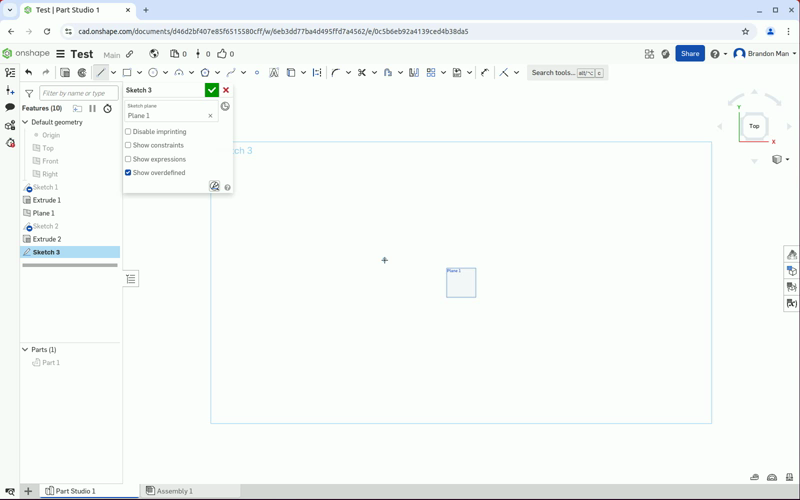
key_down(shift)
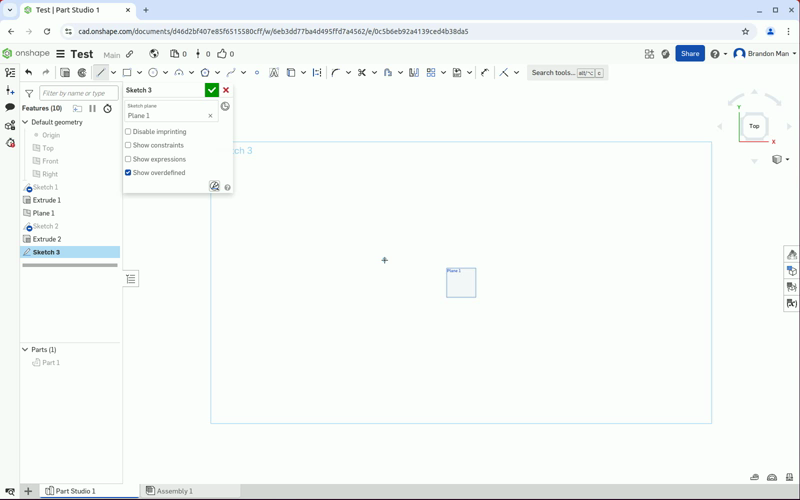
mouse_move(572, 259)
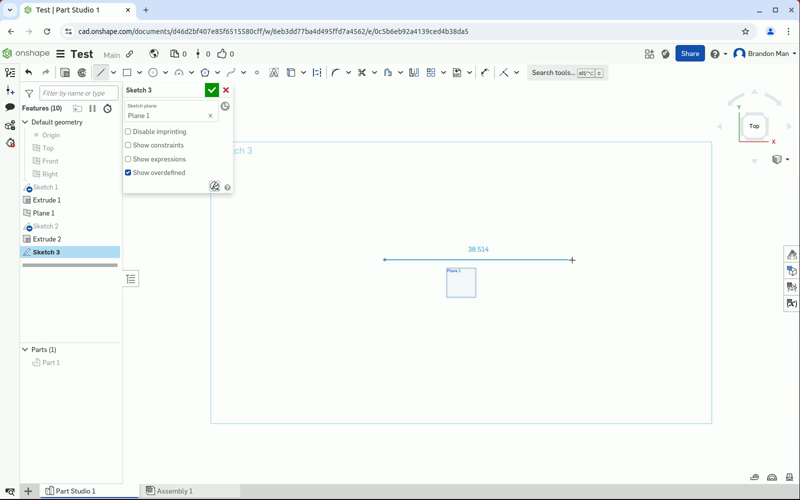
click(572, 259)
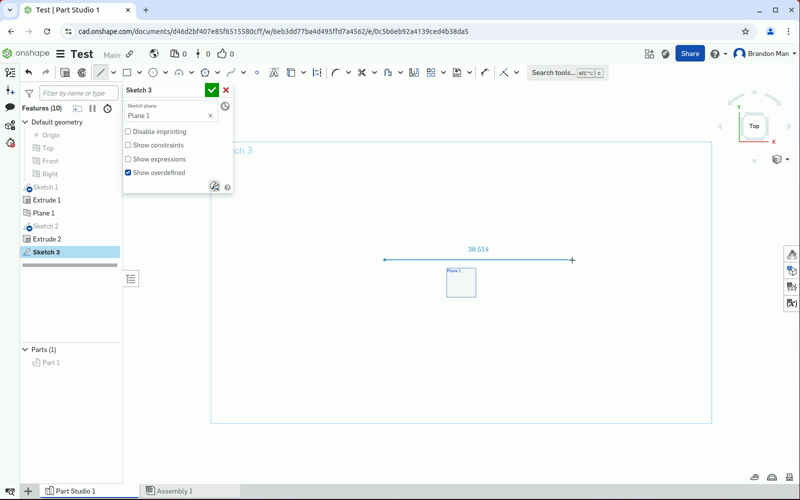
key_up(shift)
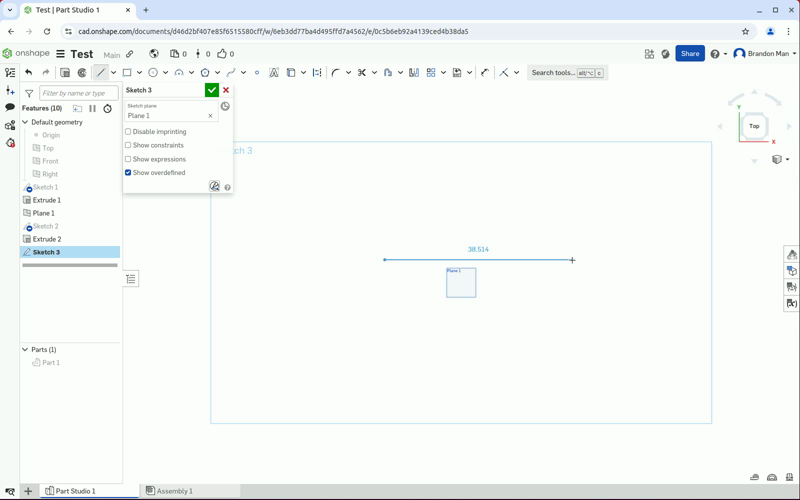
key_down(shift)
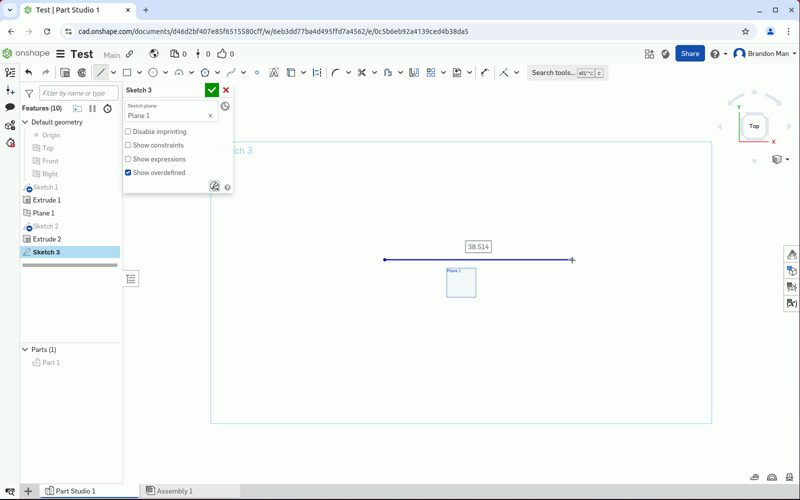
mouse_move(589, 259)
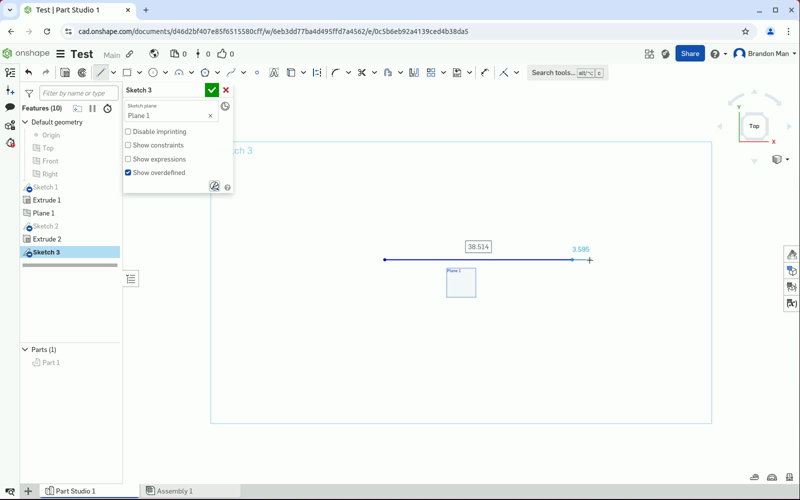
mouse_move(572, 245)
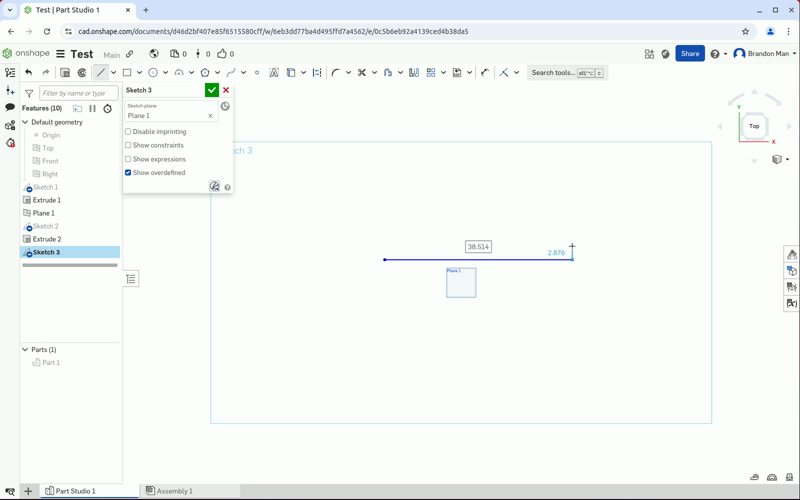
click(572, 245)
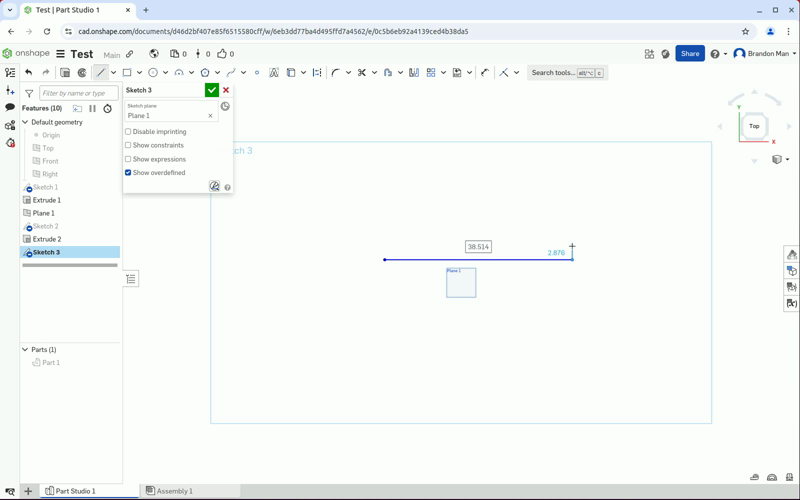
key_up(shift)
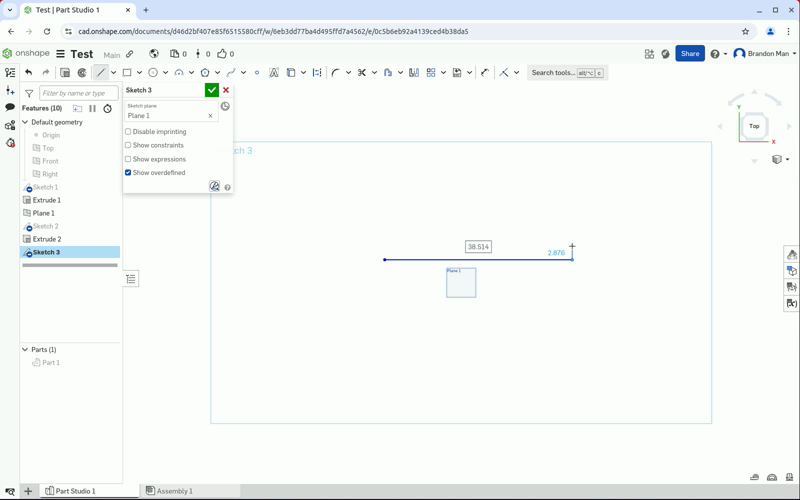
key_down(shift)
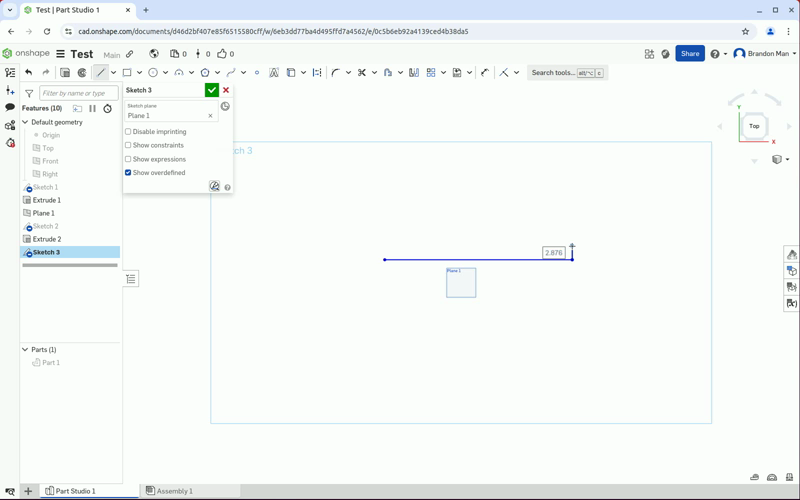
mouse_move(384, 245)
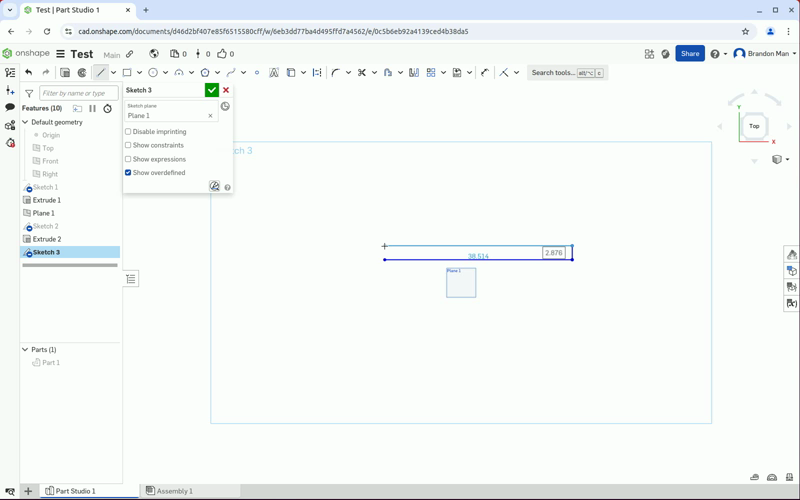
click(384, 245)
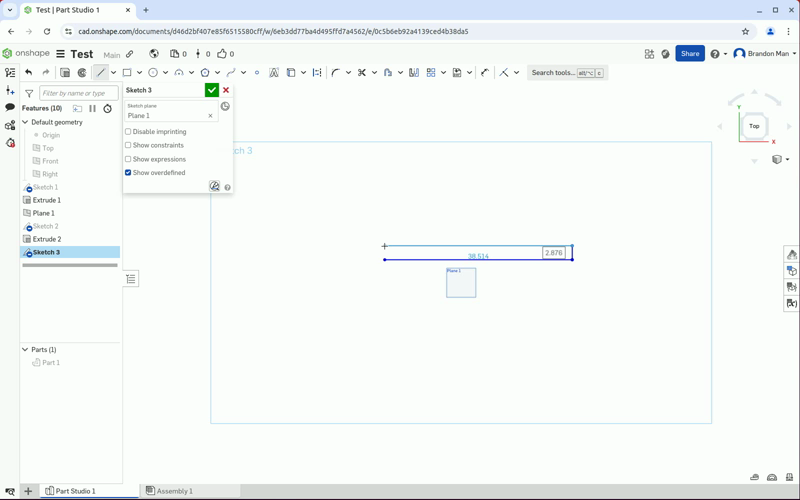
key_up(shift)
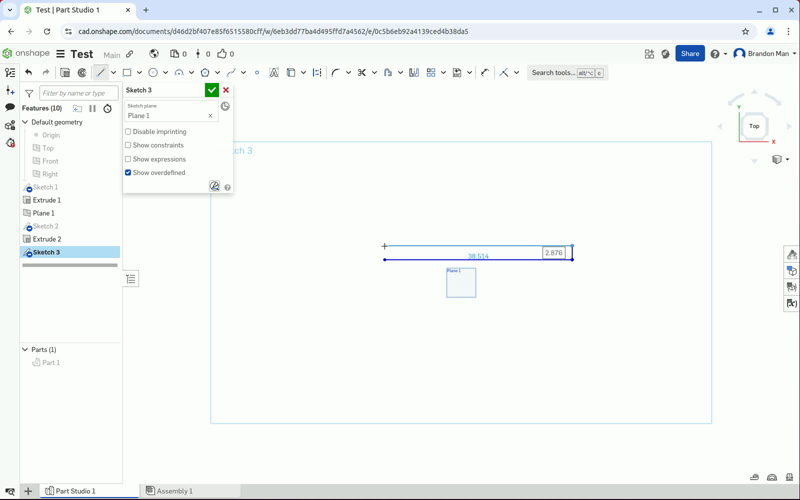
mouse_move(414, 245)
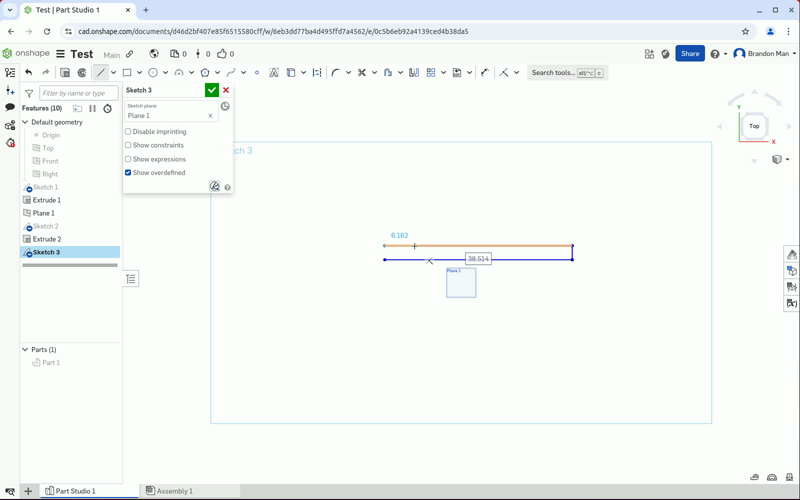
key_down(shift)
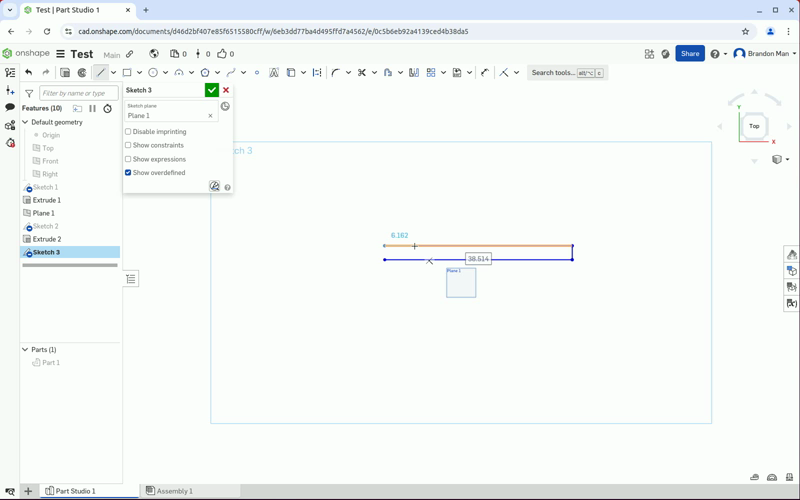
mouse_move(384, 259)
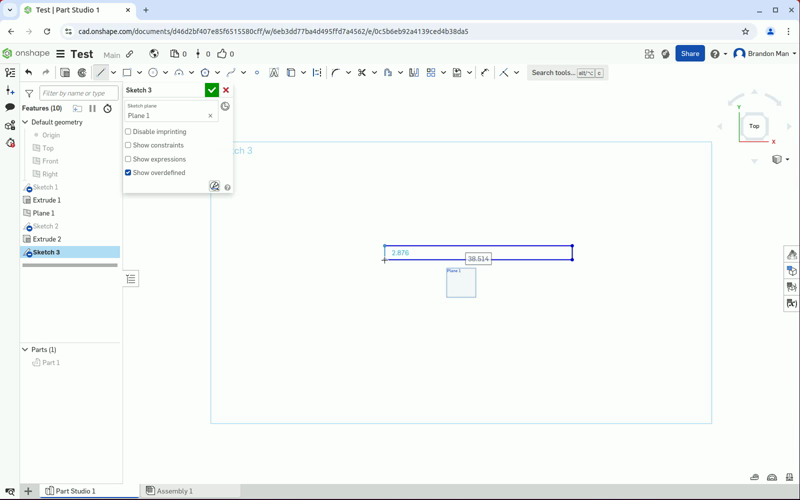
key_up(shift)
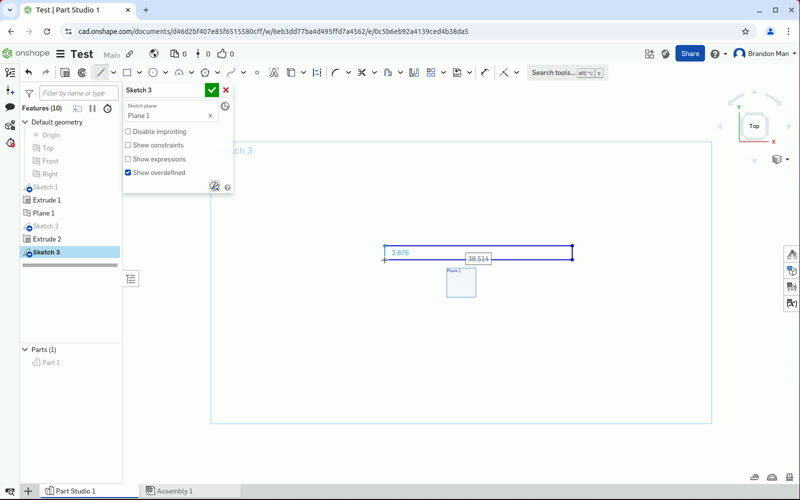
click(384, 259)
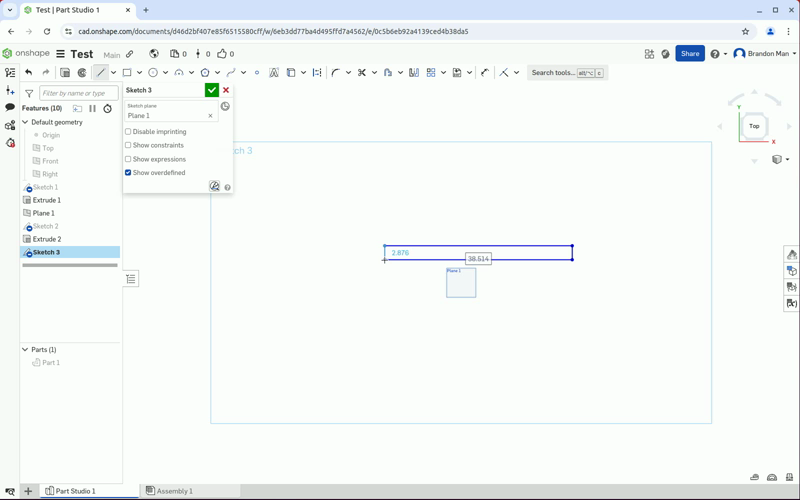
key(esc)
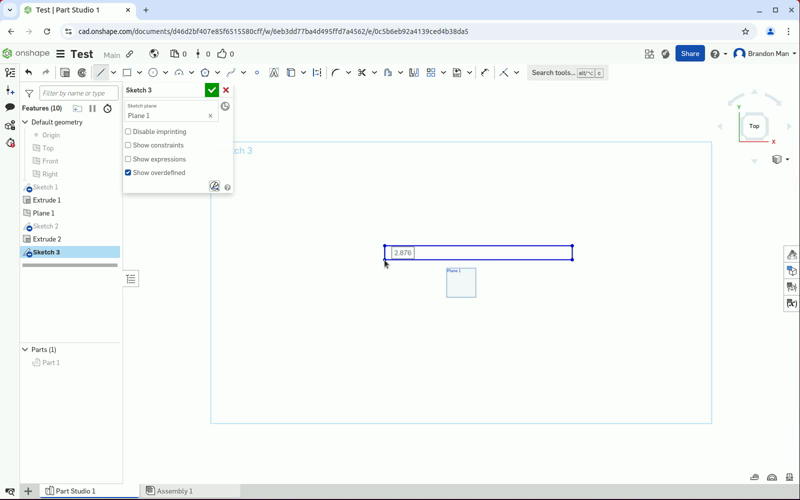
mouse_move(505, 251)
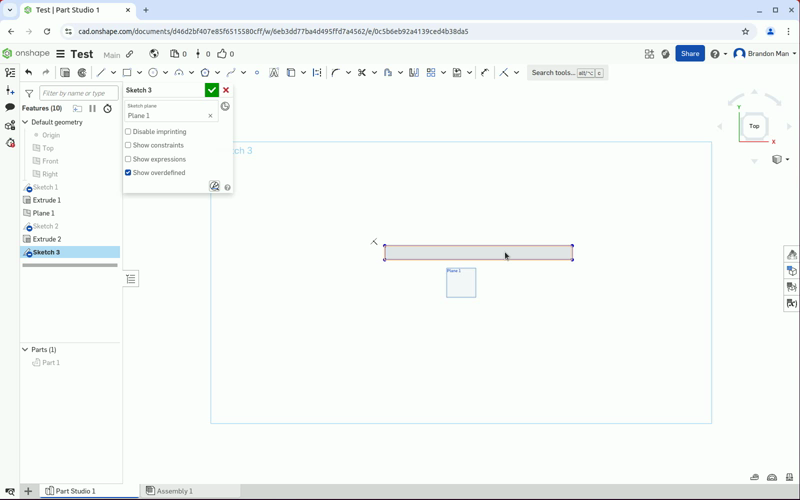
click(505, 251)
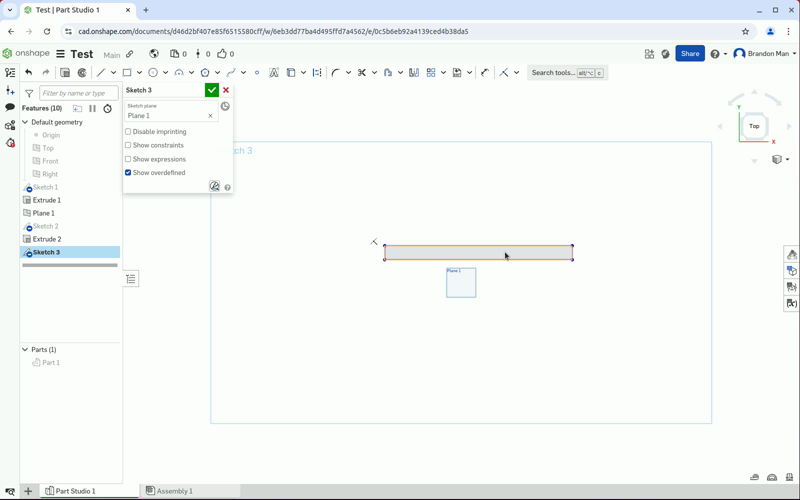
mouse_move(73, 352)
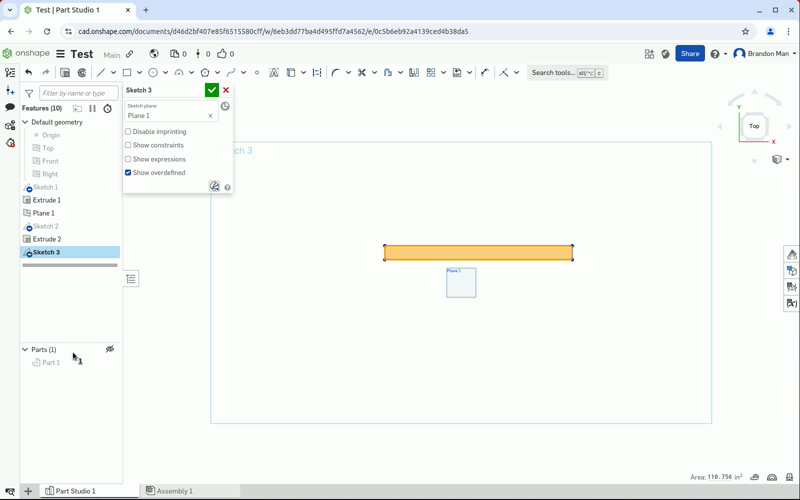
key(shift+y)
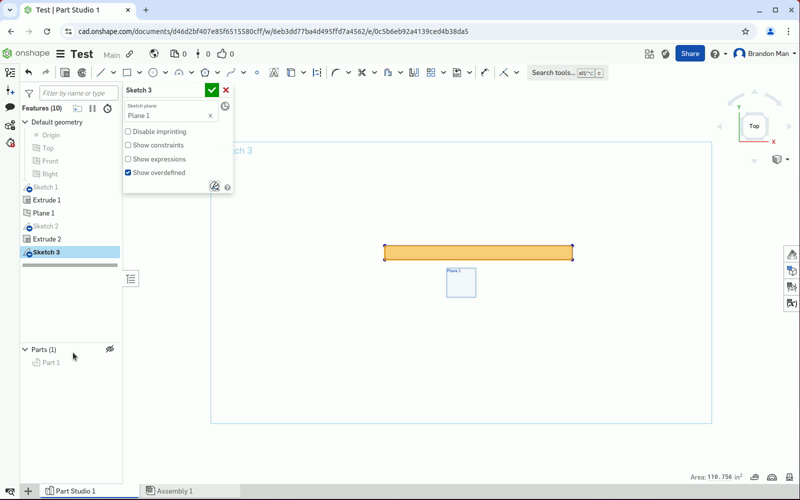
key(shift+e)
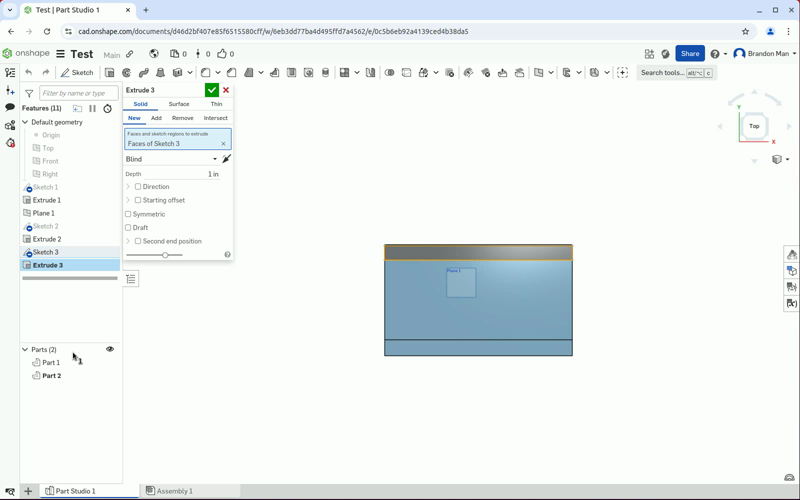
mouse_move(143, 106)
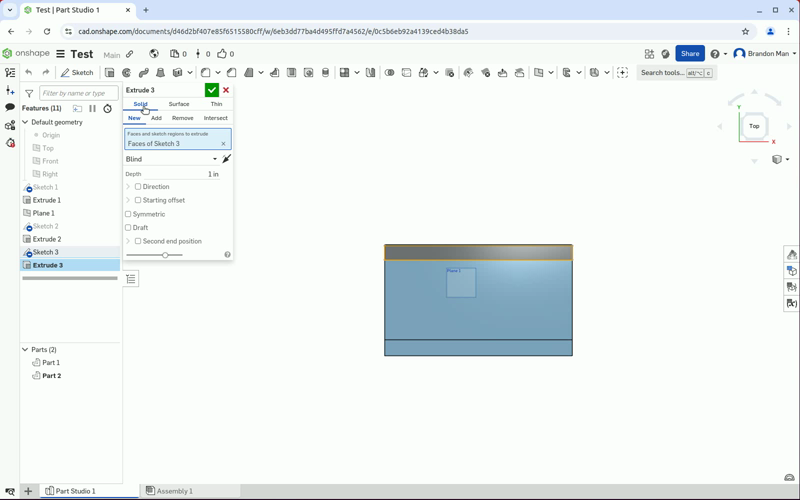
click(143, 106)
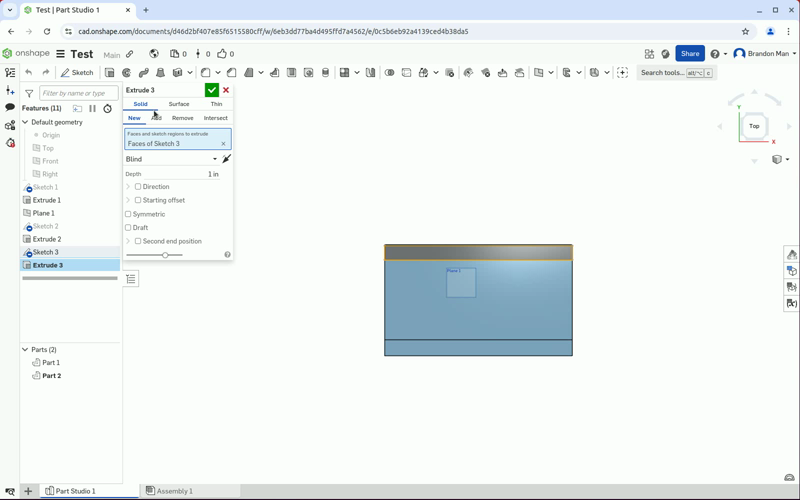
mouse_move(186, 120)
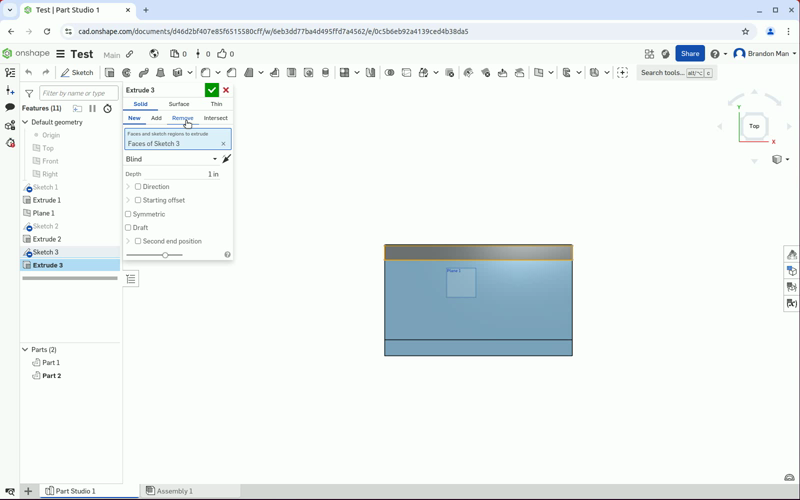
click(186, 120)
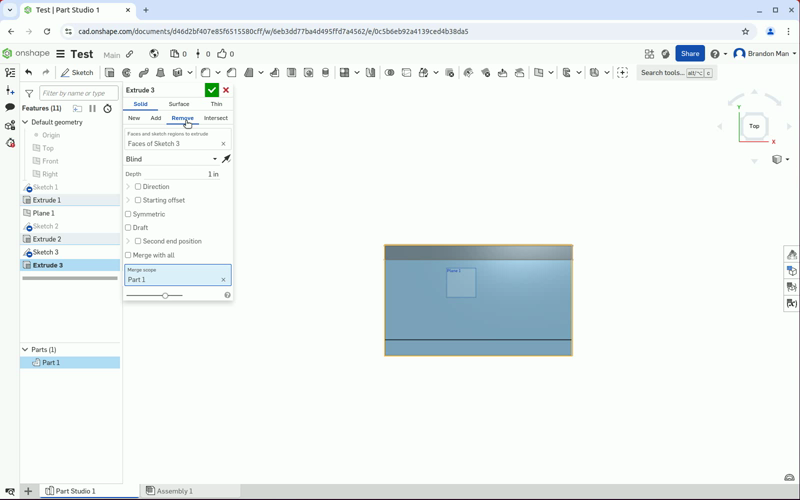
key(tab, 4)
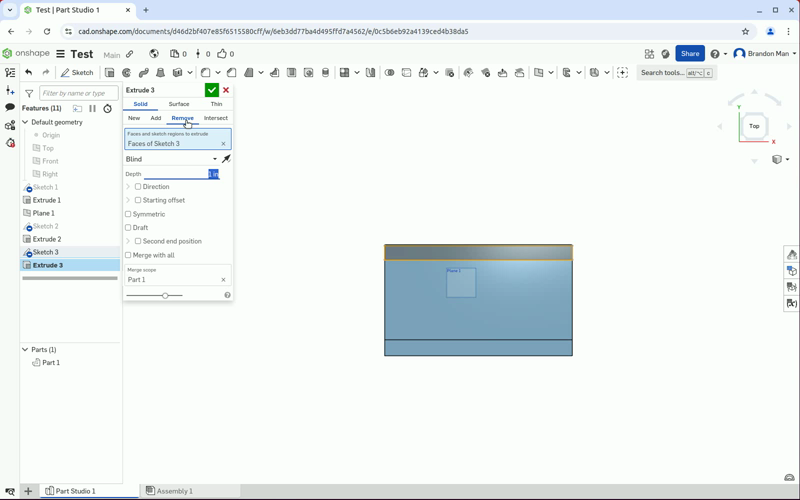
text(2.648)
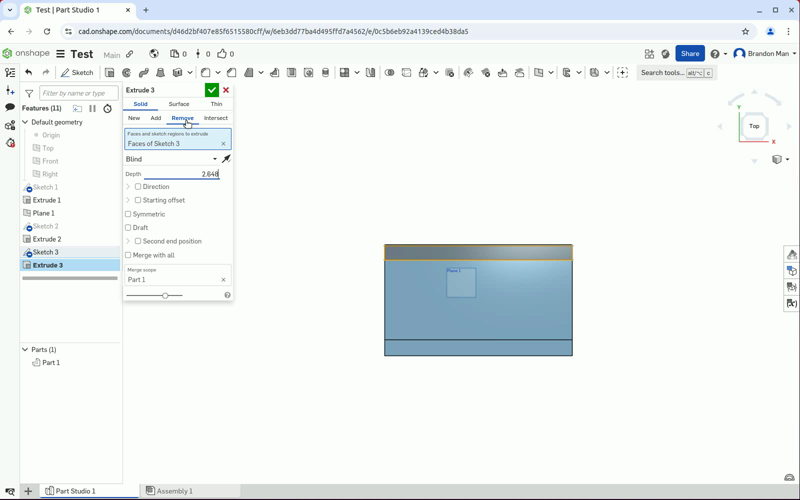
key(tab, 6)
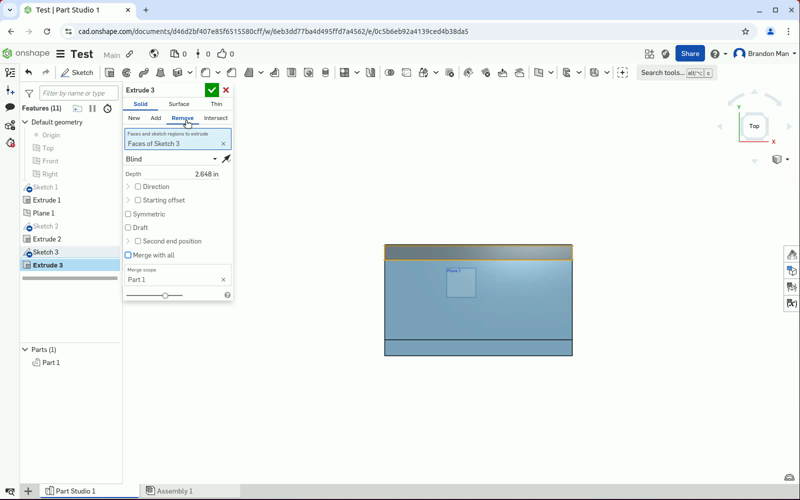
key(space)
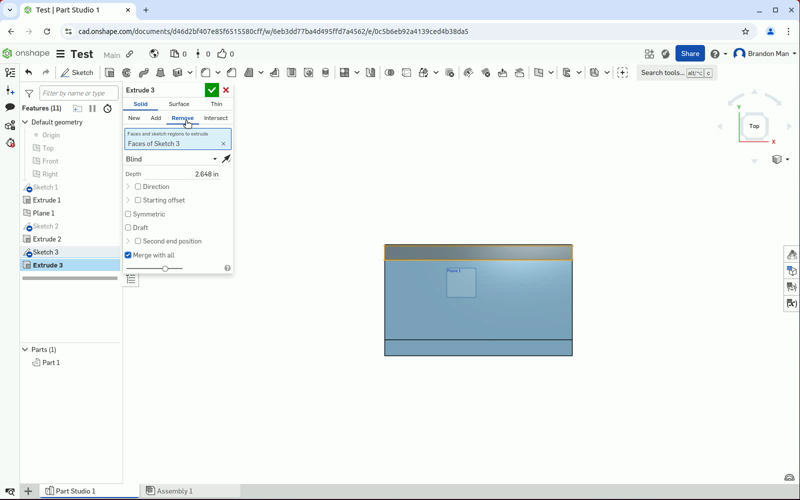
key(enter)
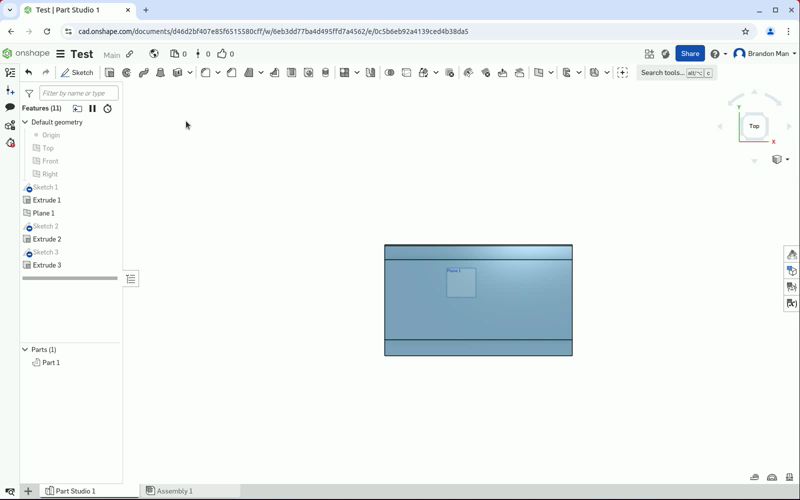
key(shift+h)
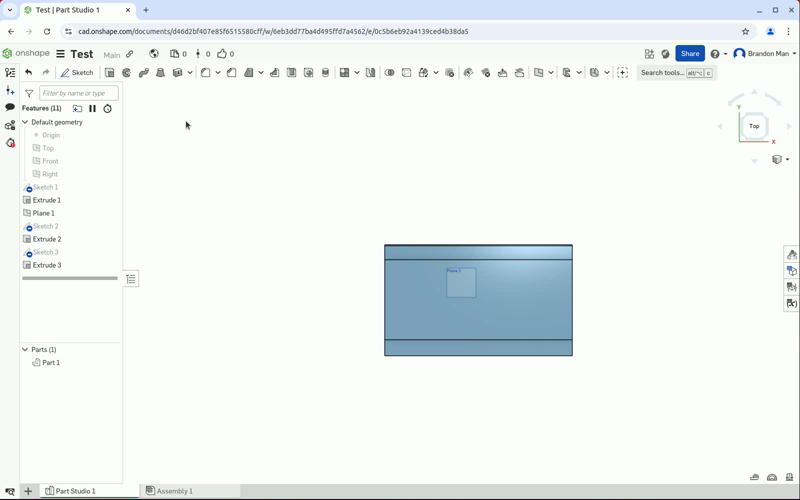
key(shift+h)
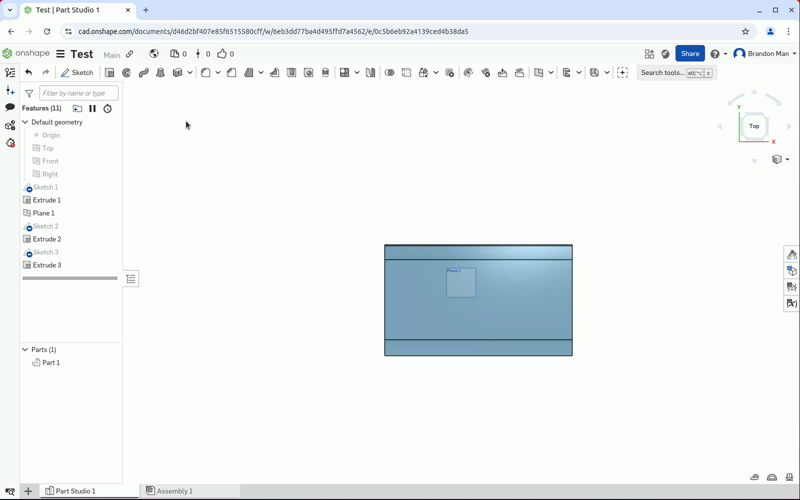
mouse_move(73, 189)
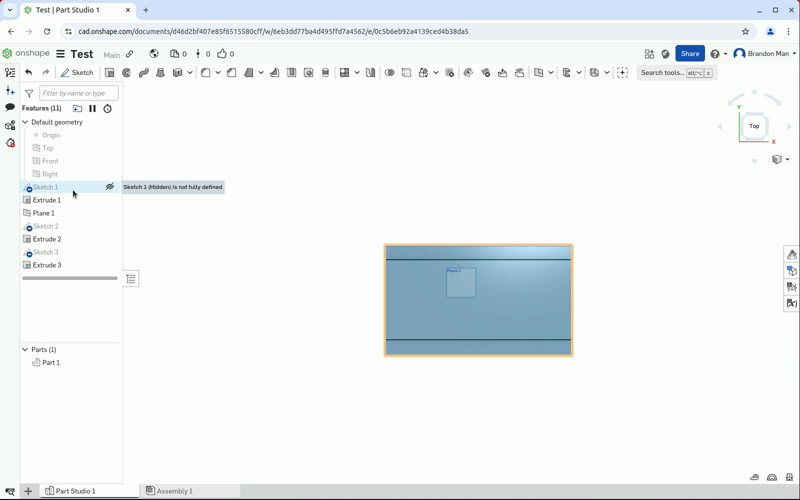
click(73, 189)
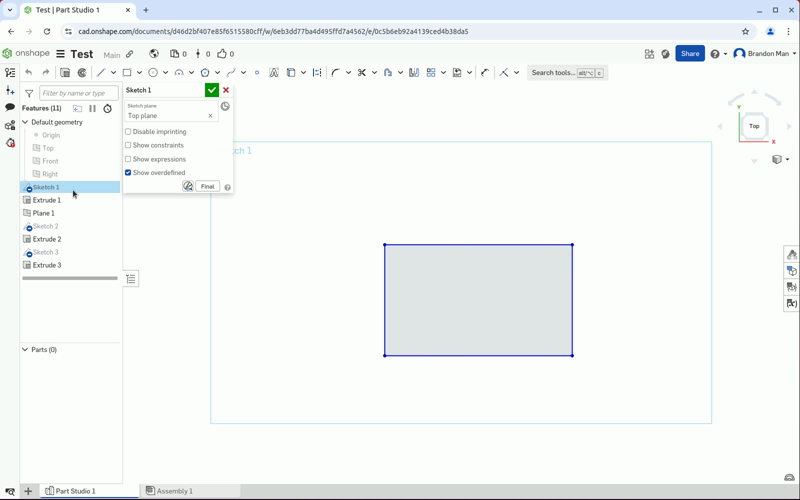
mouse_move(229, 92)
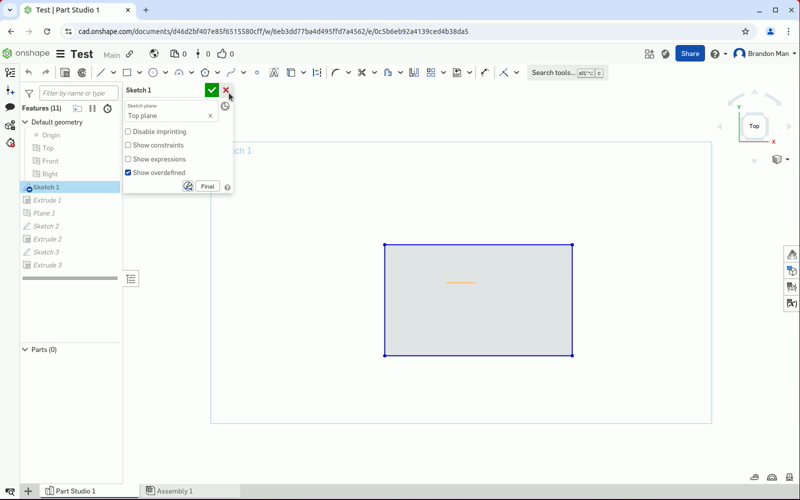
click(229, 92)
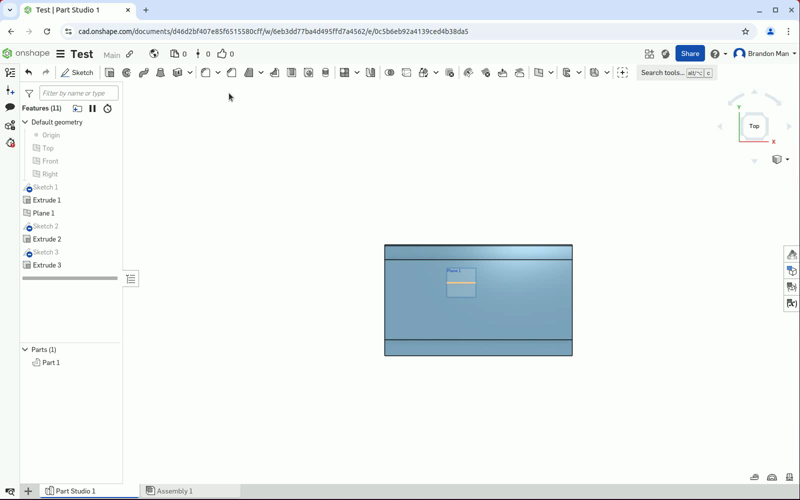
mouse_move(73, 352)
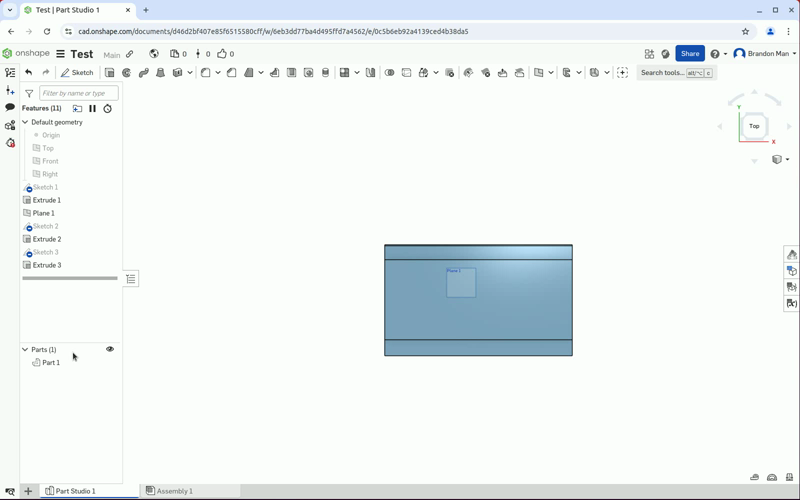
key(y)
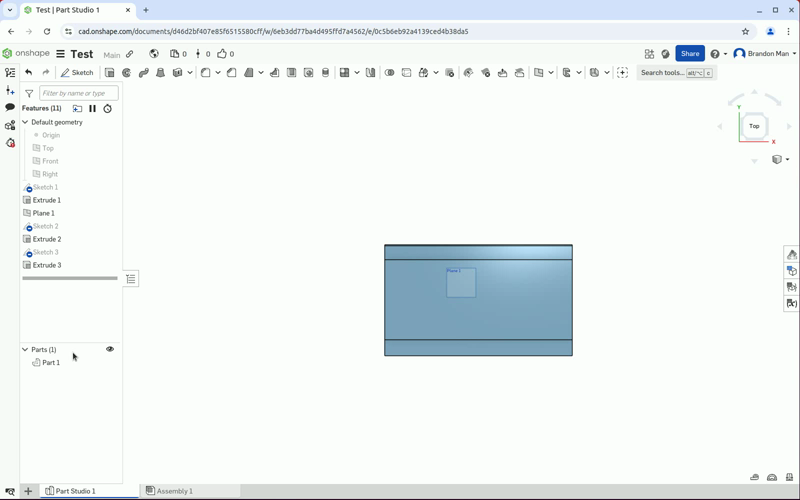
key(shift+p)
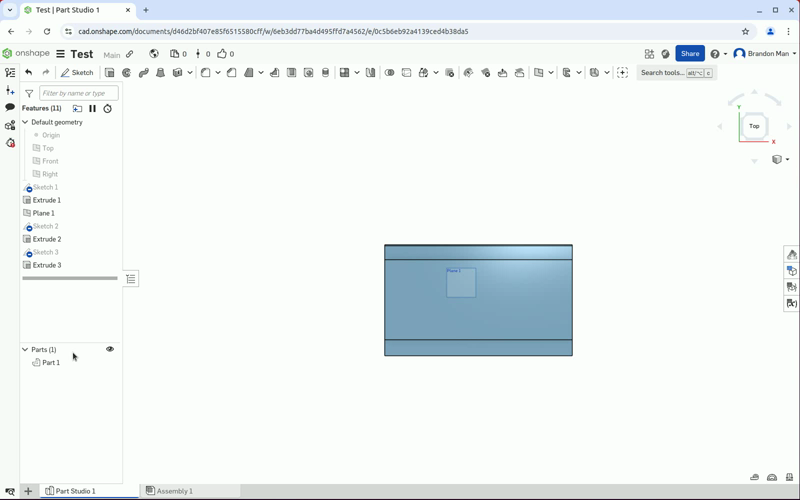
key(space)
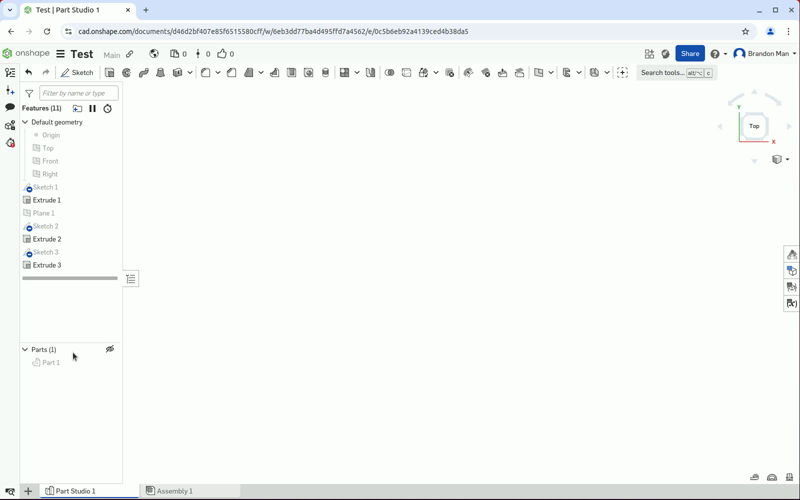
key_down(shift)
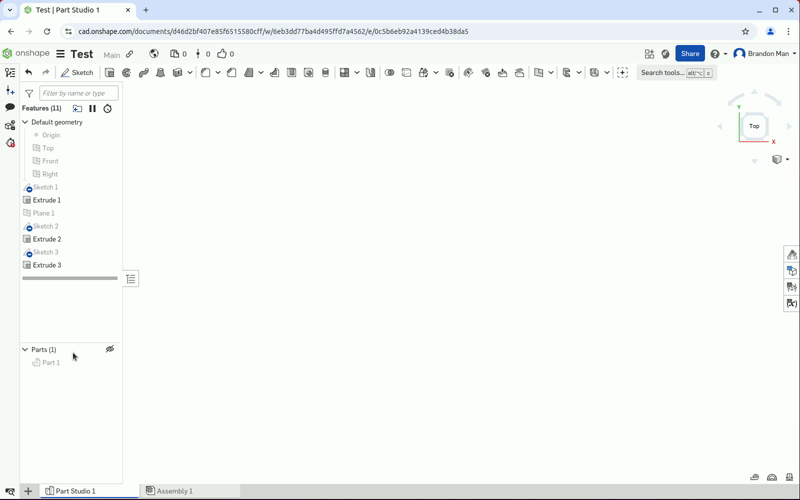
key(up)
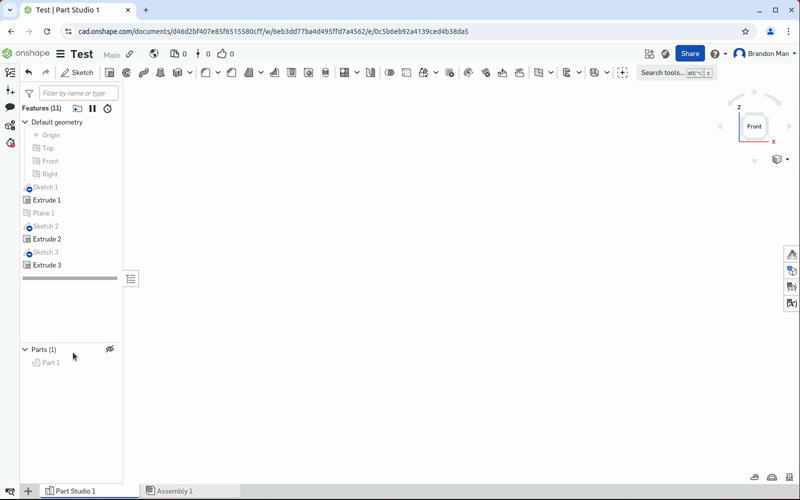
key_up(shift)
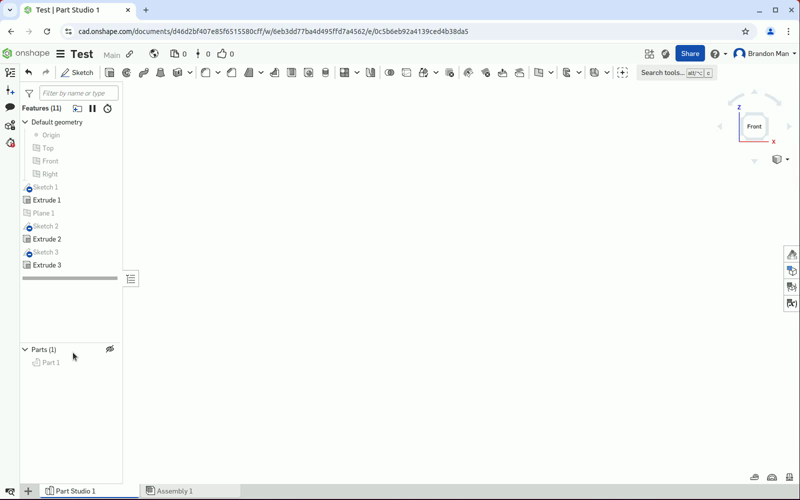
key(space)
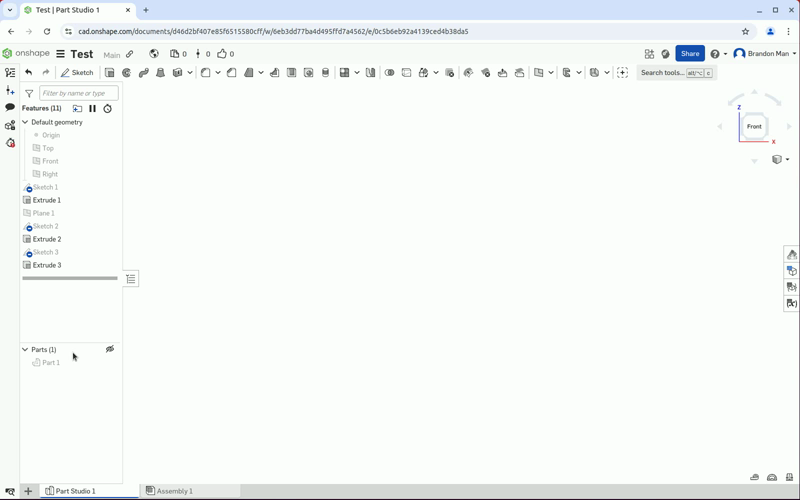
key_down(shift)
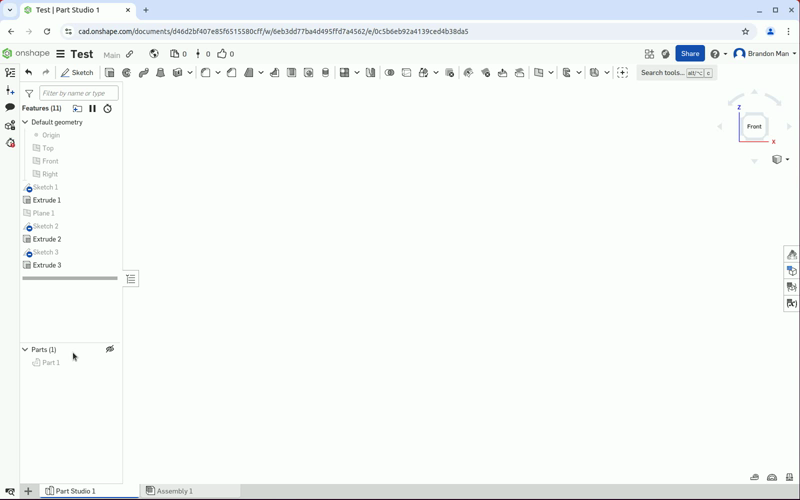
key(left)
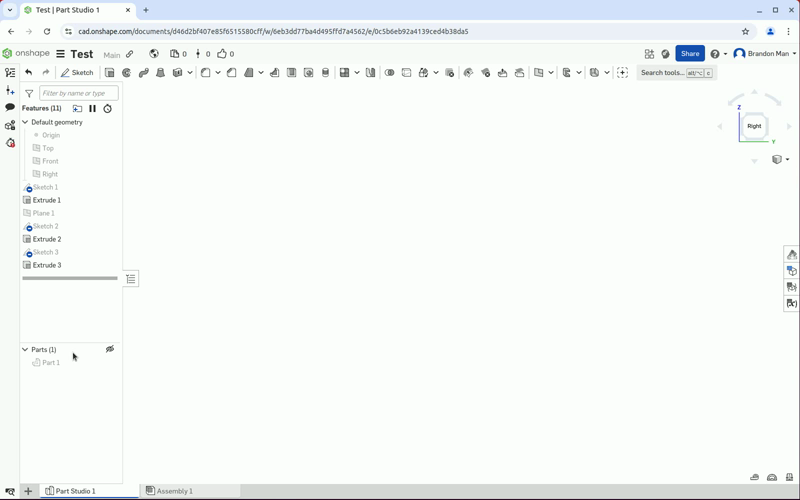
key_up(shift)
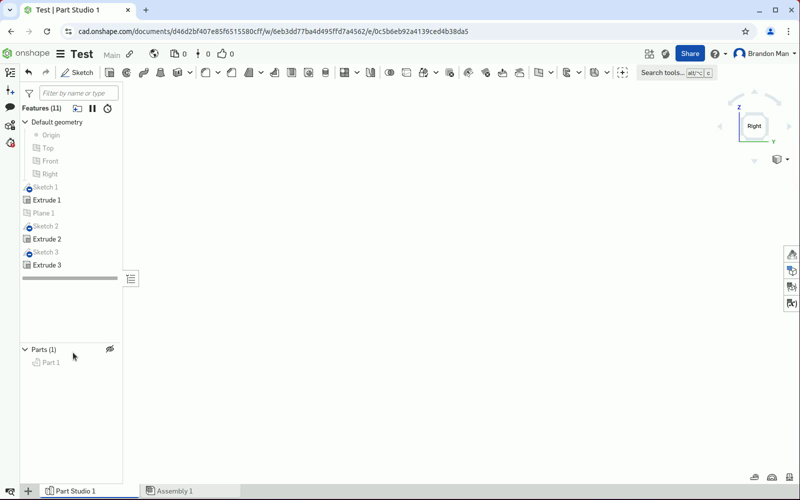
mouse_move(73, 352)
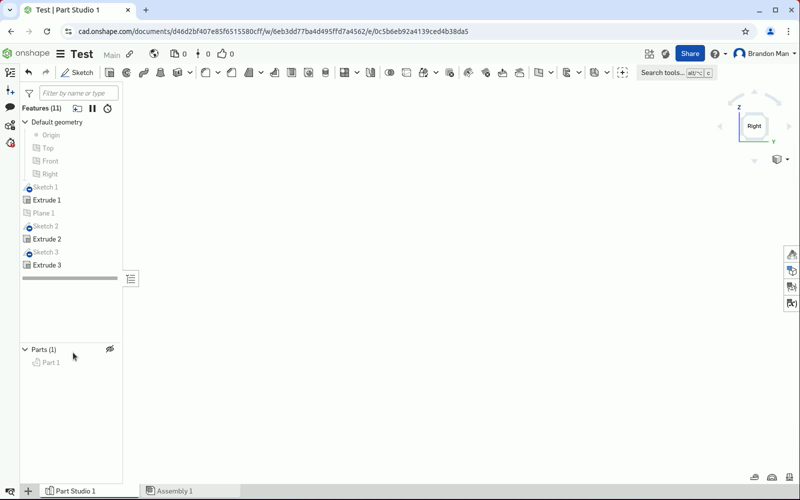
key(shift+y)
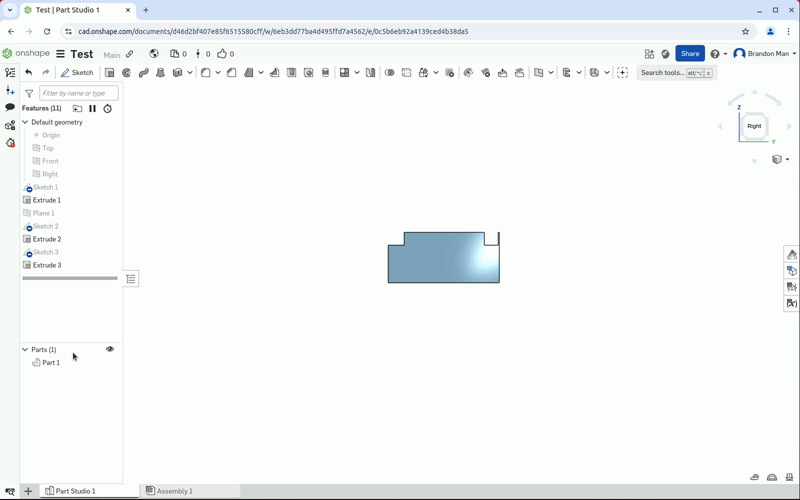
mouse_move(541, 75)
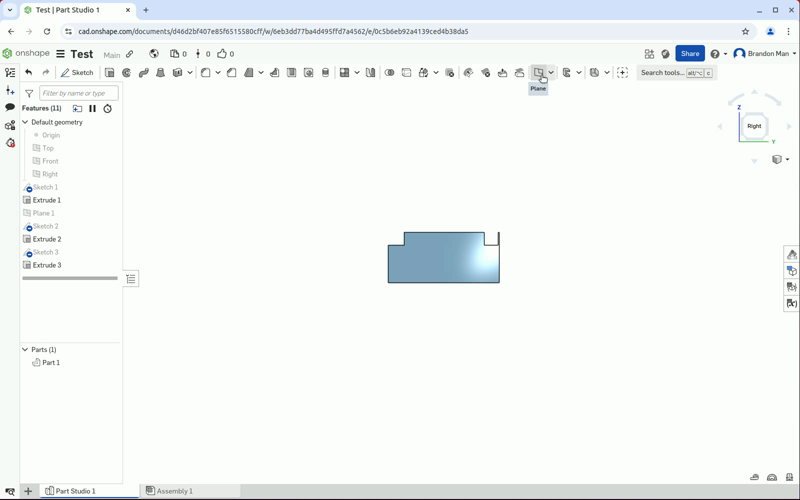
click(541, 75)
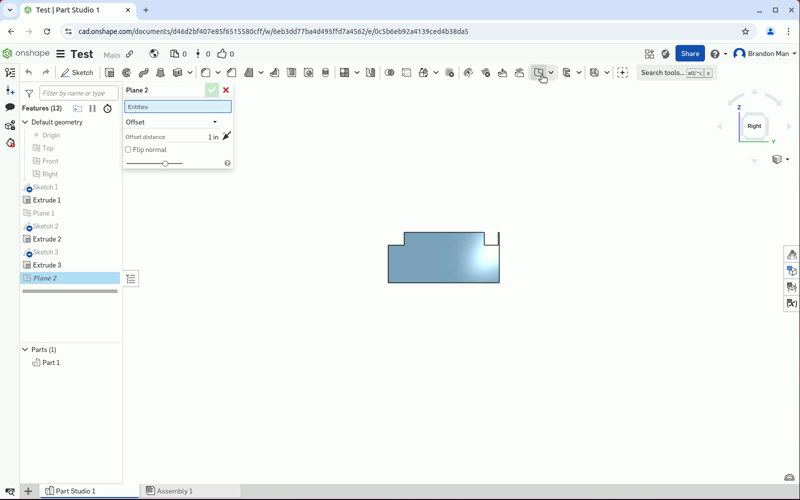
mouse_move(73, 176)
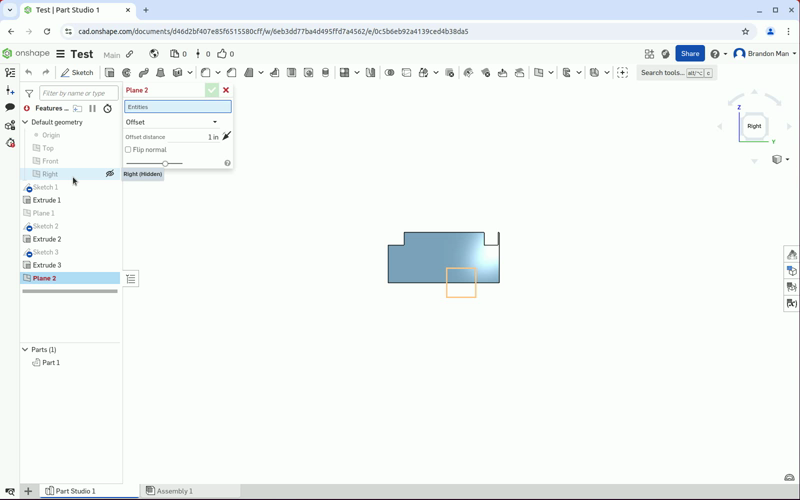
click(73, 176)
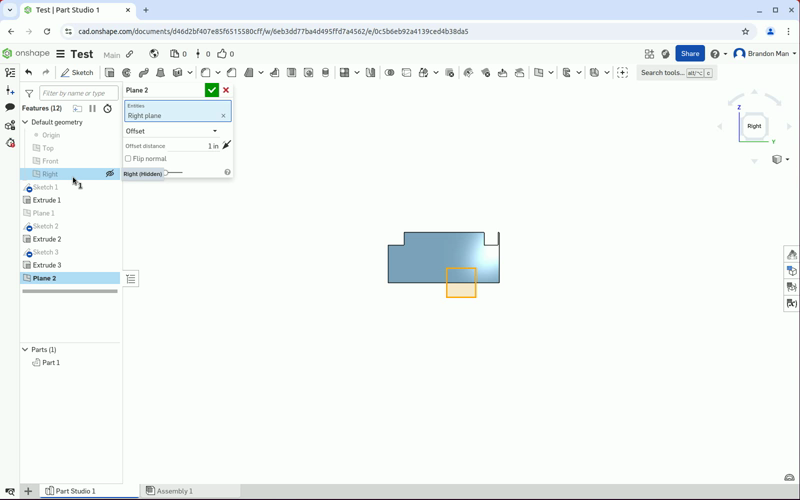
key(tab, 2)
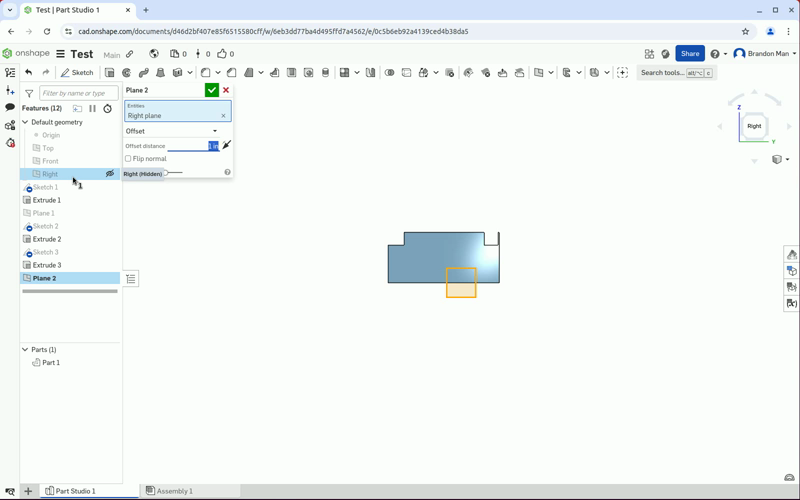
text(15.652)
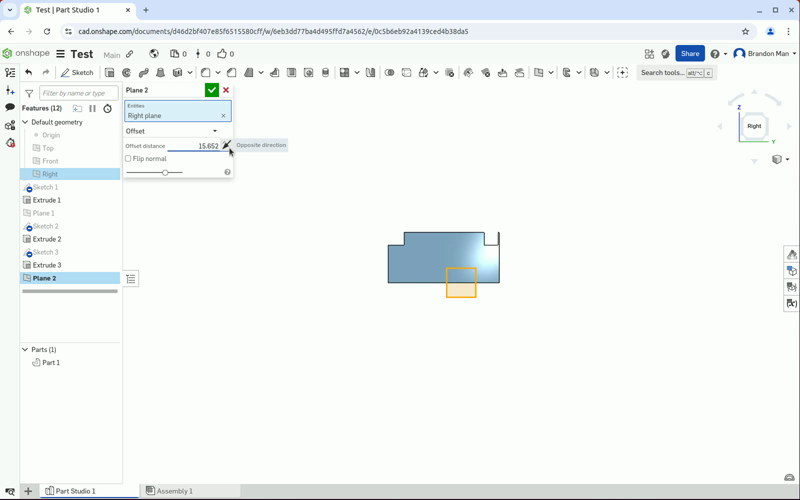
mouse_move(229, 147)
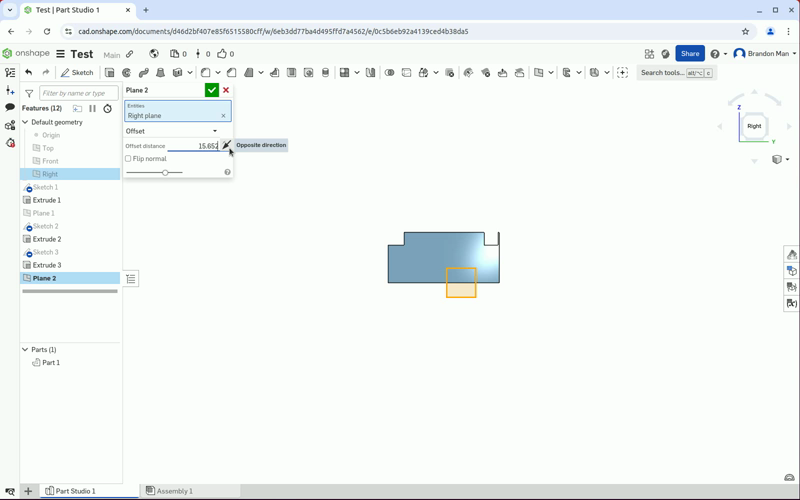
click(229, 147)
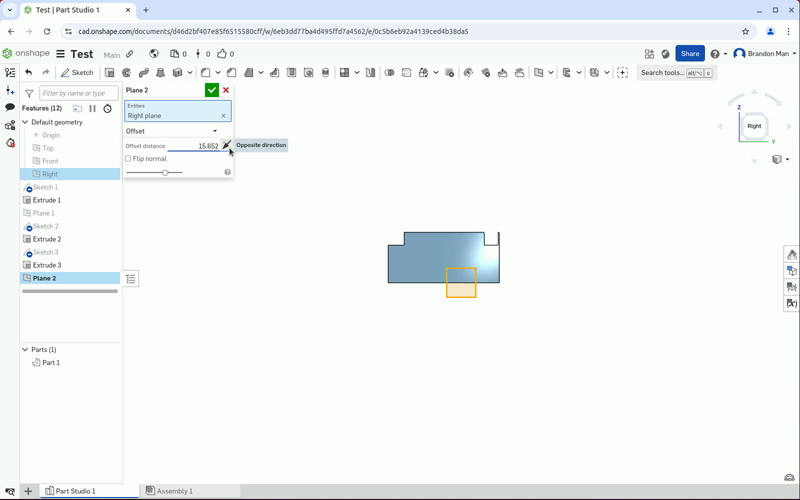
key(enter, 2)
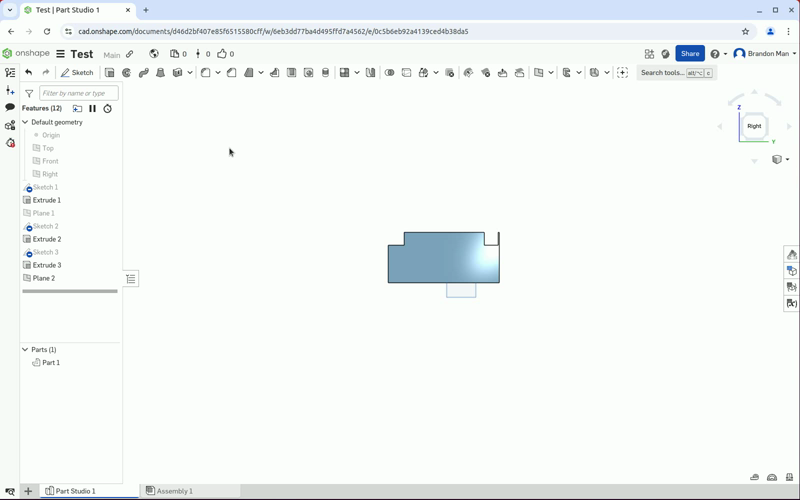
key(shift+s)
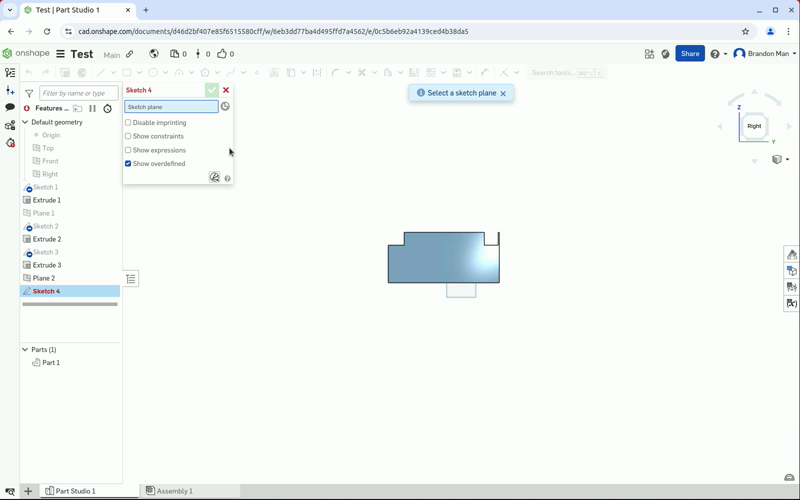
mouse_move(73, 280)
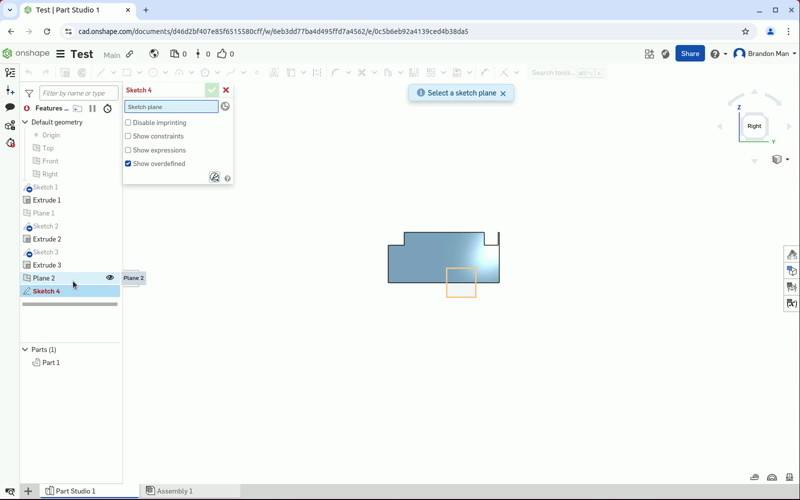
click(73, 280)
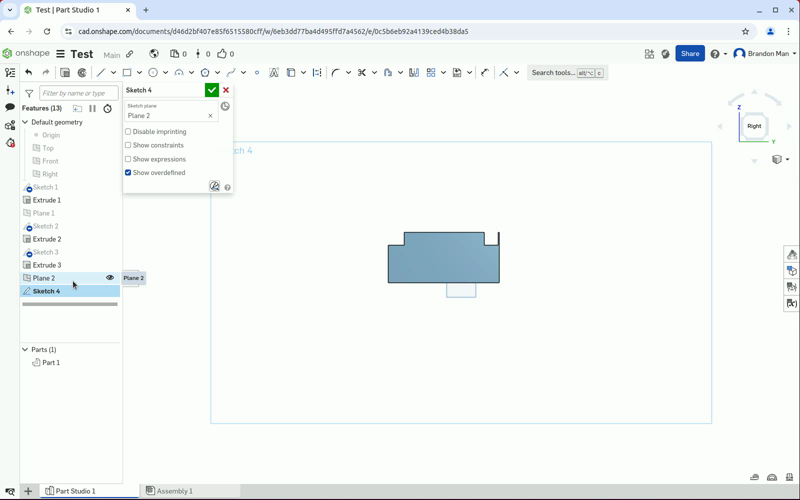
mouse_move(73, 352)
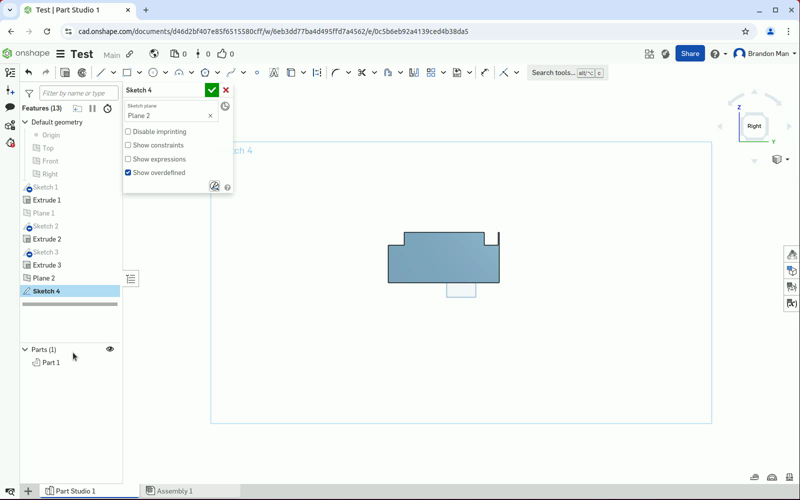
key(y)
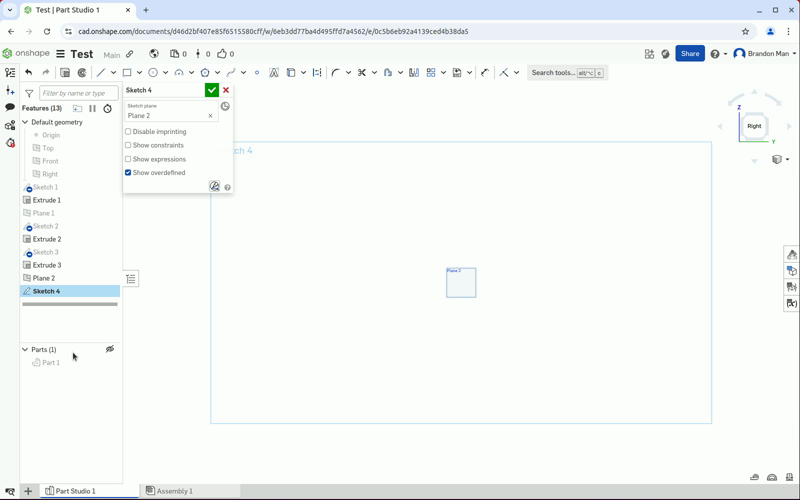
key(l)
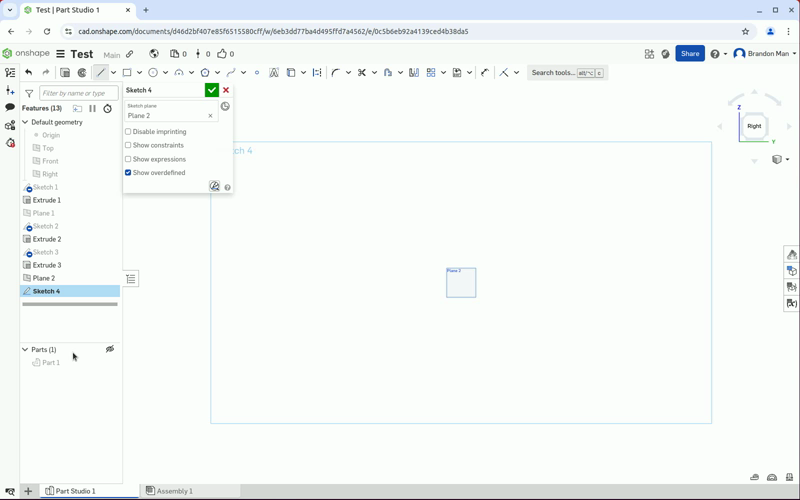
key_down(shift)
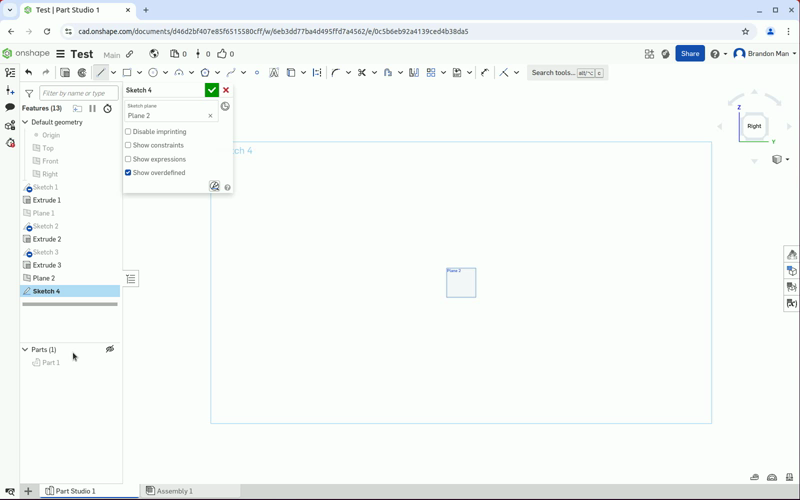
mouse_move(401, 232)
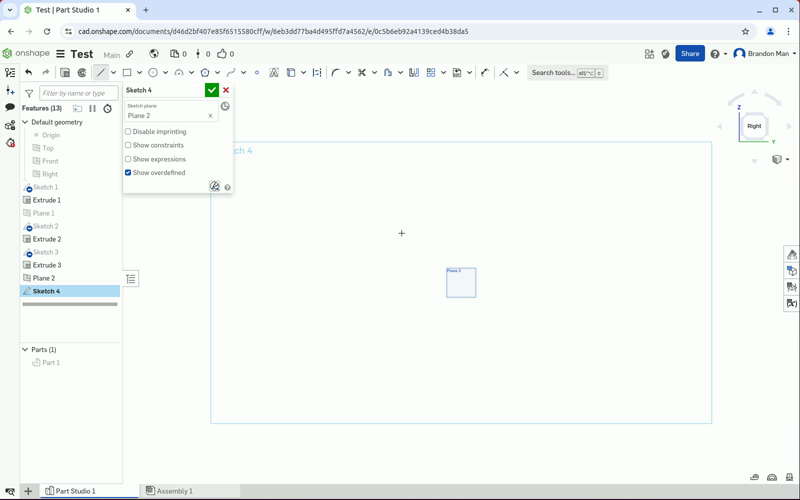
click(401, 232)
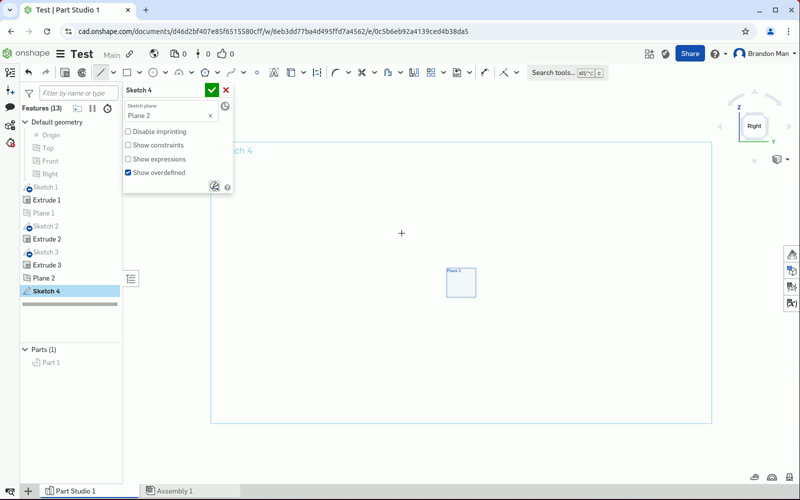
key_up(shift)
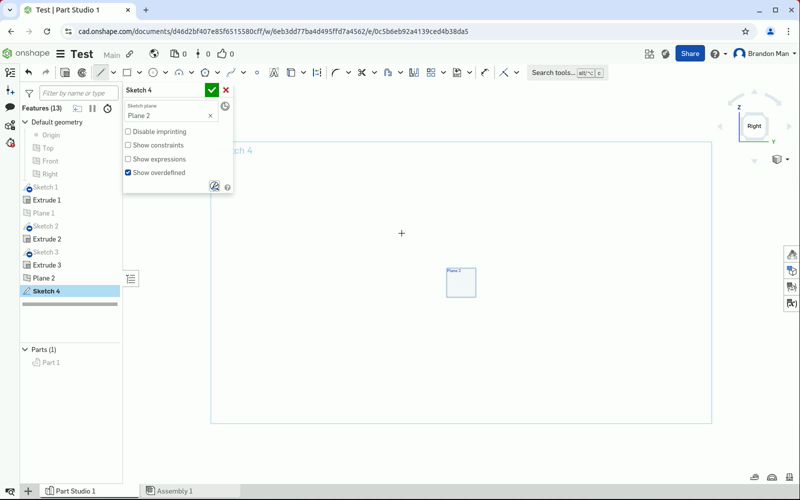
key_down(shift)
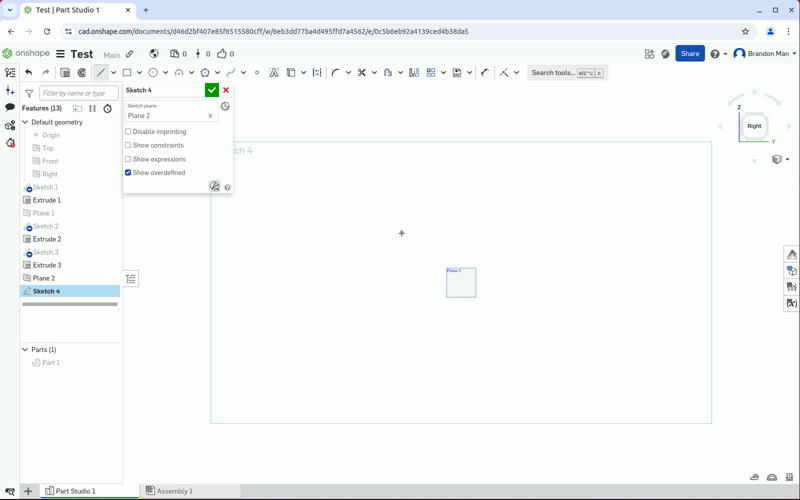
mouse_move(483, 232)
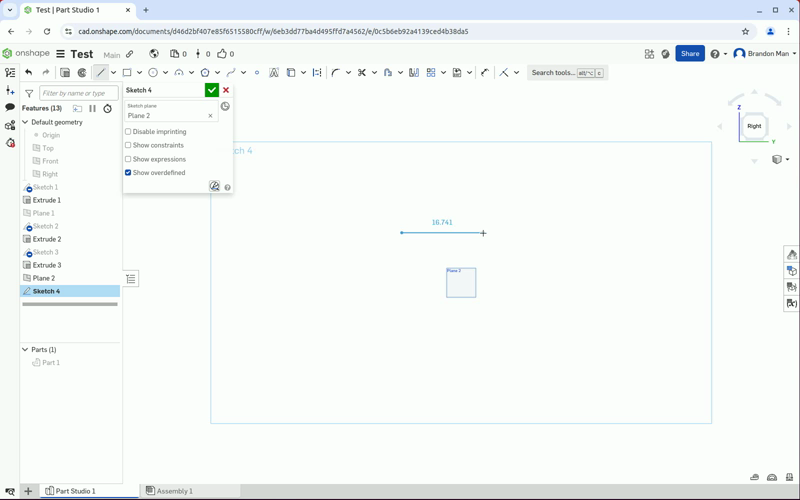
click(483, 232)
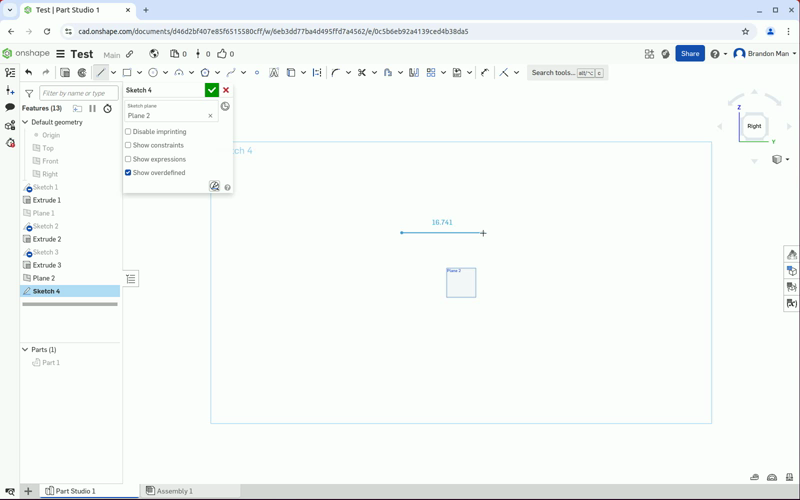
key_up(shift)
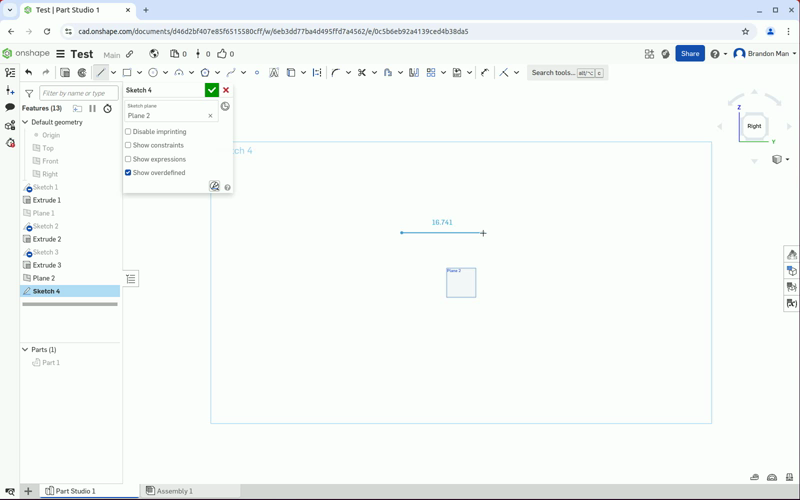
key_down(shift)
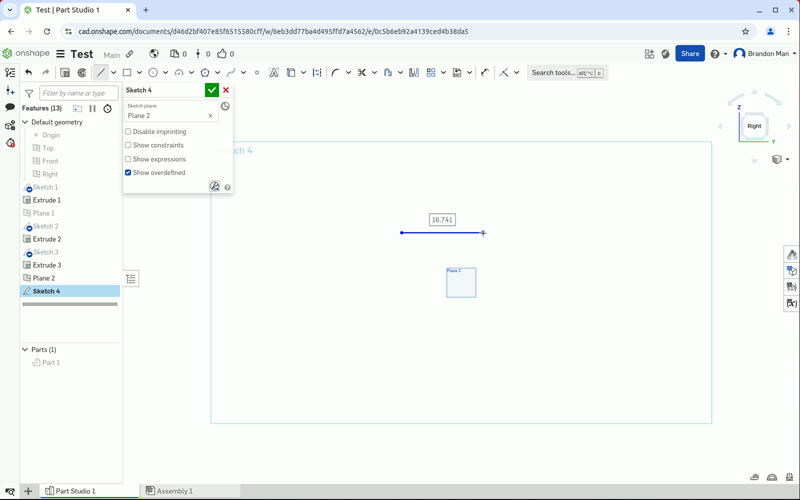
mouse_move(513, 232)
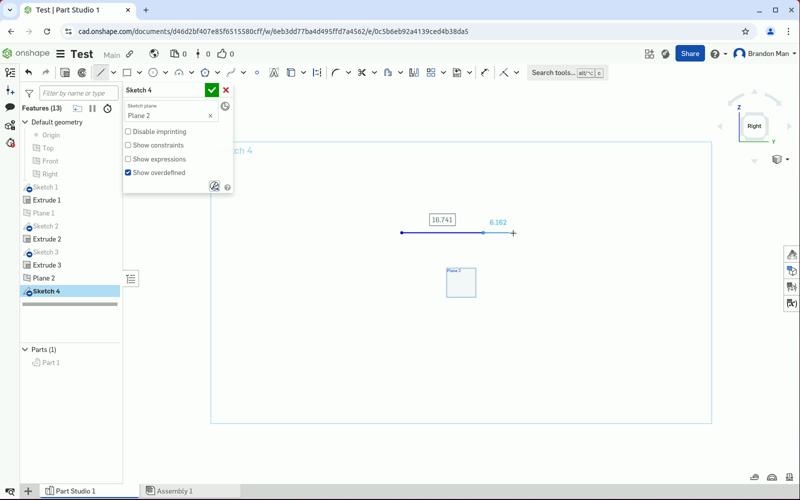
mouse_move(483, 187)
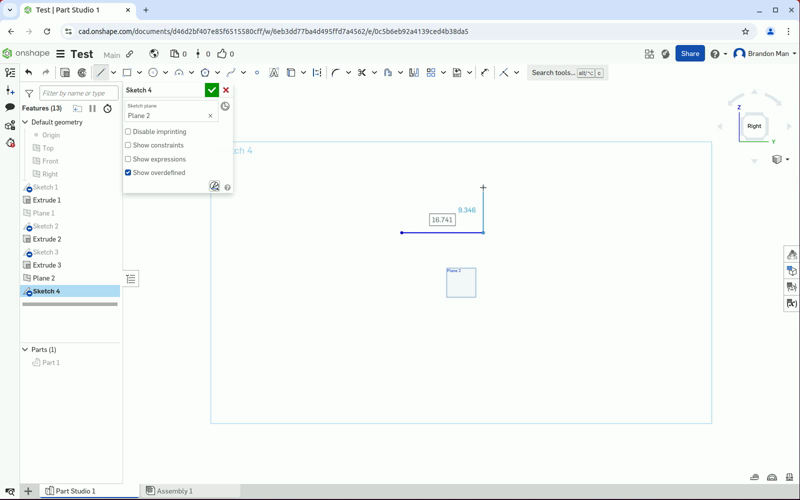
click(483, 187)
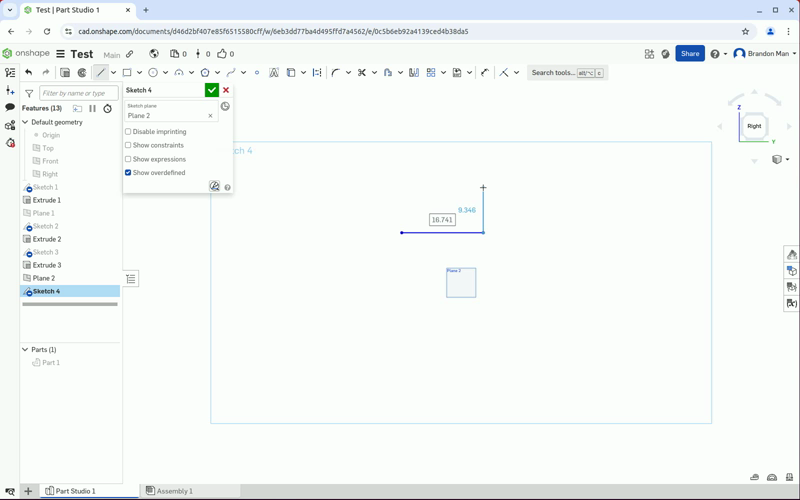
key_up(shift)
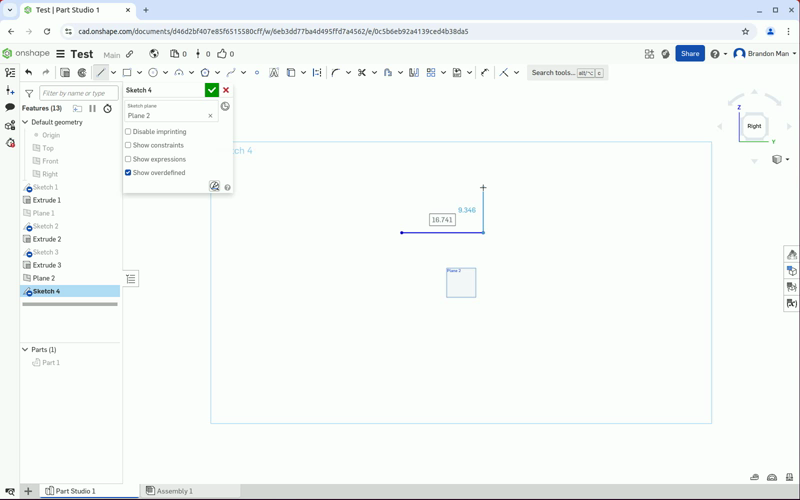
key_down(shift)
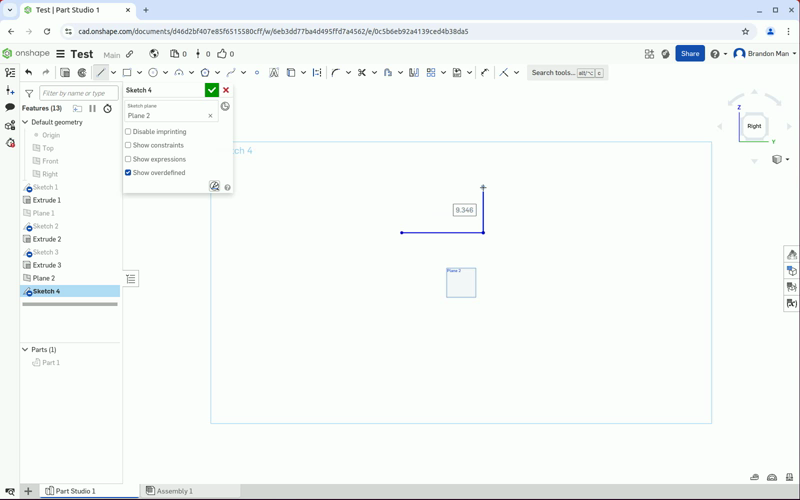
mouse_move(401, 187)
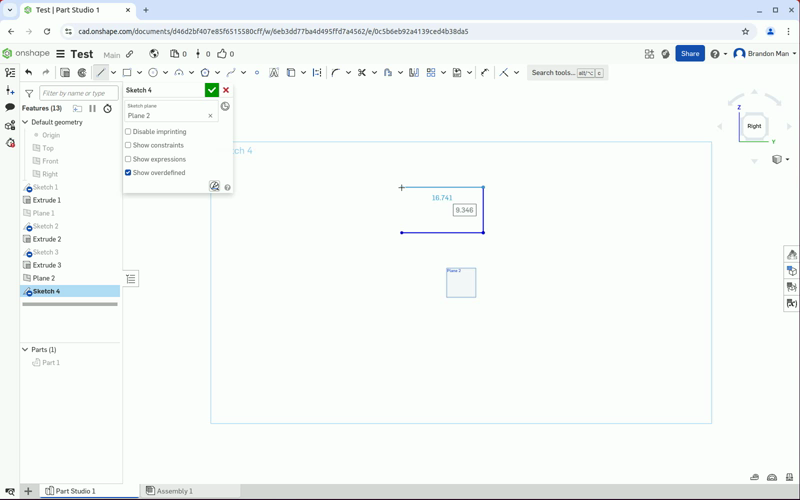
click(401, 187)
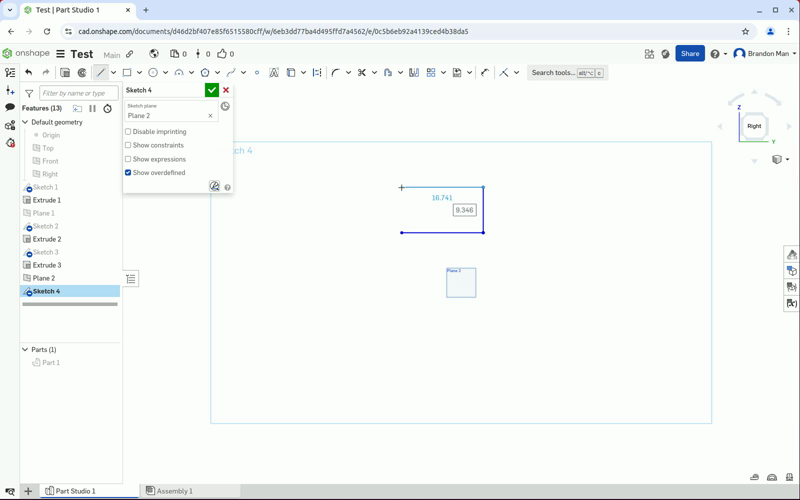
key_up(shift)
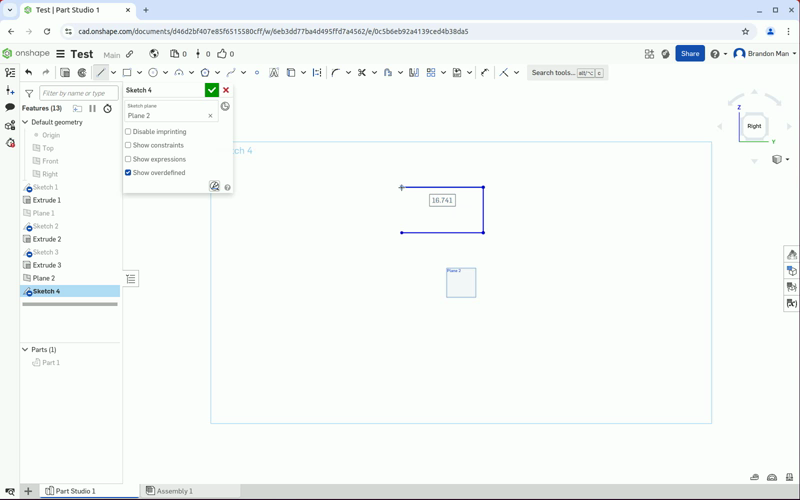
mouse_move(431, 187)
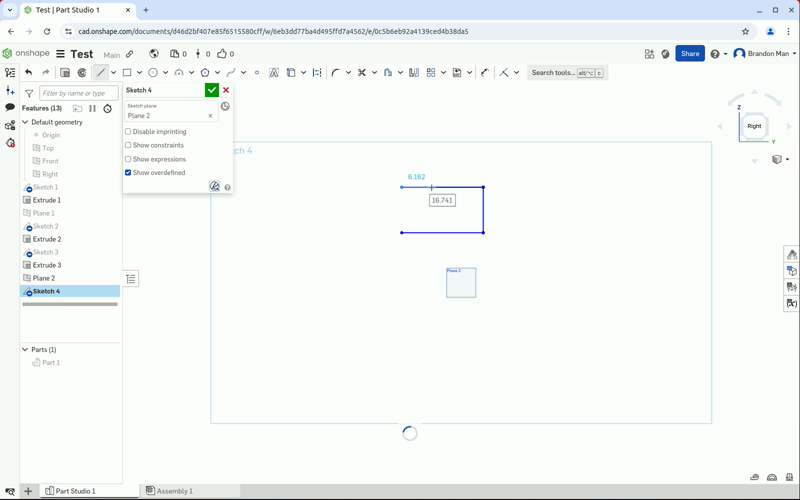
key_down(shift)
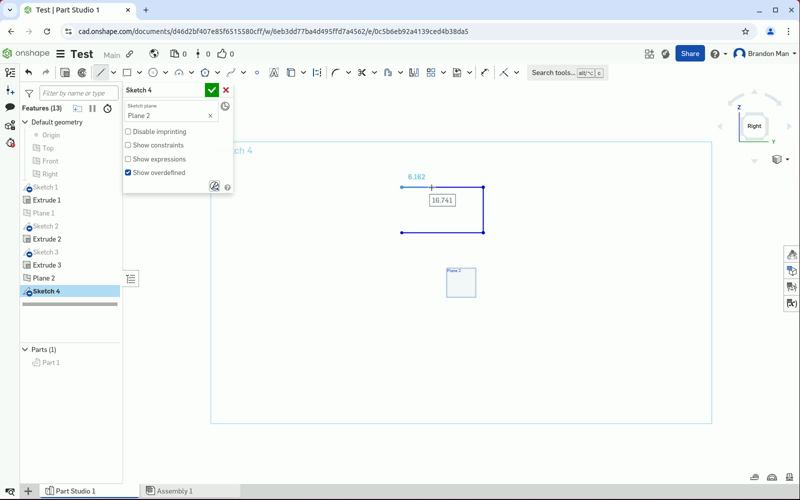
mouse_move(401, 232)
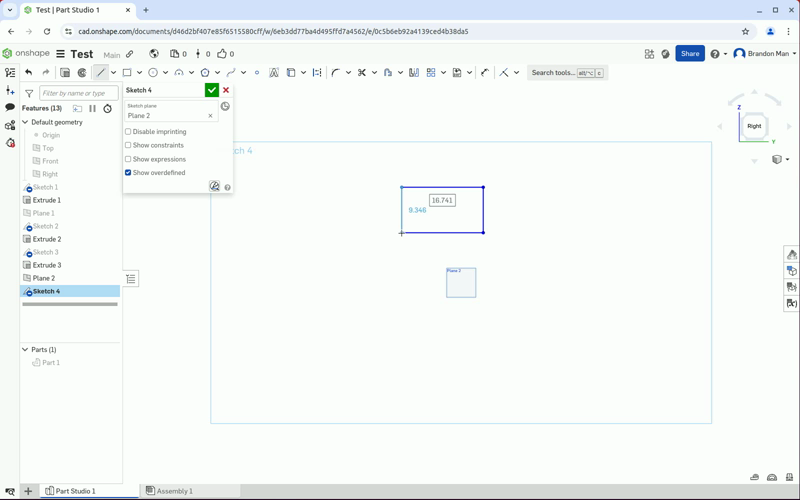
key_up(shift)
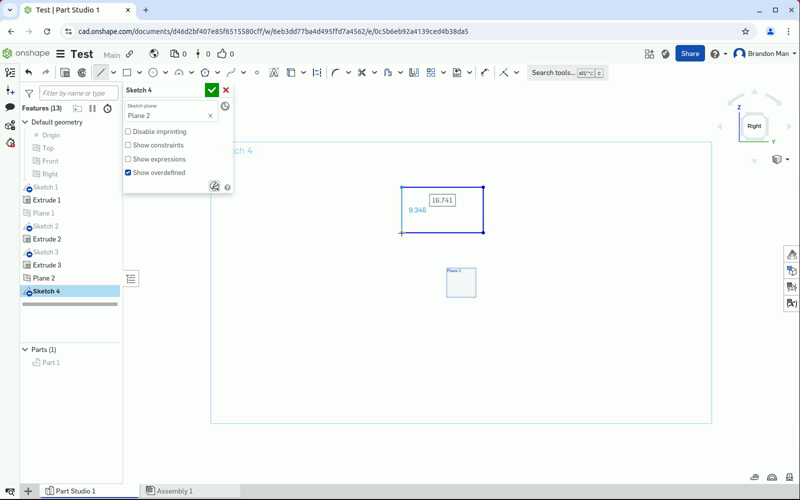
click(401, 232)
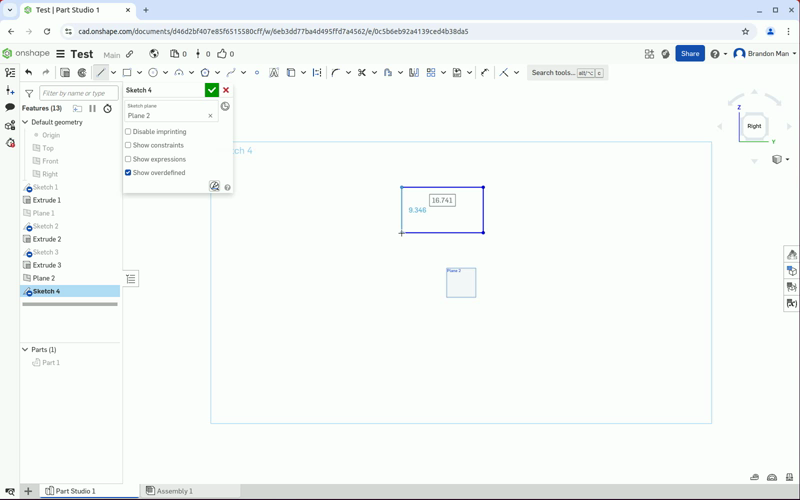
key(esc)
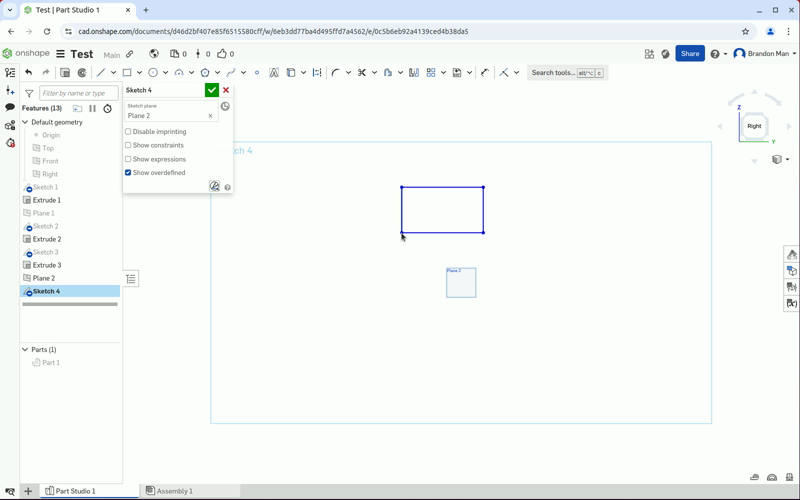
mouse_move(432, 198)
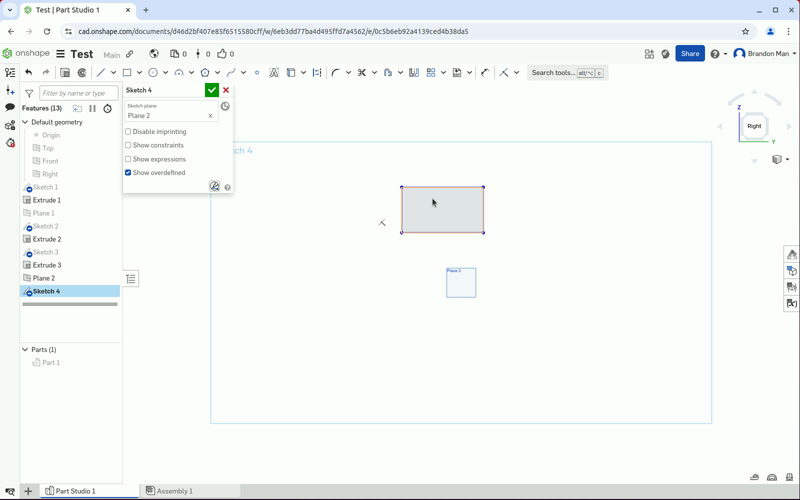
click(432, 198)
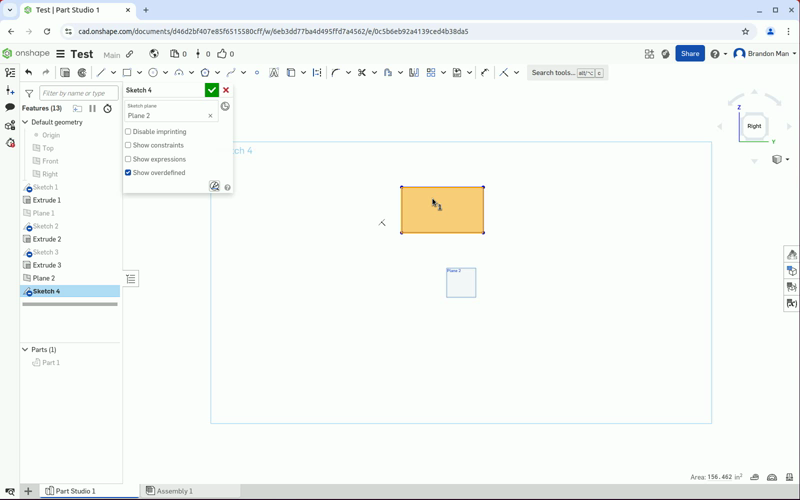
mouse_move(73, 352)
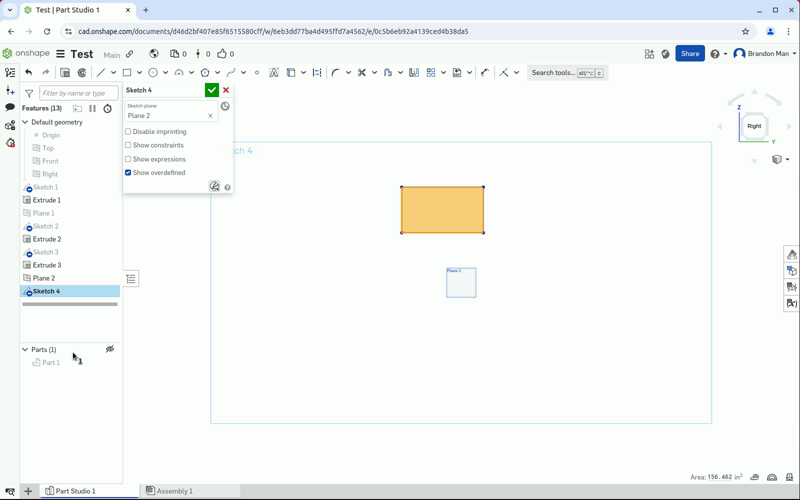
key(shift+y)
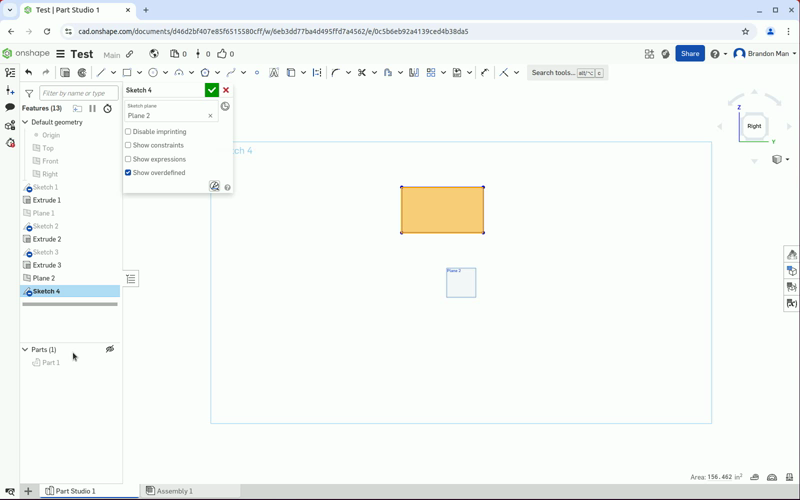
key(shift+e)
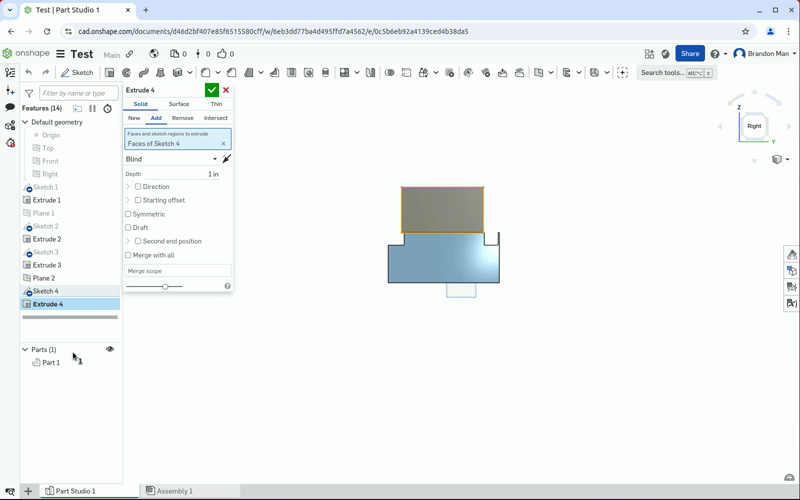
mouse_move(143, 106)
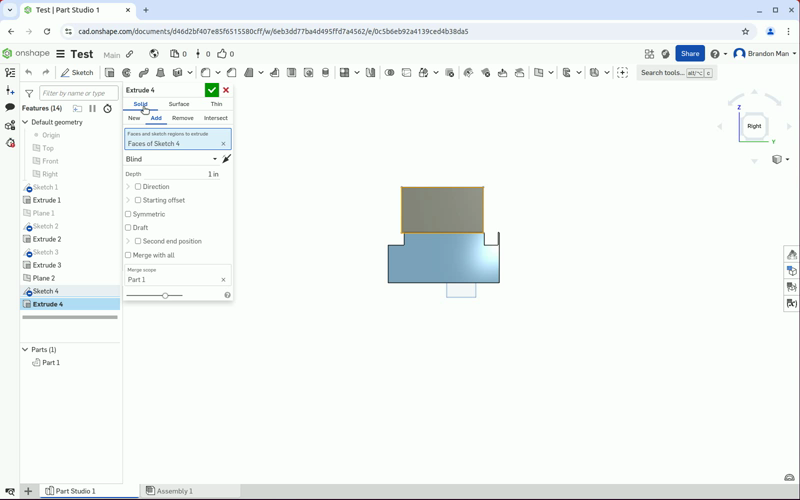
click(143, 106)
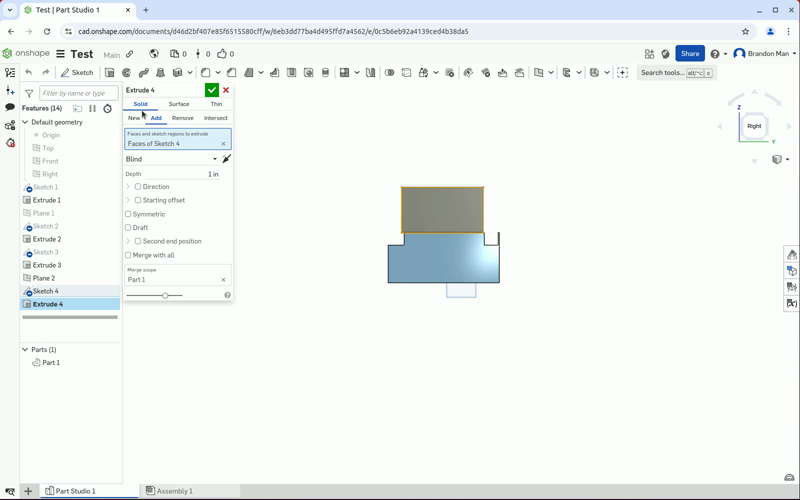
mouse_move(137, 120)
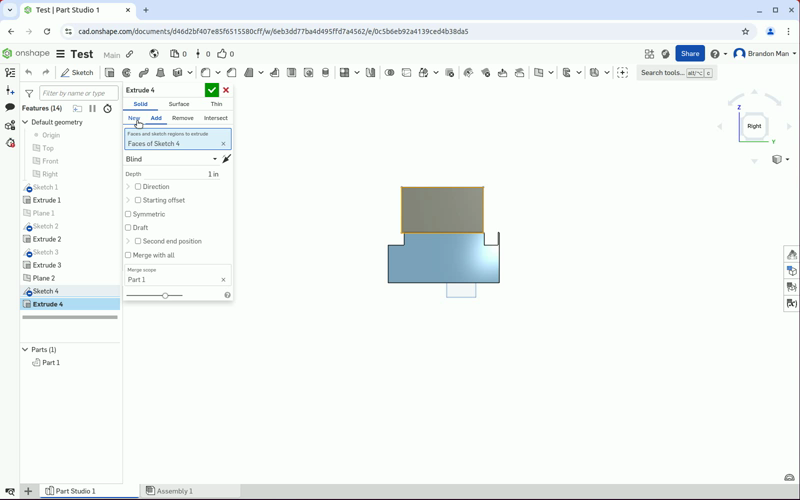
click(137, 120)
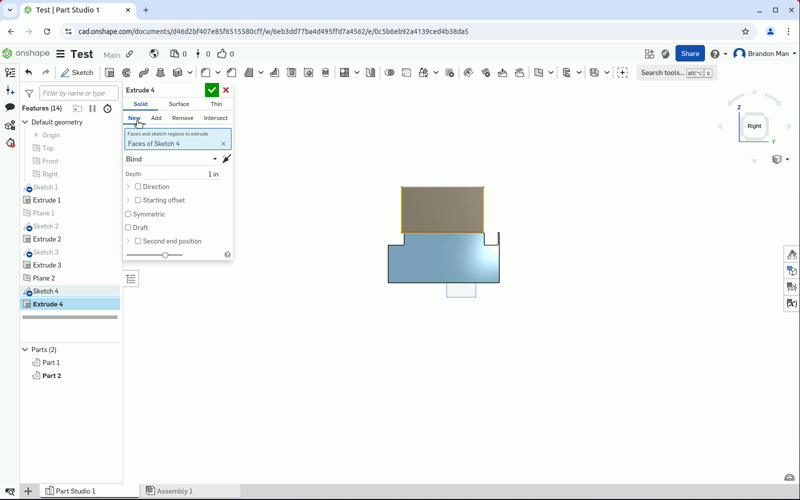
key(tab, 4)
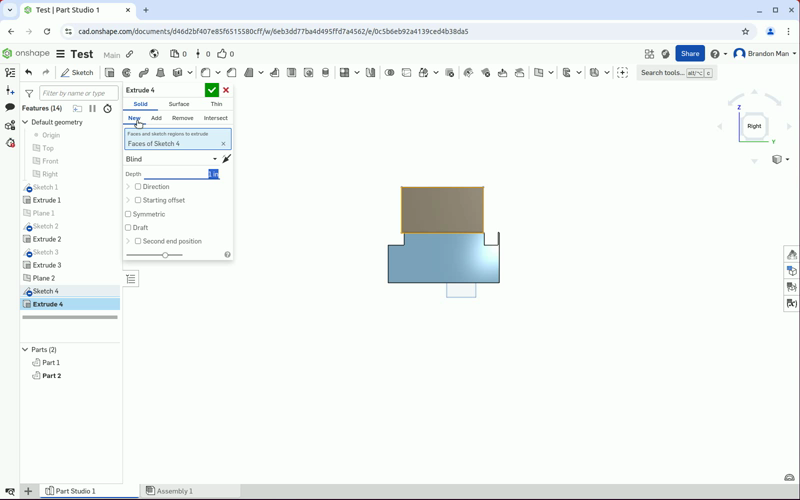
text(-17.331)
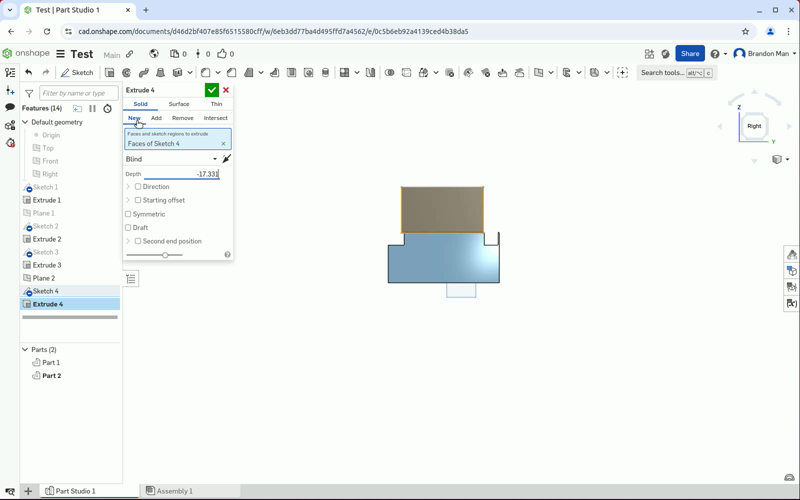
key(enter)
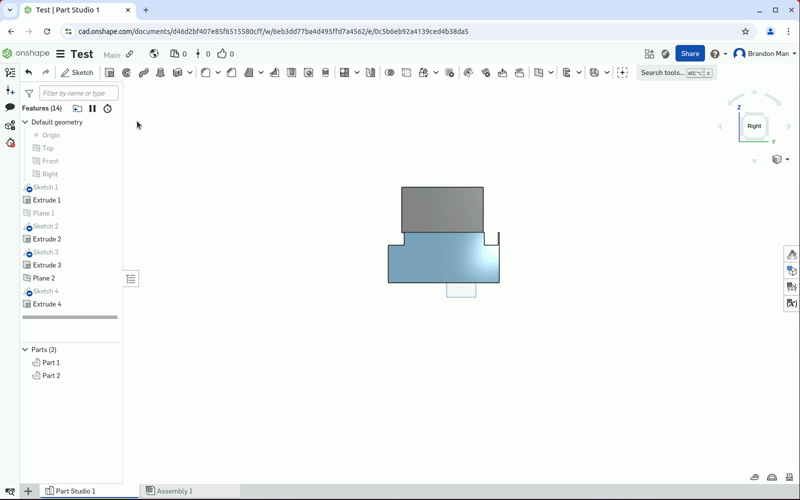
key(shift+h)
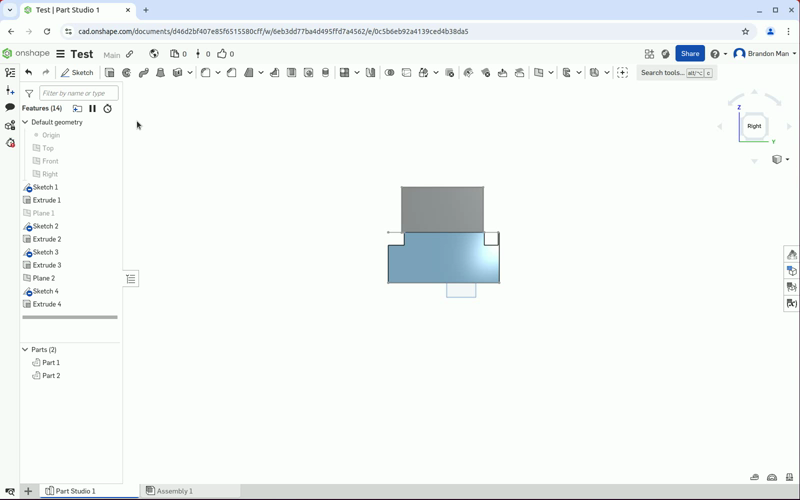
key(shift+h)
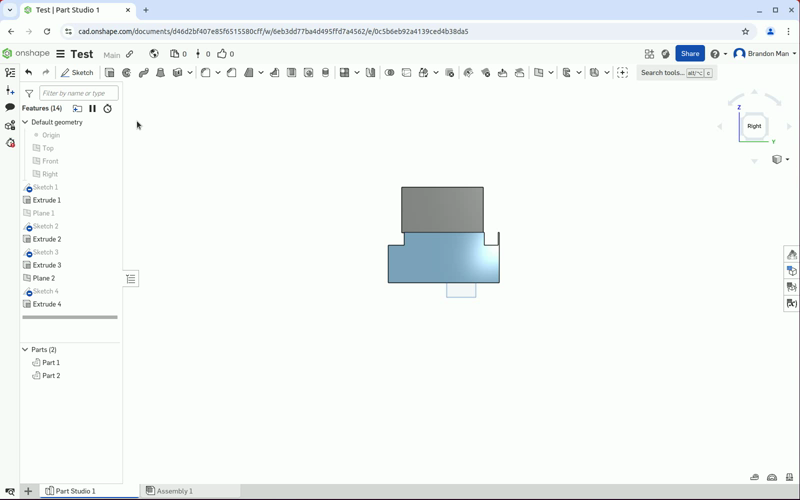
mouse_move(73, 189)
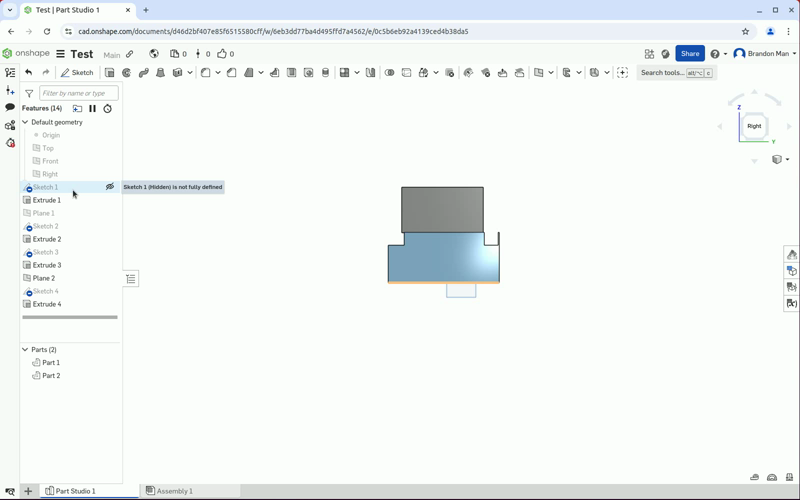
click(73, 189)
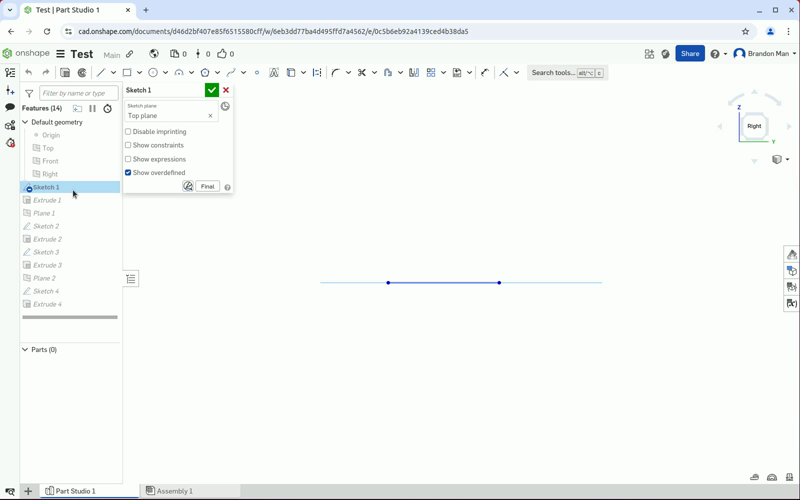
mouse_move(229, 92)
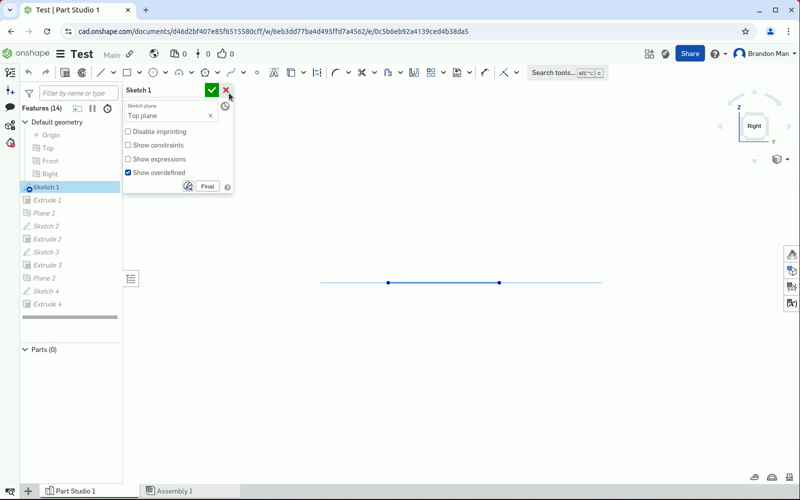
click(229, 92)
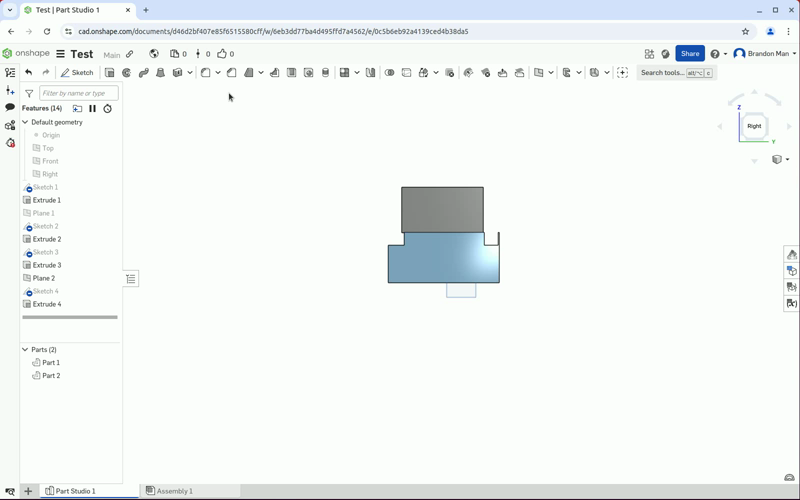
mouse_move(73, 352)
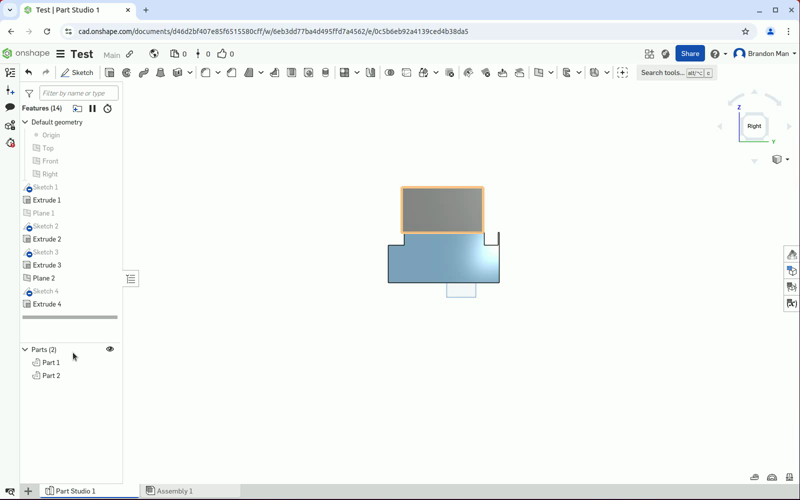
key(y)
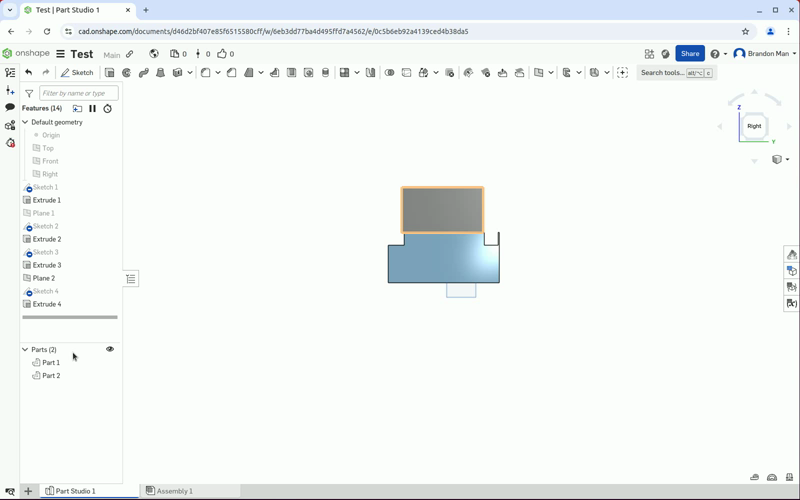
key(shift+p)
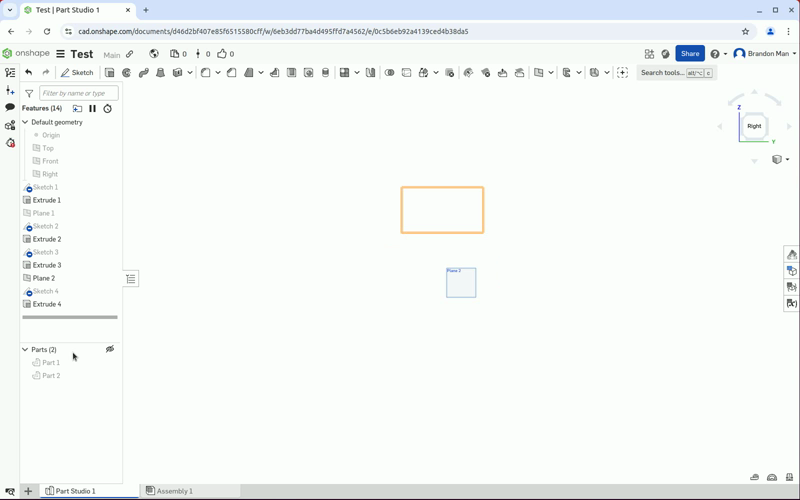
key(space)
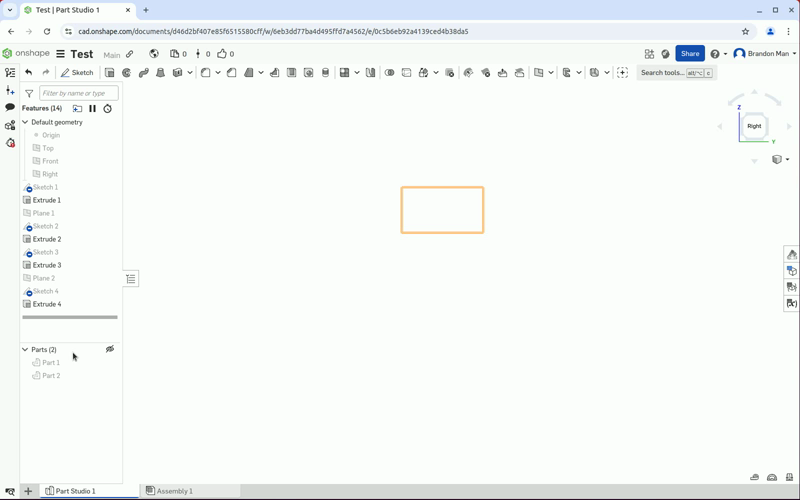
key_down(shift)
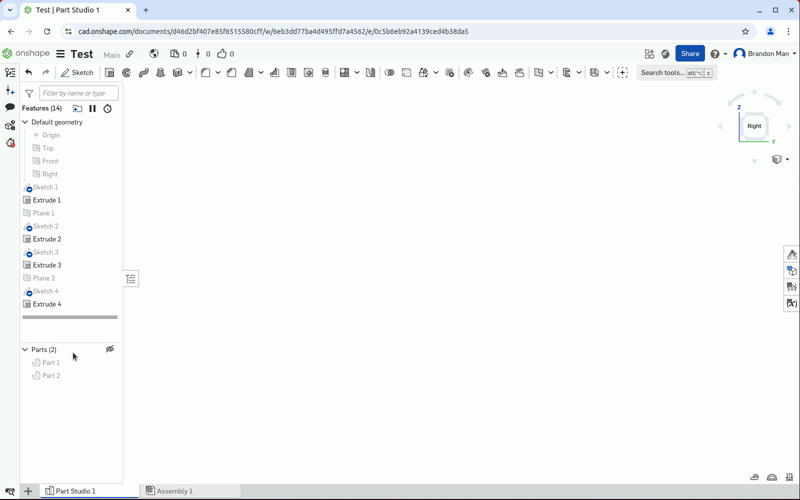
key(right)
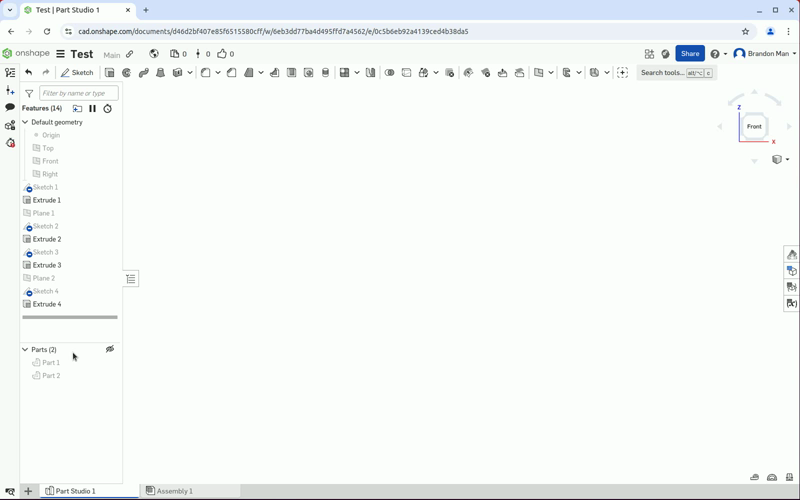
key_up(shift)
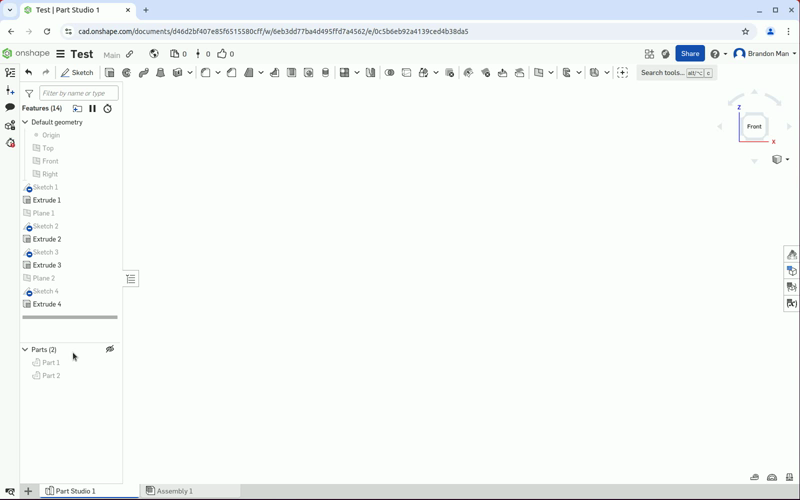
key(space)
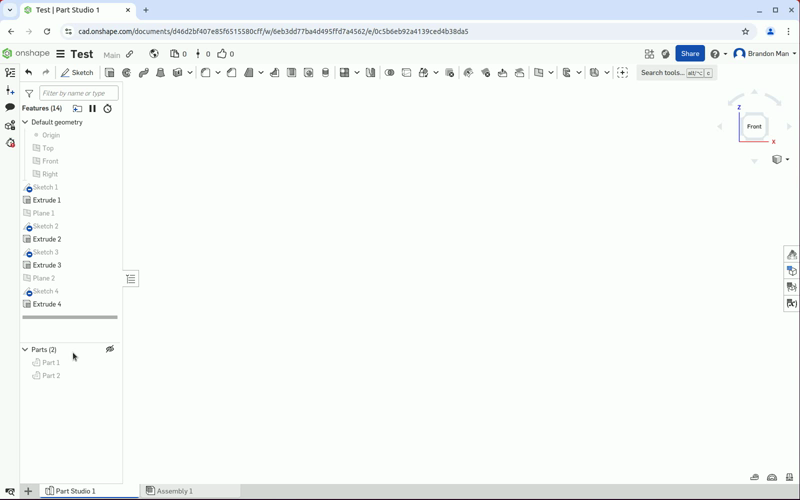
key_down(shift)
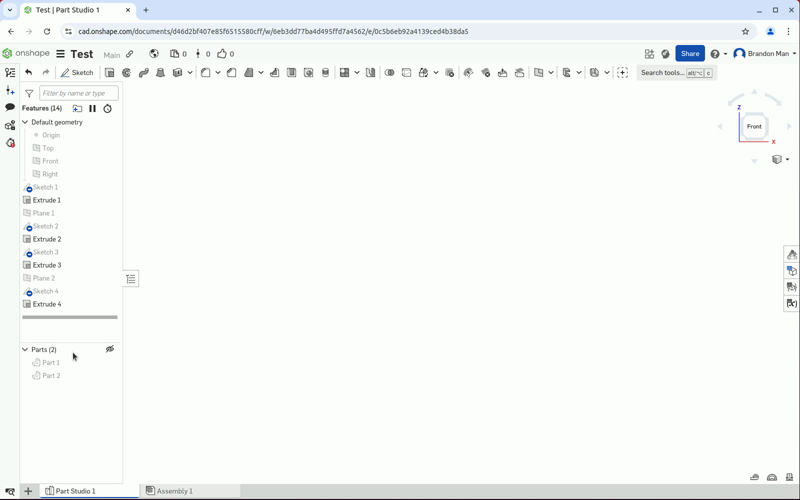
key(down)
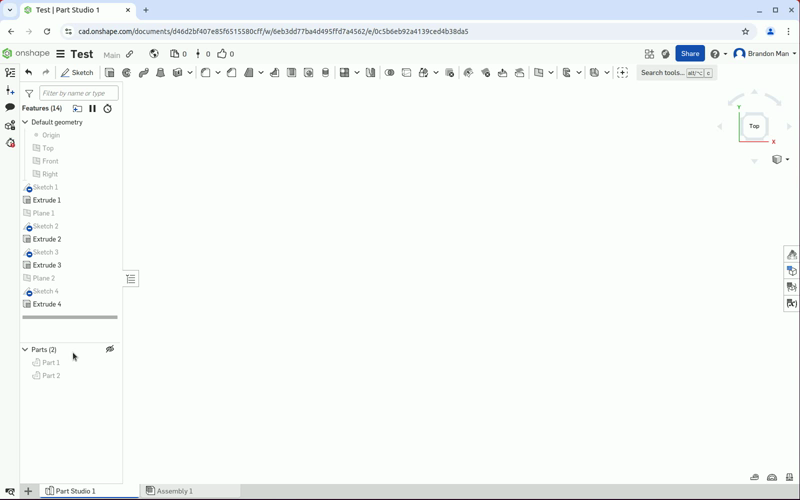
key_up(shift)
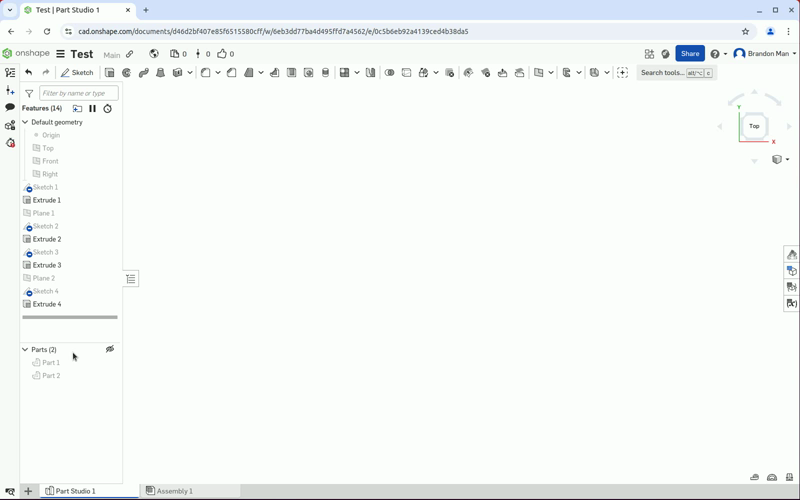
mouse_move(73, 352)
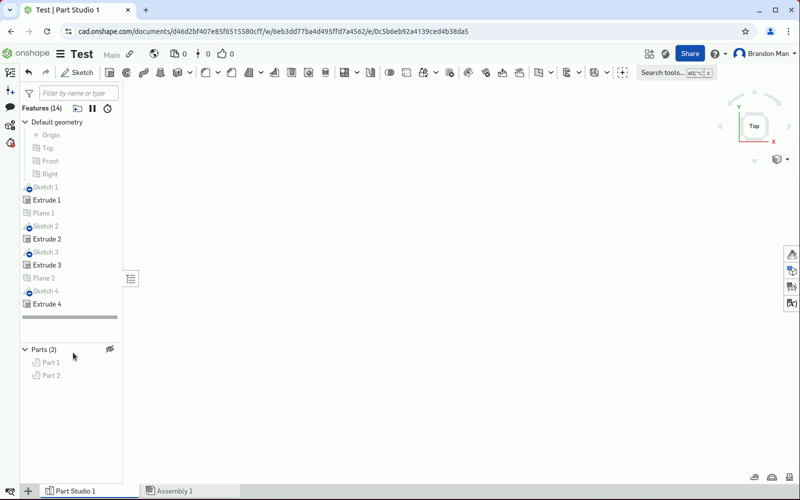
key(shift+y)
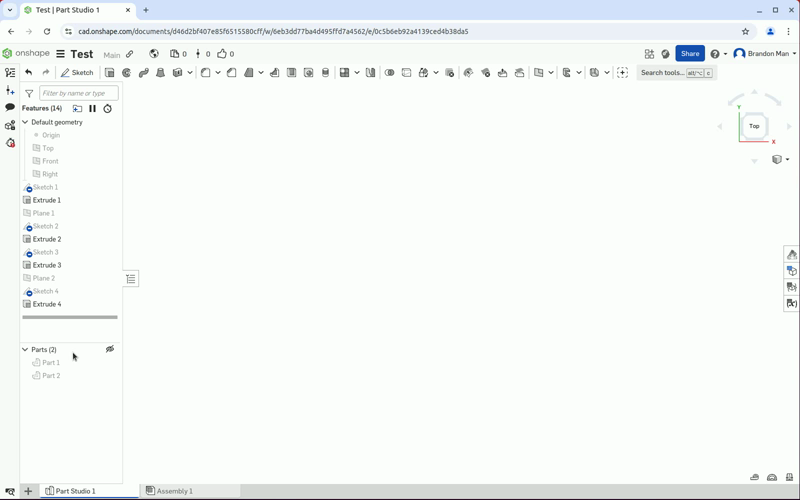
key(shift+s)
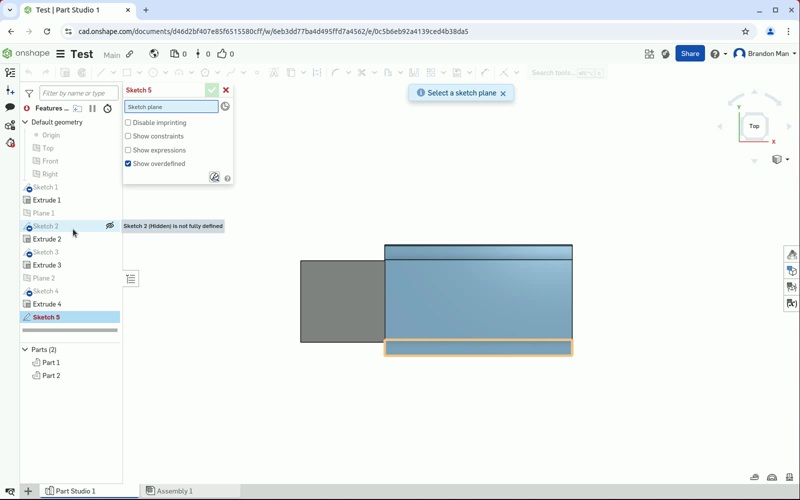
scroll(3)
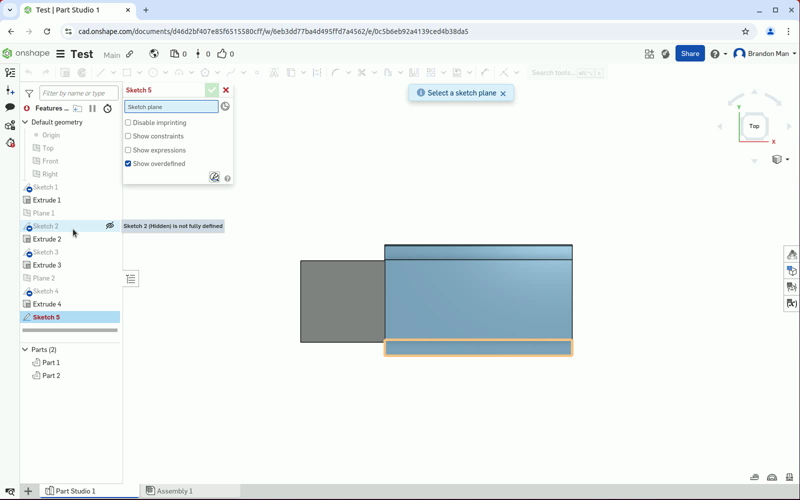
mouse_move(73, 150)
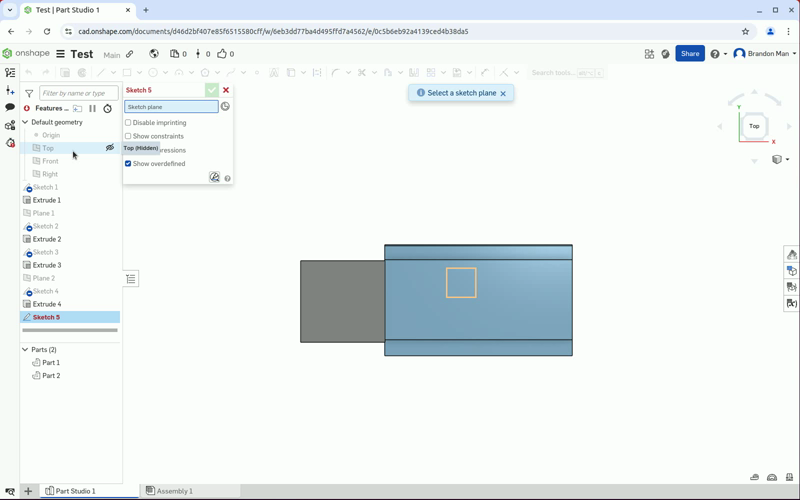
click(73, 150)
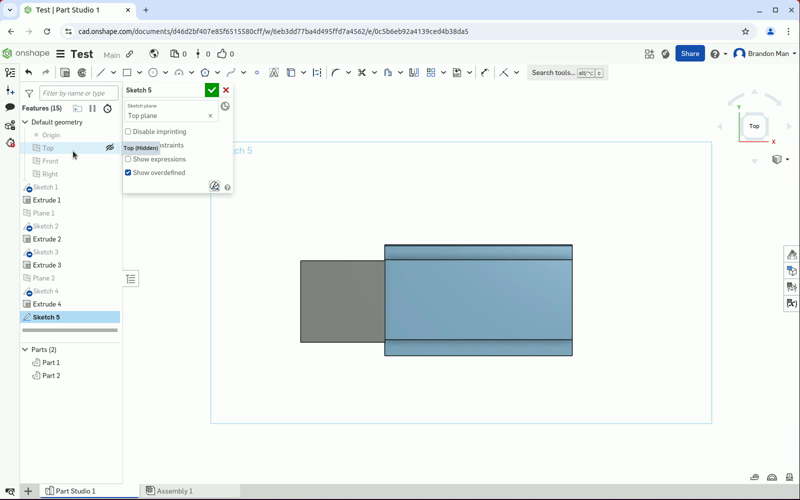
mouse_move(73, 352)
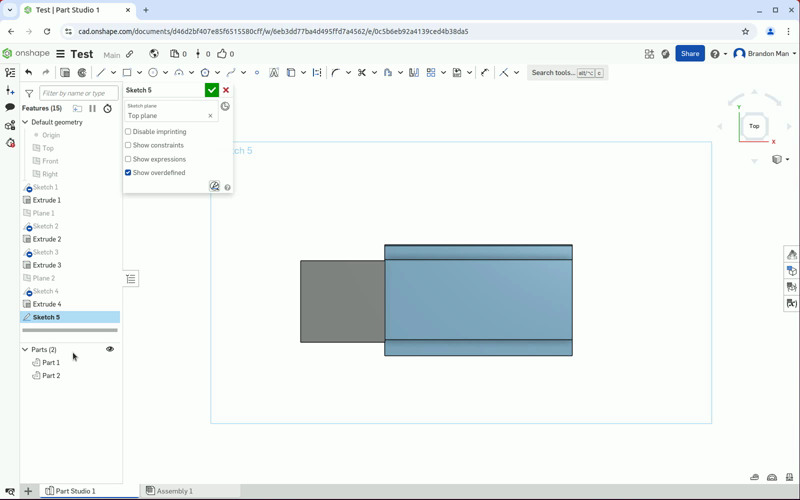
key(y)
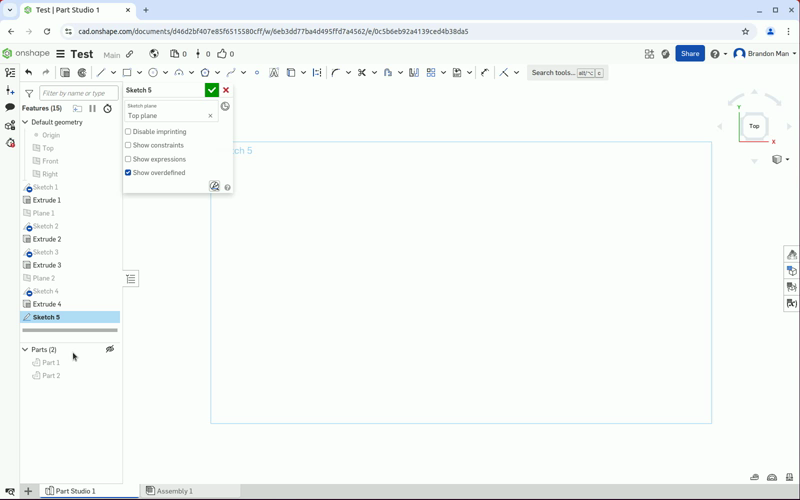
key(c)
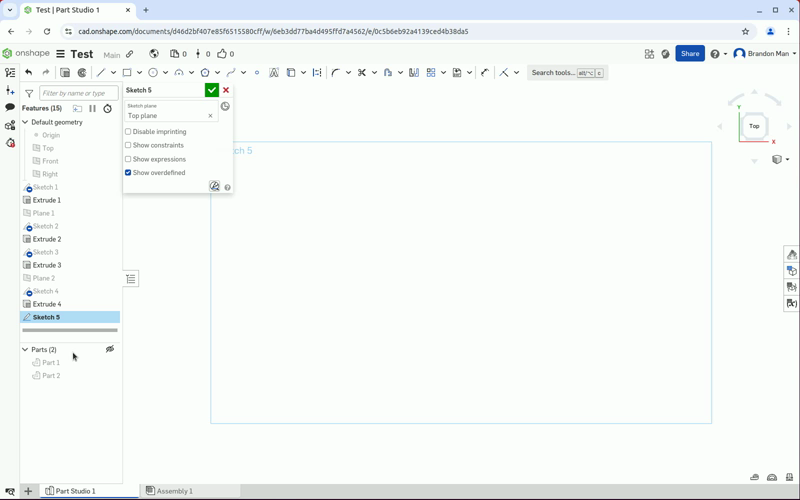
key_down(shift)
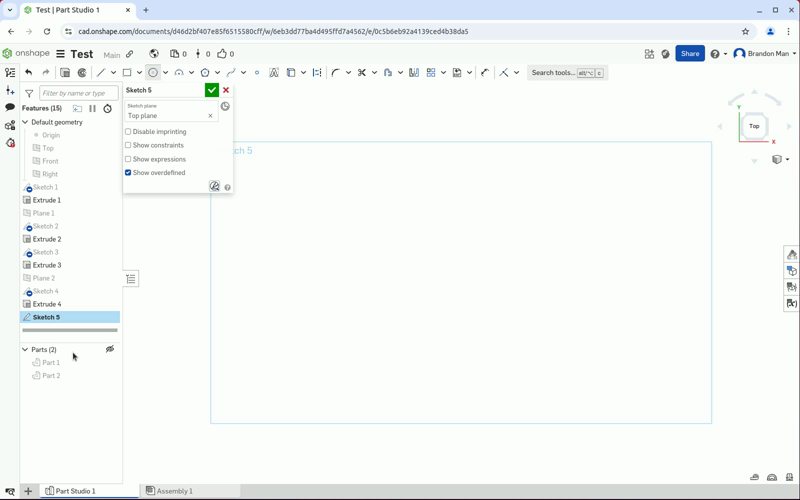
mouse_move(426, 301)
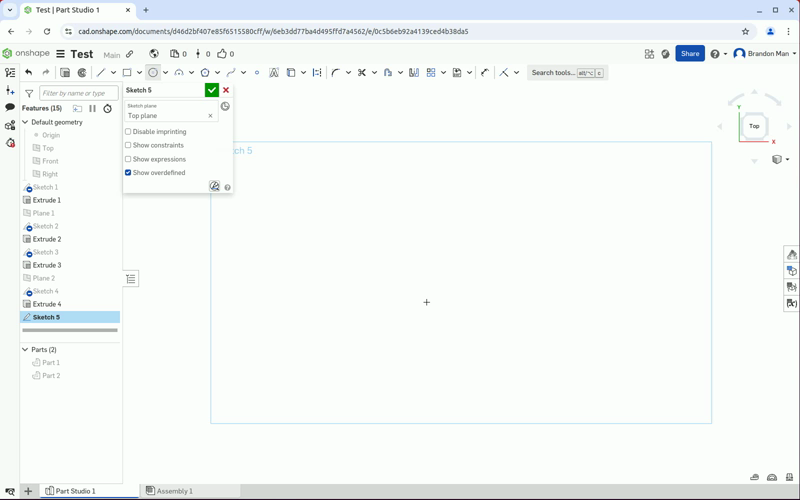
click(426, 301)
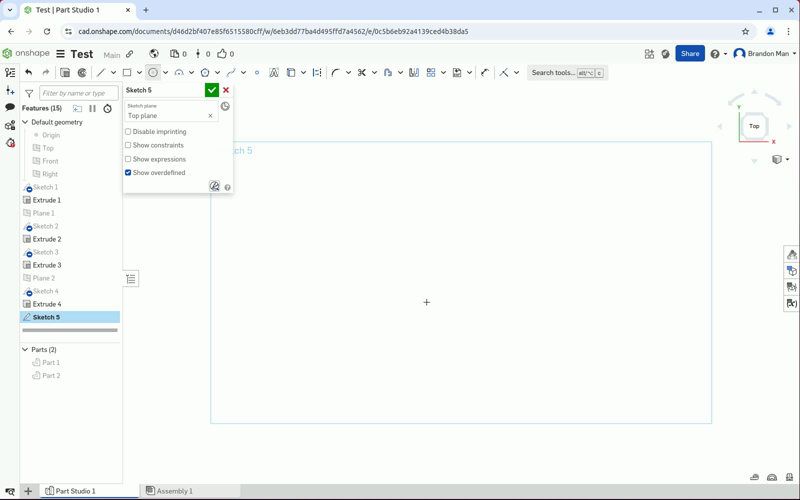
key_up(shift)
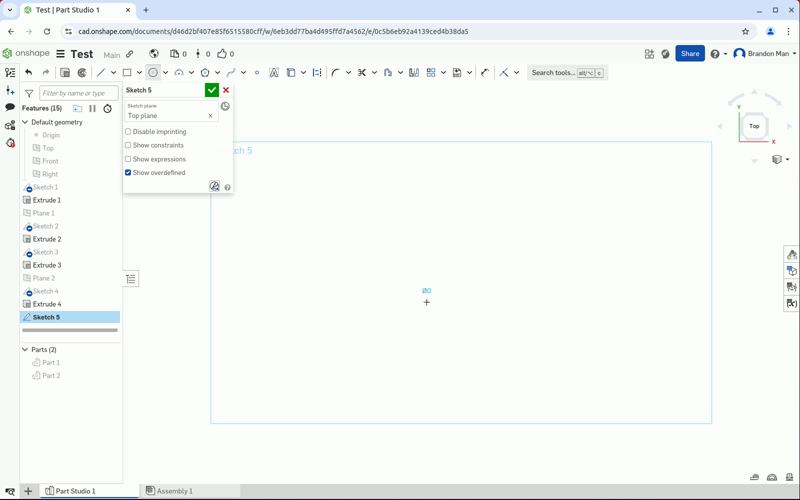
mouse_move(444, 301)
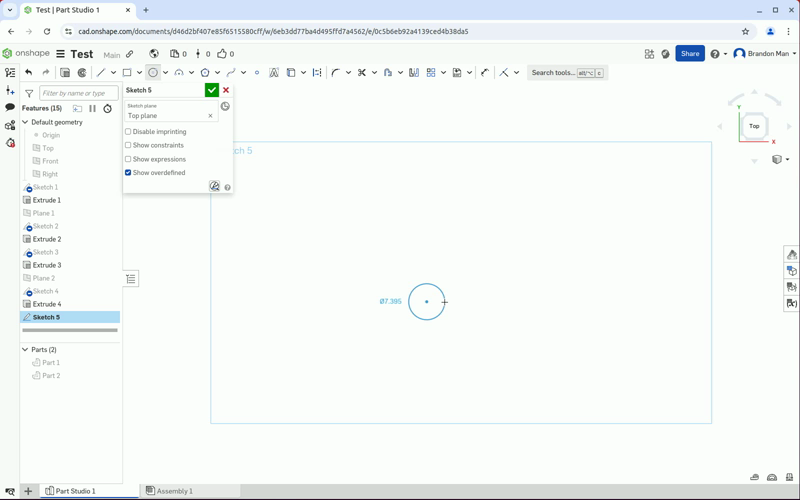
click(444, 301)
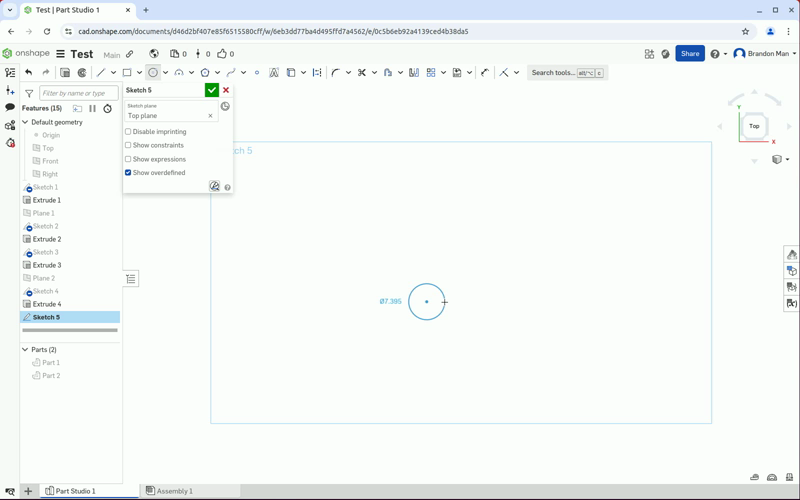
key(esc)
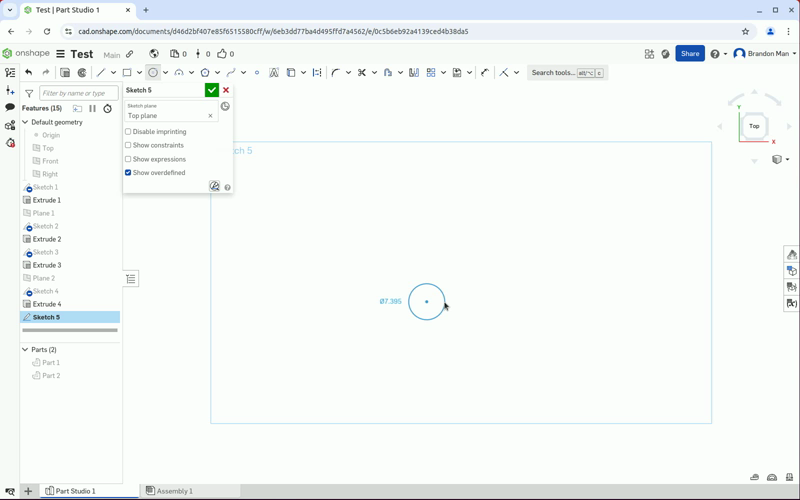
mouse_move(424, 294)
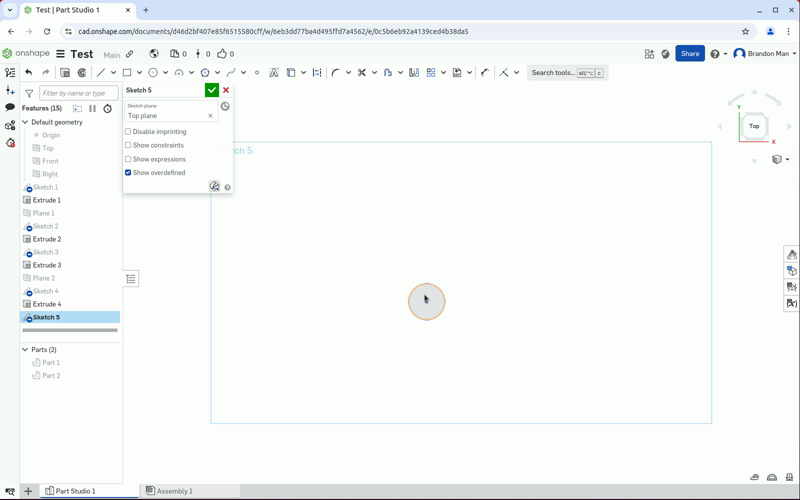
scroll(6)
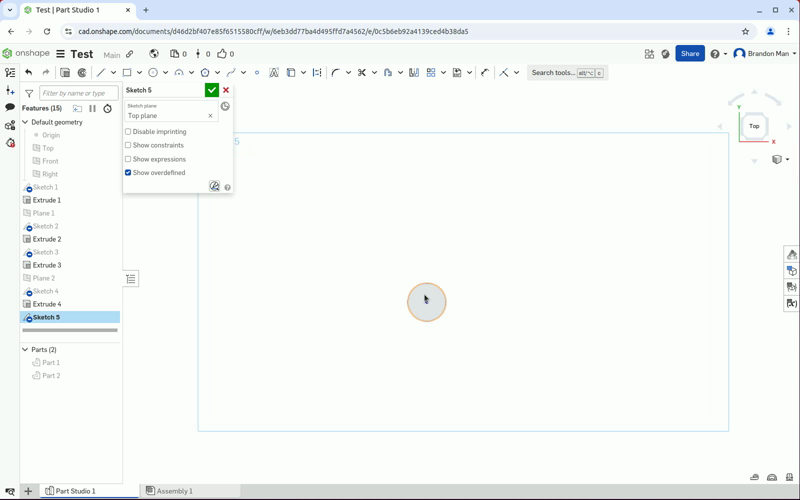
scroll(6)
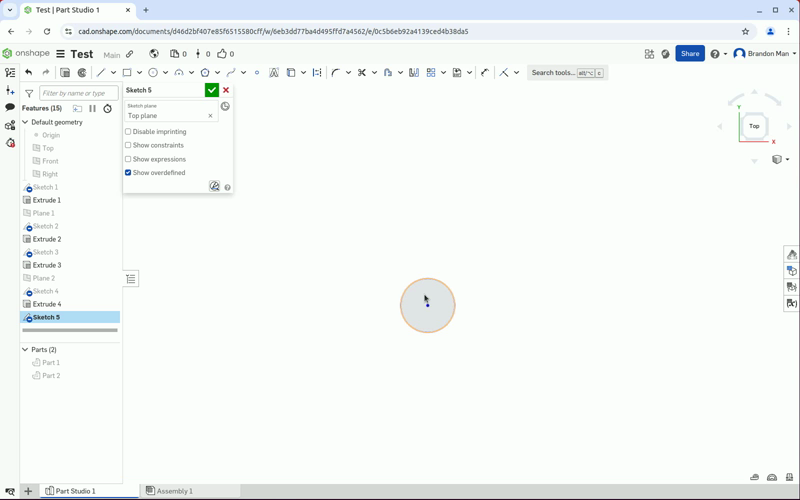
scroll(6)
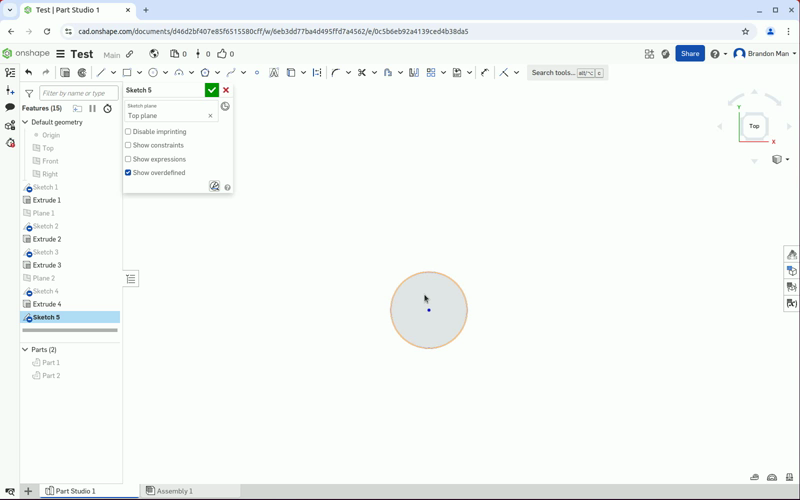
scroll(6)
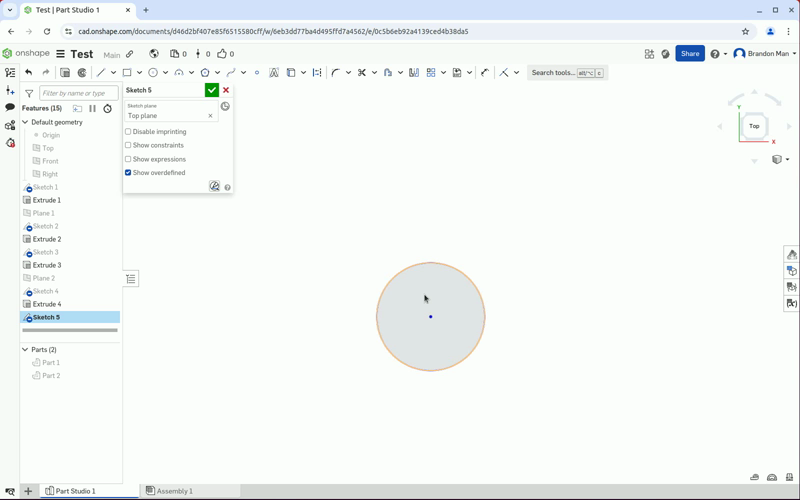
scroll(6)
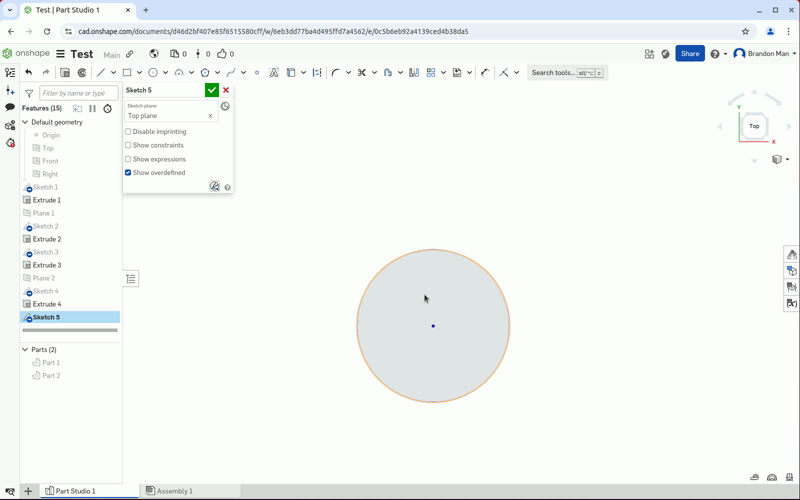
scroll(6)
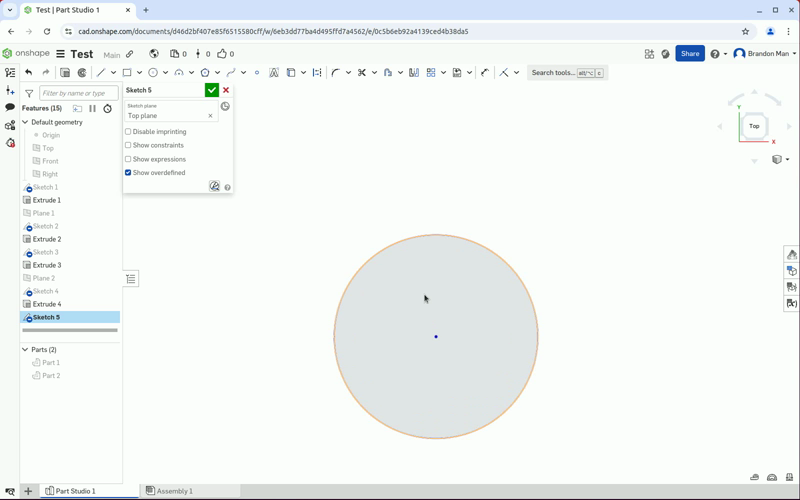
scroll(6)
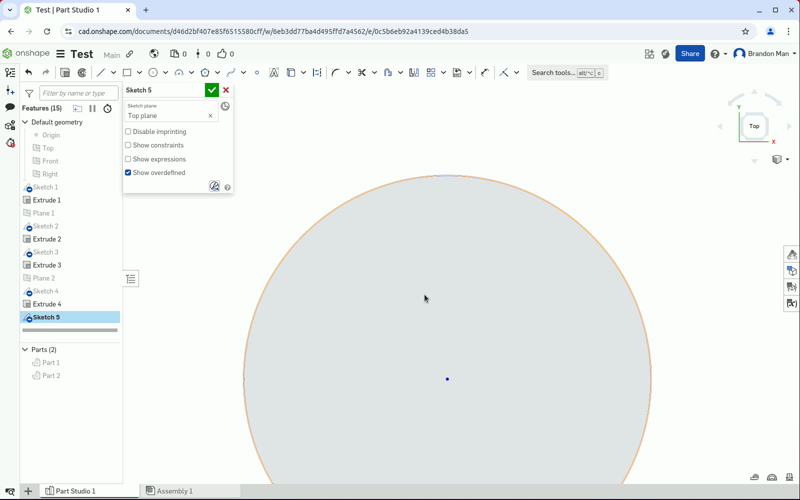
click(424, 294)
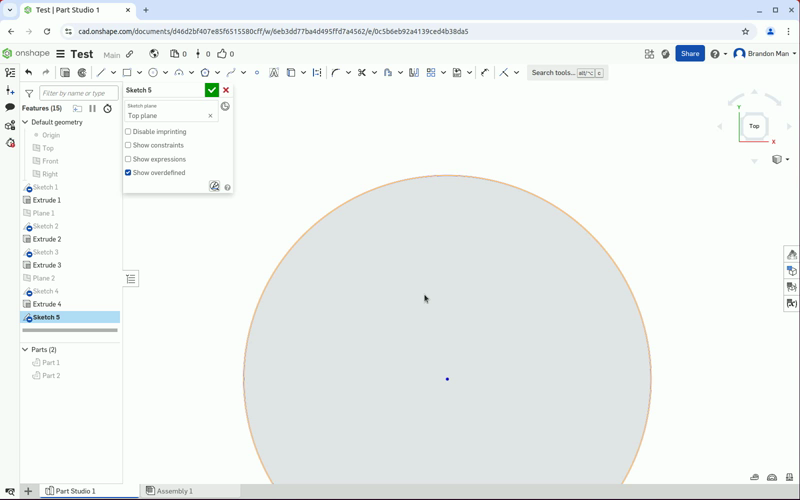
scroll(-6)
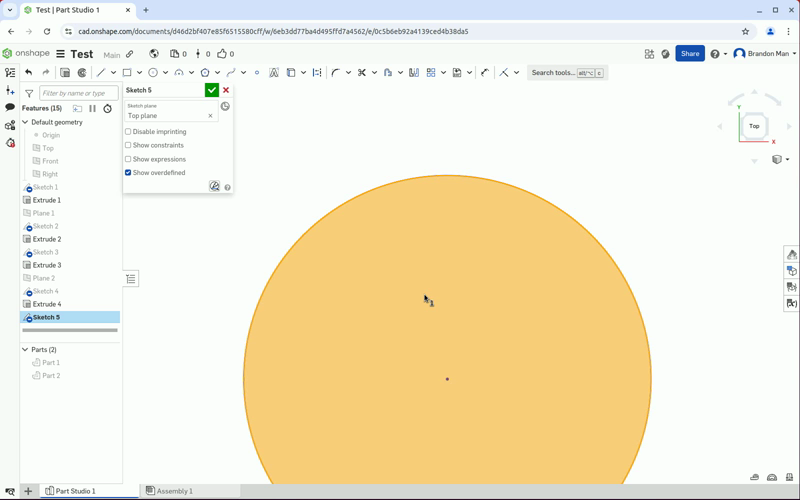
scroll(-6)
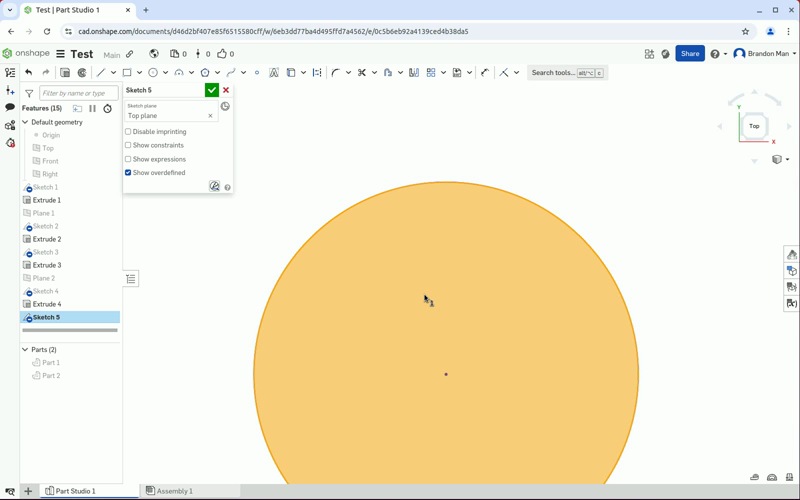
scroll(-6)
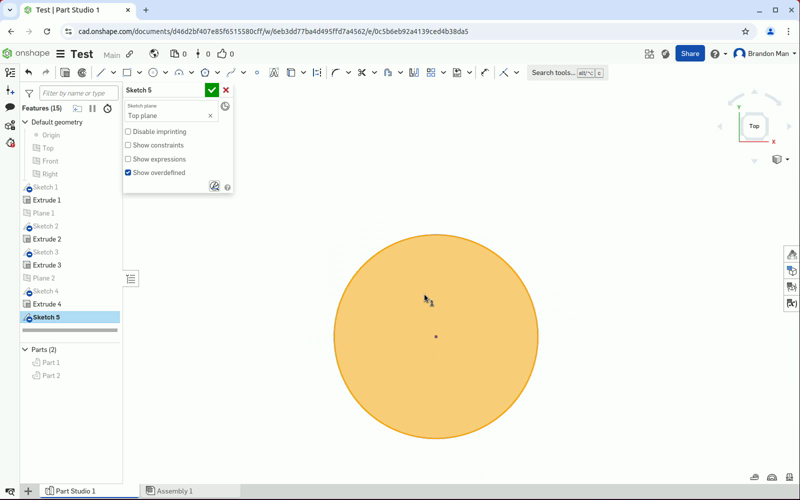
scroll(-6)
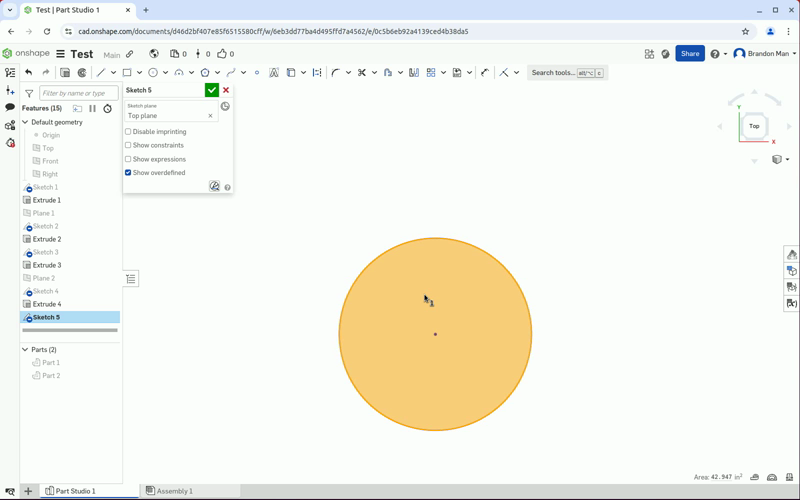
scroll(-6)
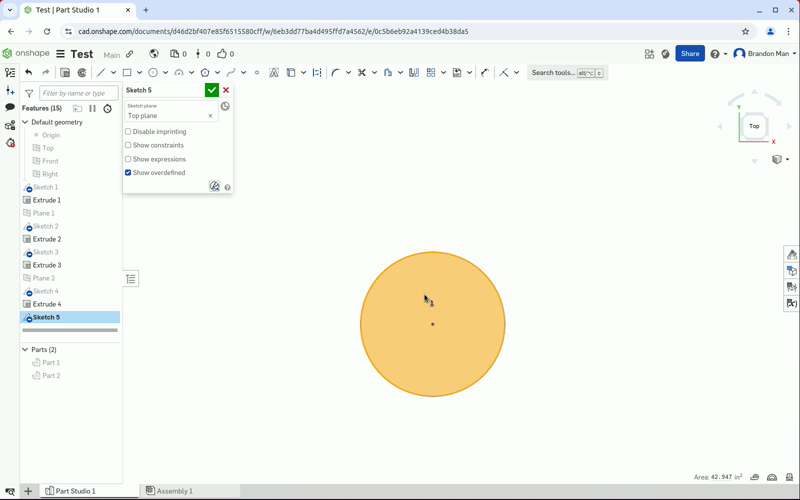
scroll(-6)
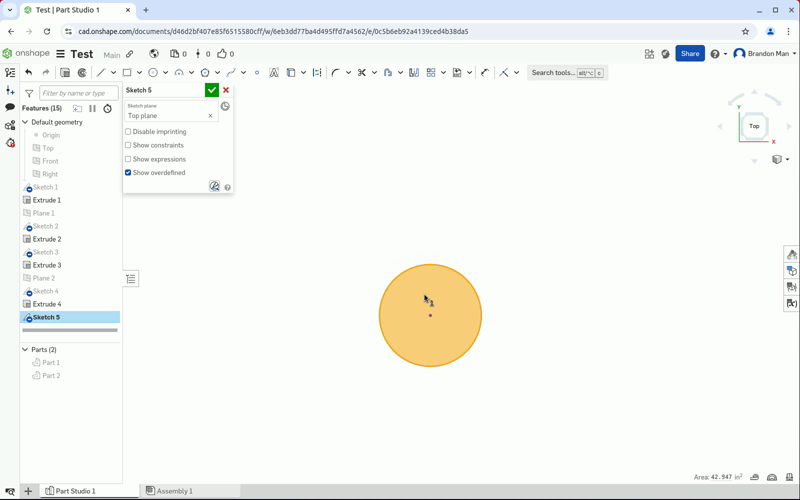
scroll(-6)
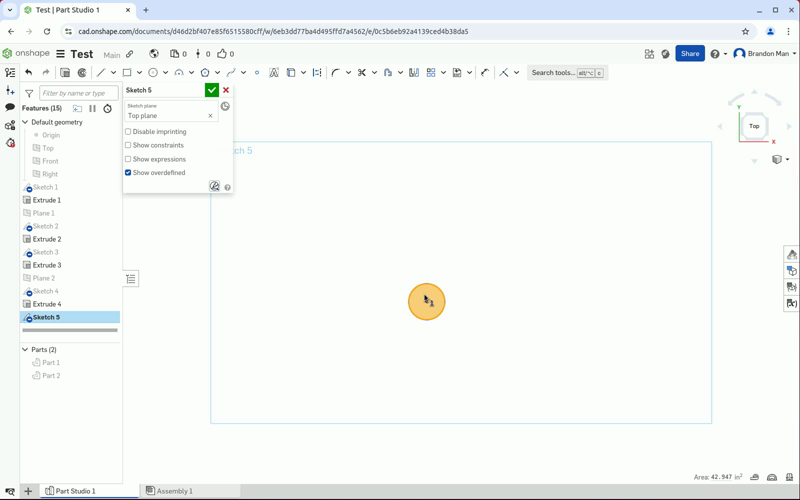
mouse_move(73, 352)
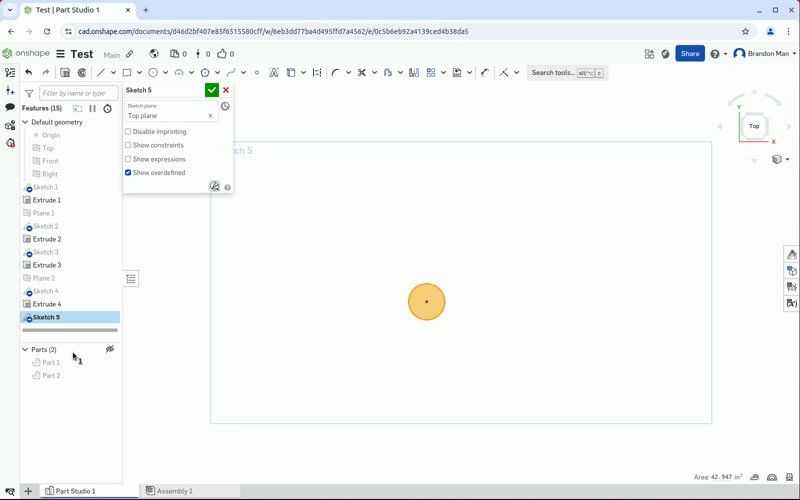
key(shift+y)
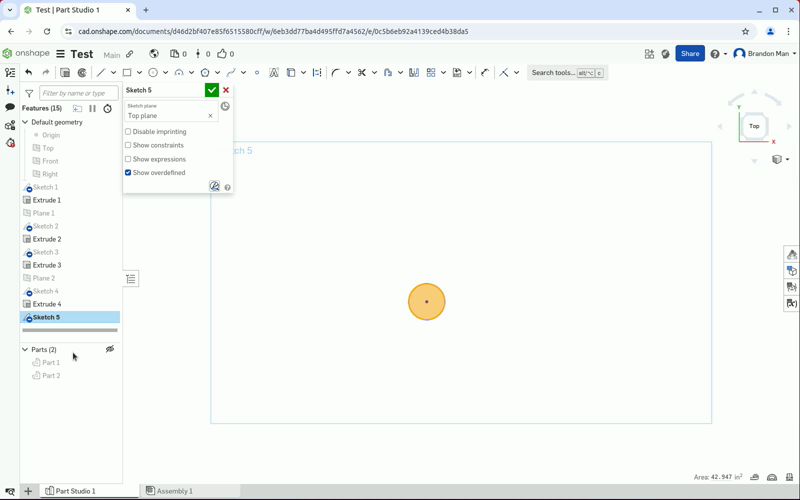
key(shift+e)
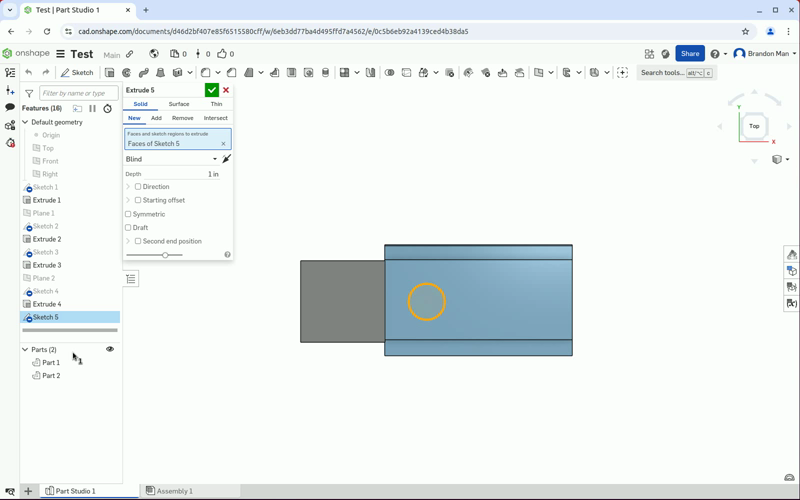
mouse_move(143, 106)
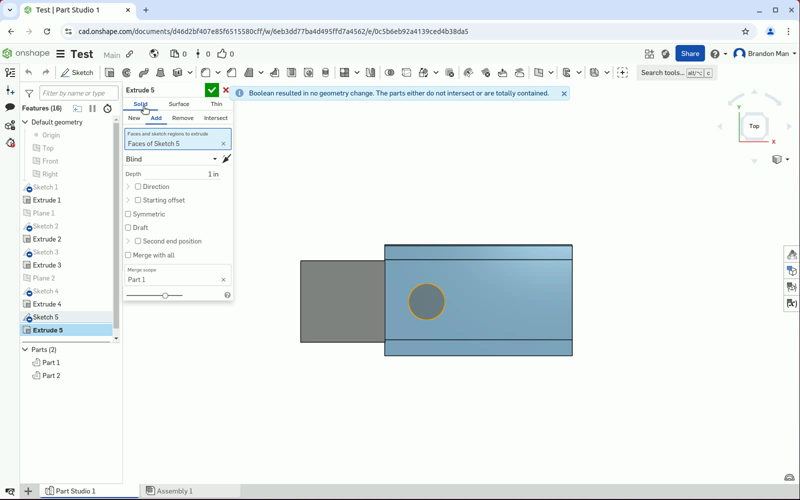
click(143, 106)
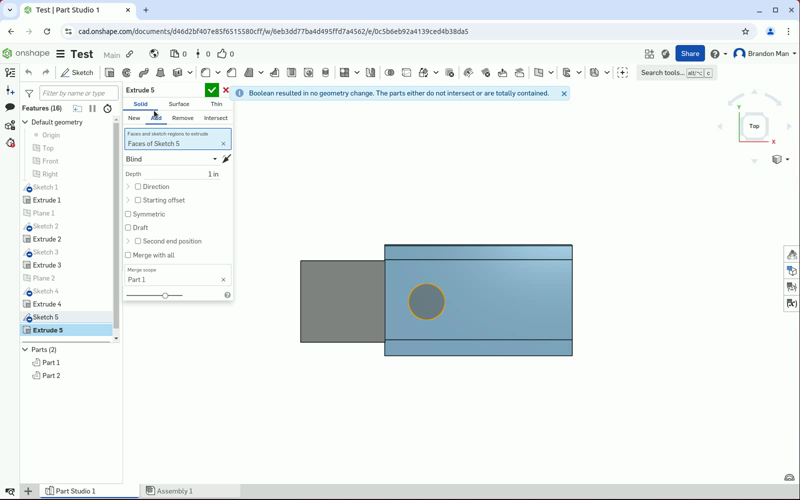
mouse_move(186, 120)
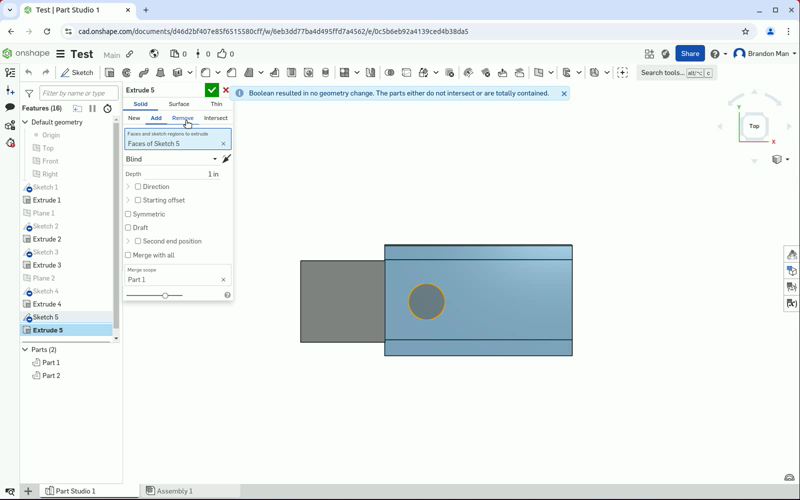
click(186, 120)
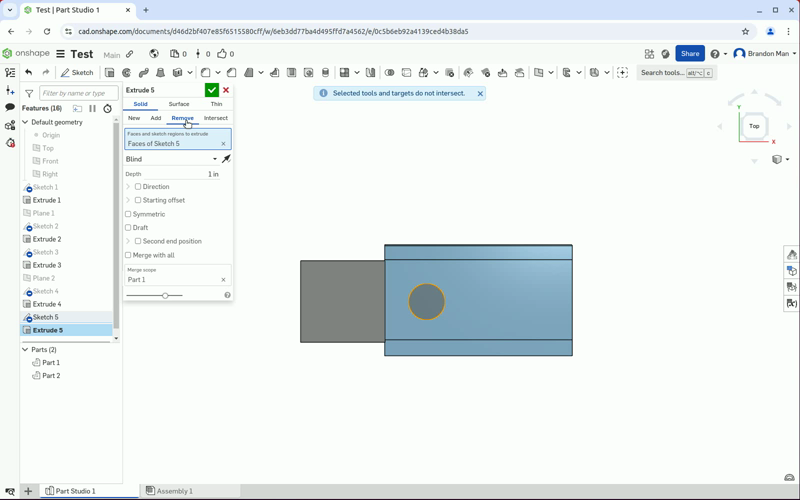
key(tab, 4)
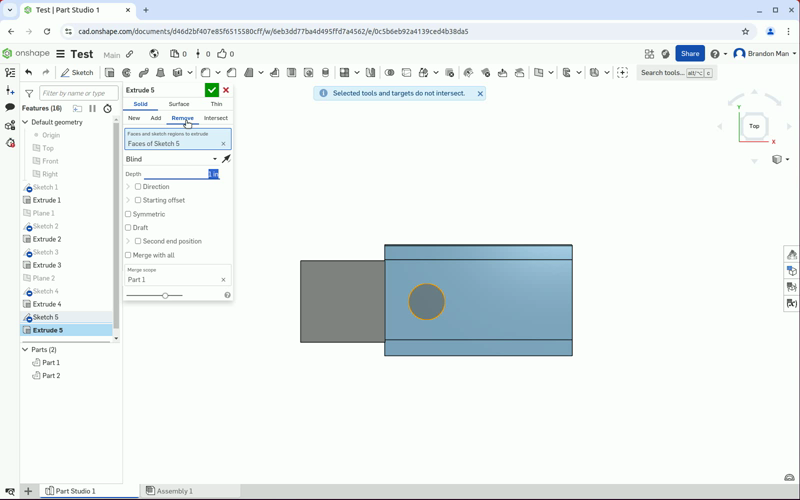
text(-30.57)
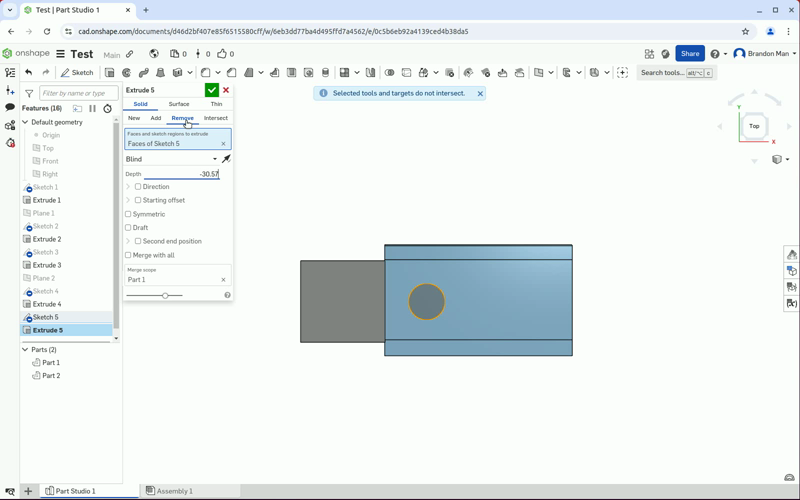
key(tab, 6)
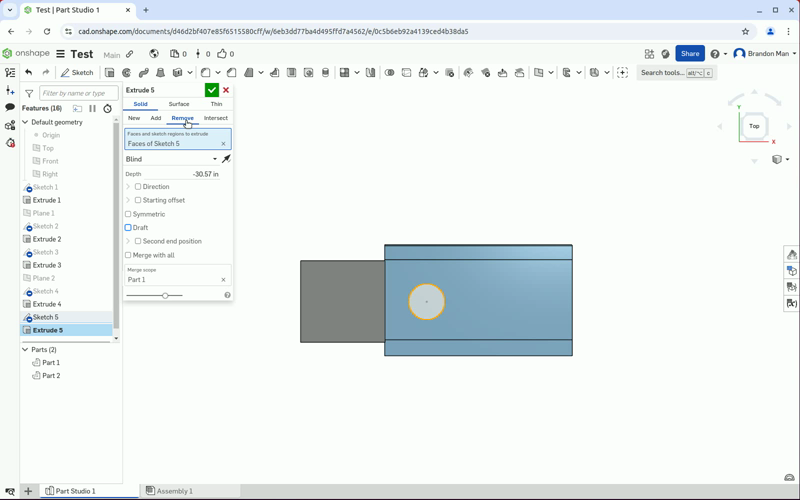
key(space)
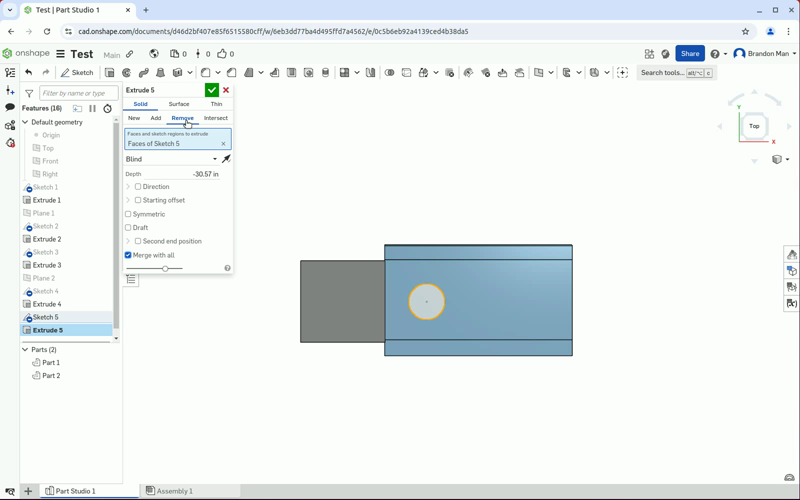
key(enter)
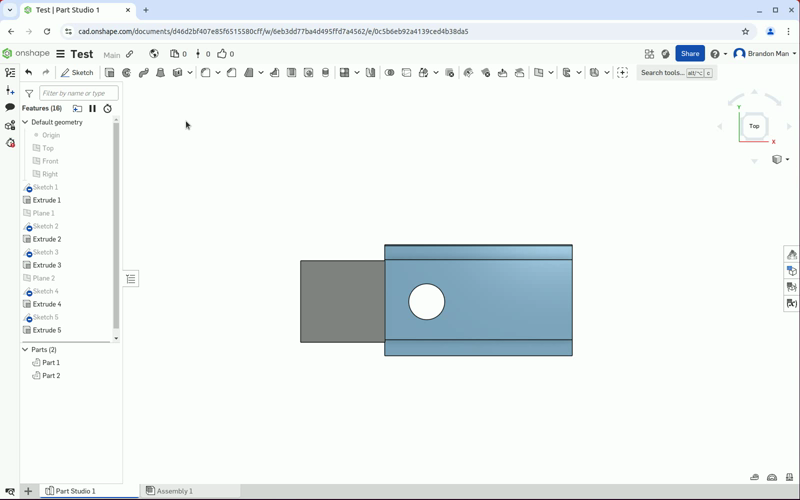
key(shift+h)
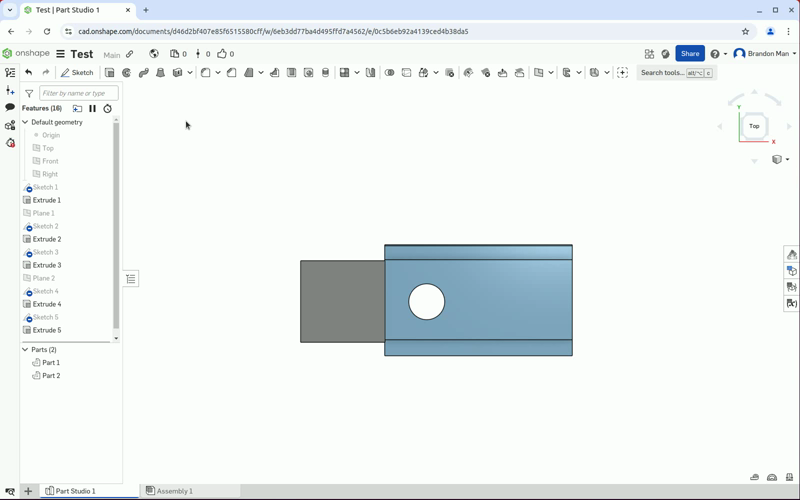
key(shift+h)
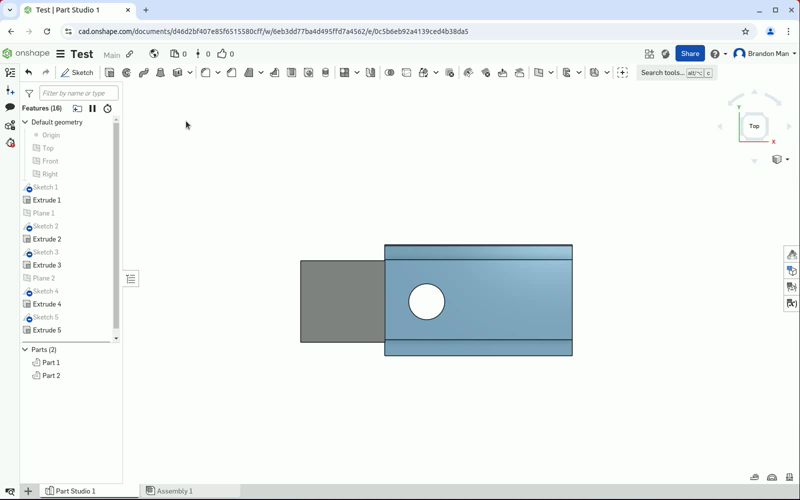
mouse_move(69, 189)
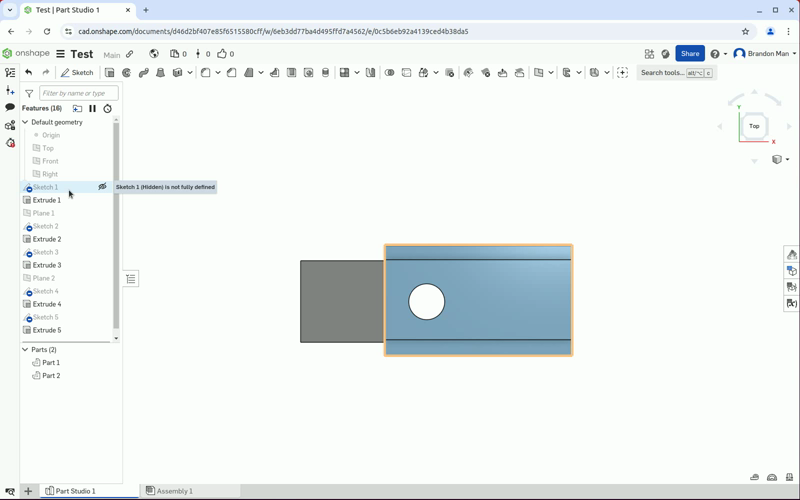
click(69, 189)
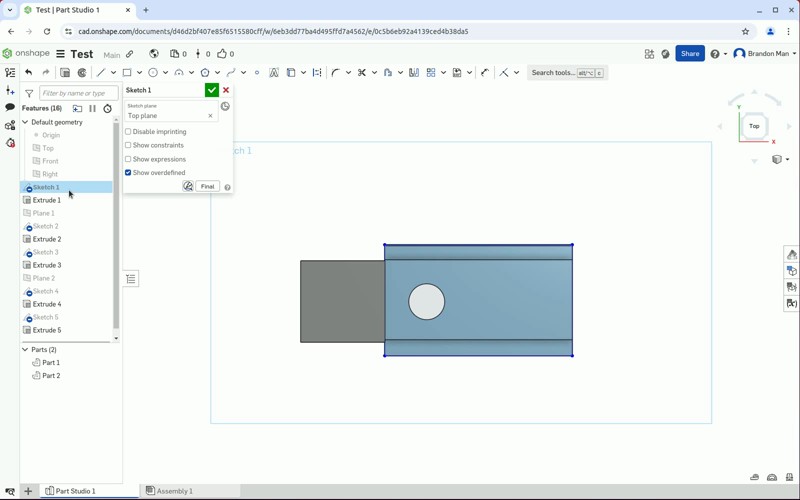
mouse_move(229, 92)
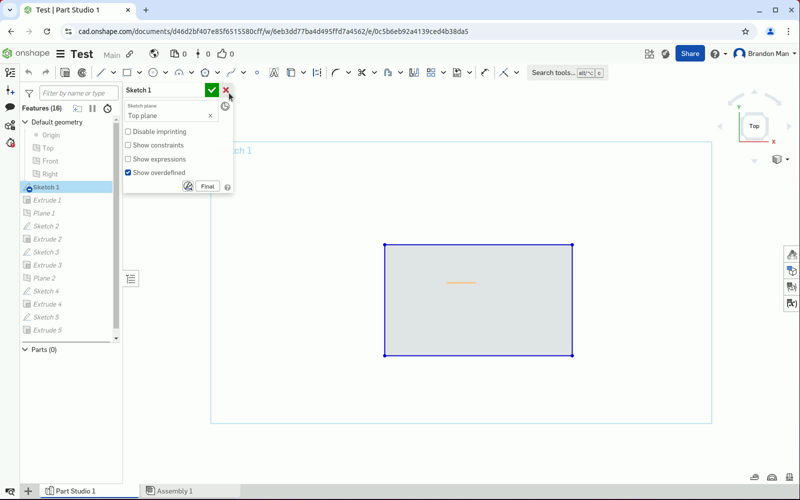
click(229, 92)
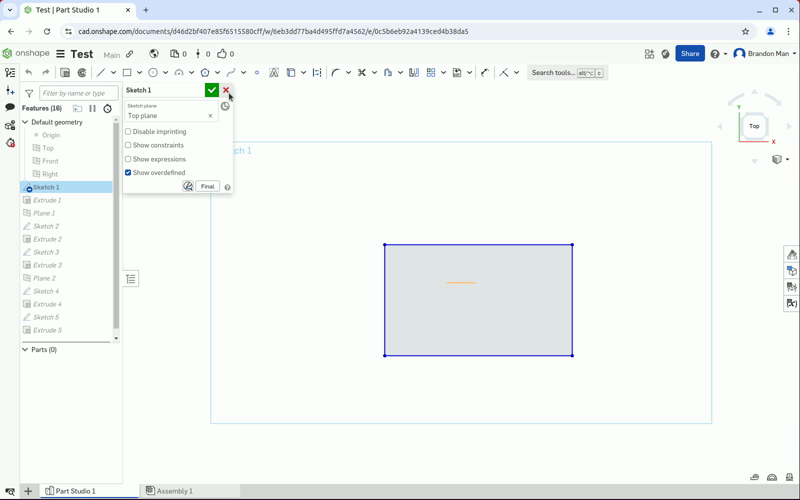
key(shift+s)
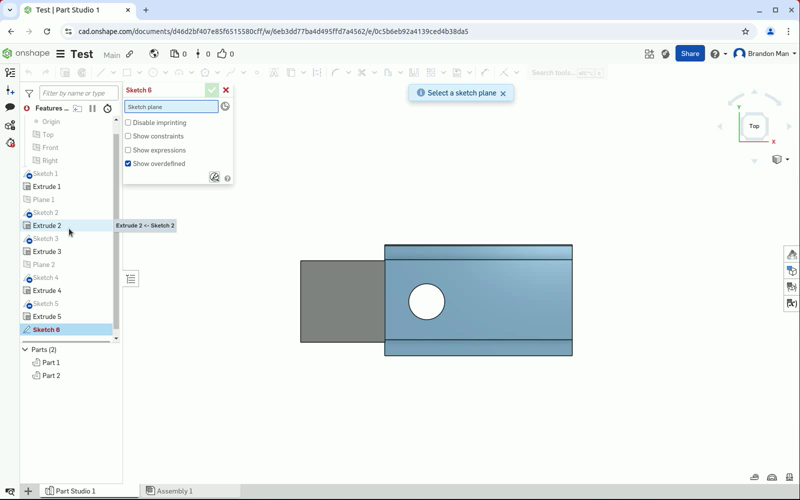
scroll(3)
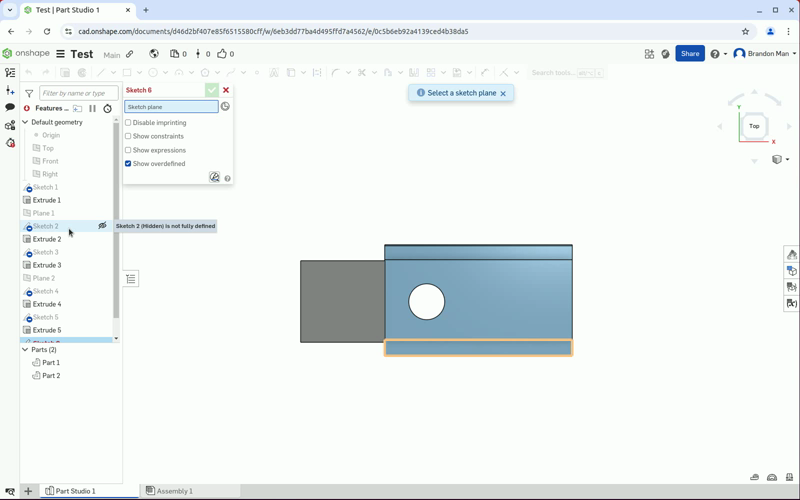
mouse_move(69, 150)
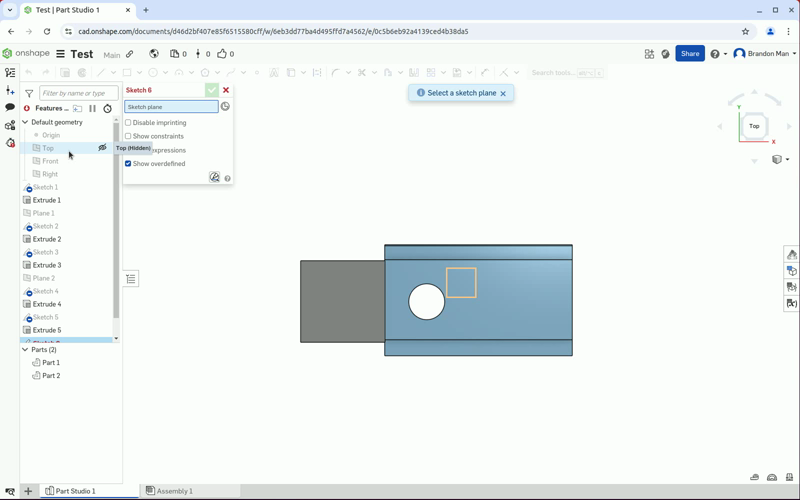
click(69, 150)
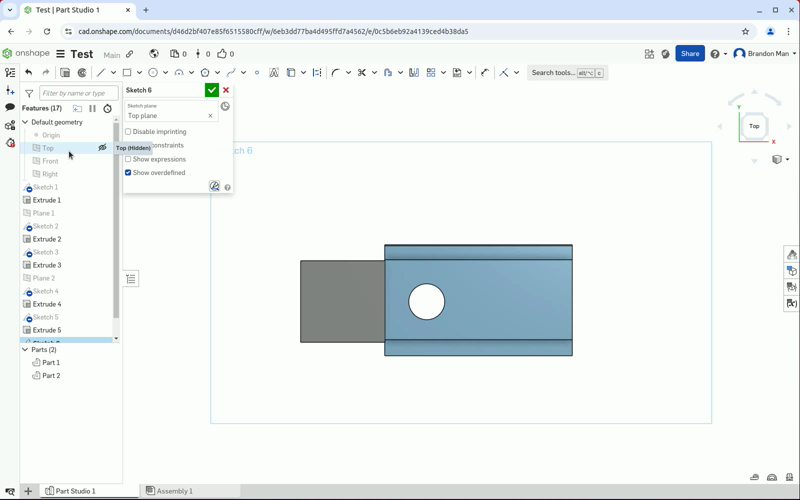
mouse_move(73, 352)
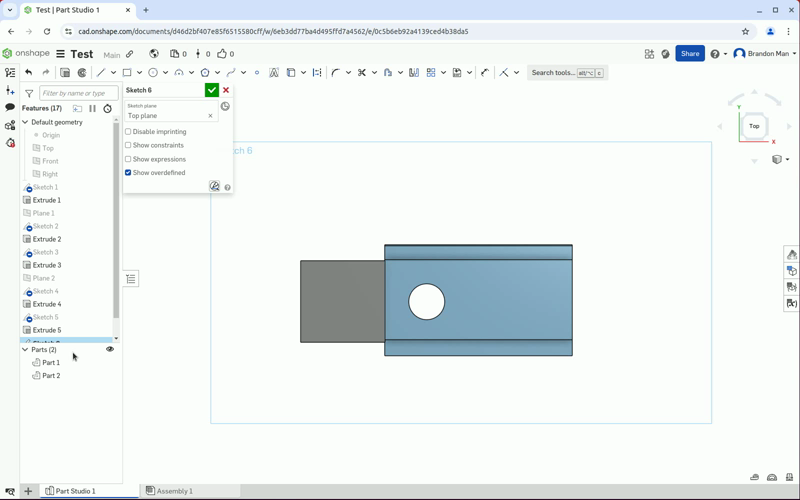
key(y)
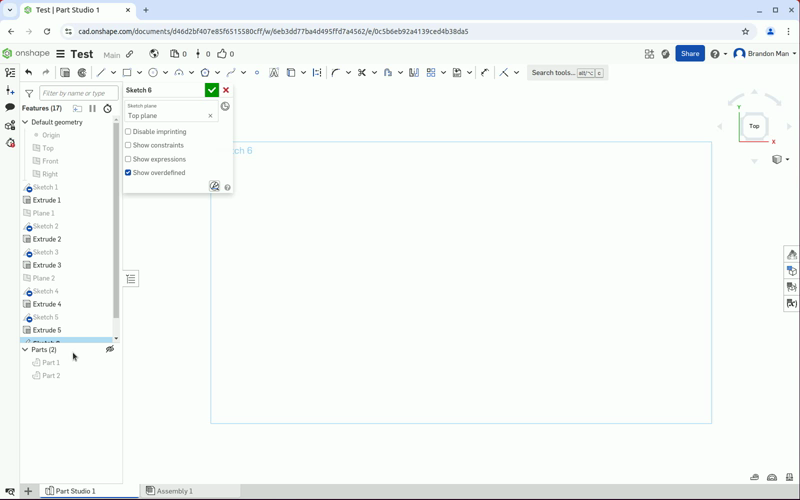
key(c)
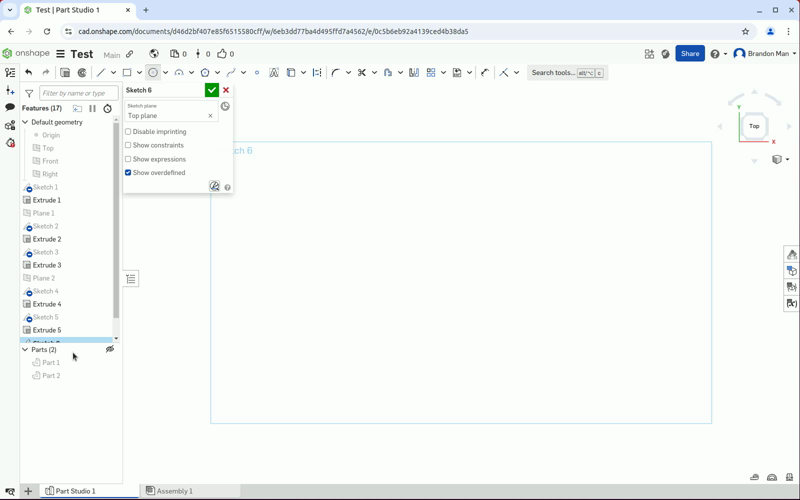
key_down(shift)
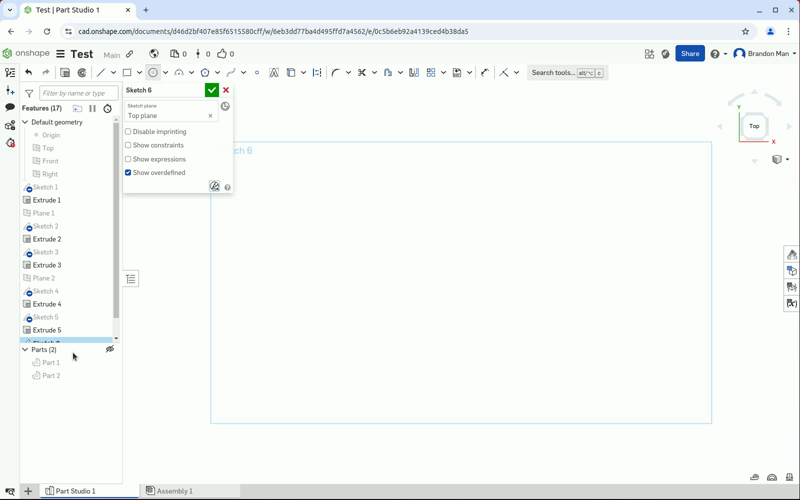
mouse_move(522, 301)
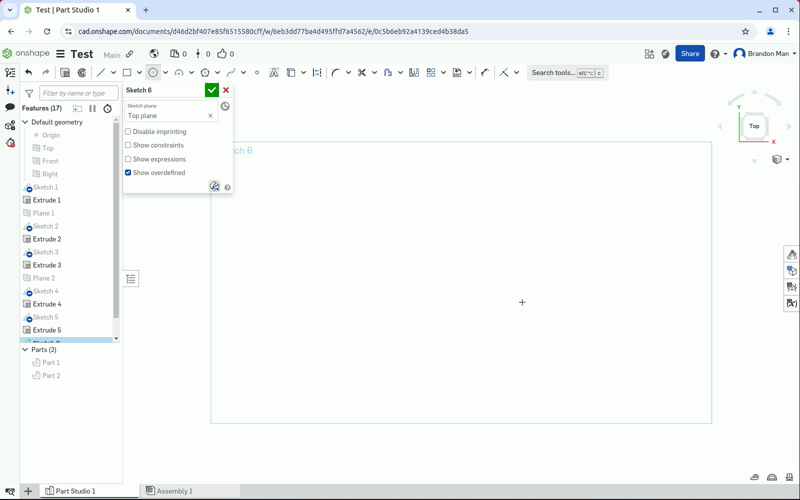
click(522, 301)
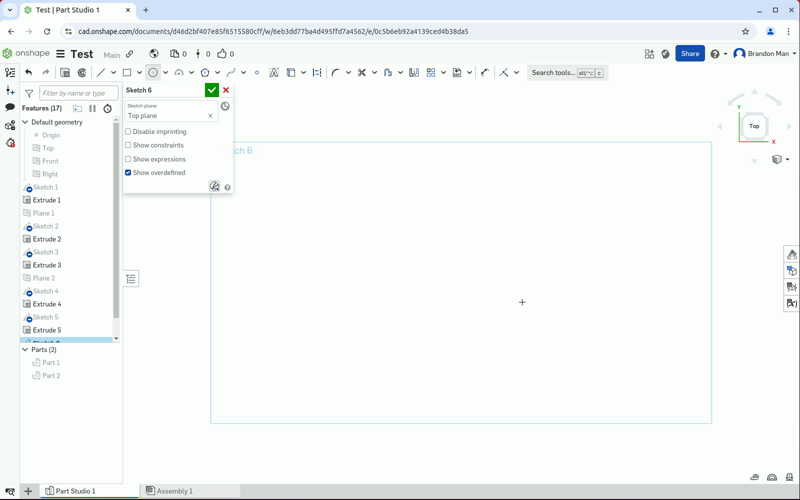
key_up(shift)
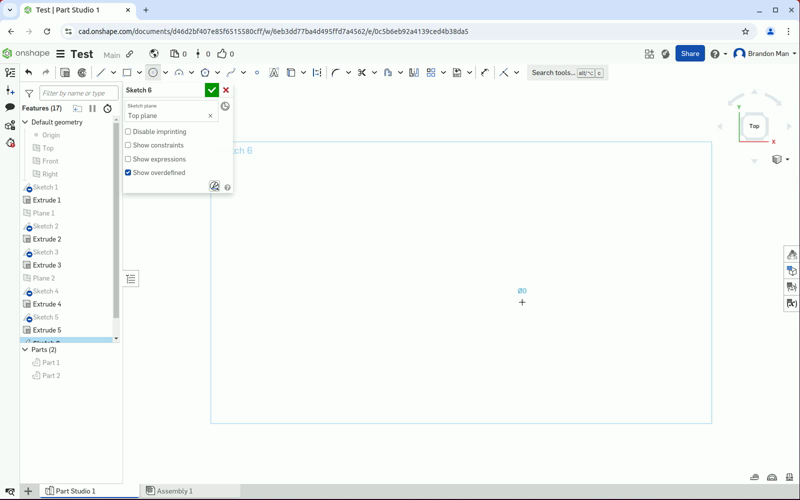
mouse_move(540, 301)
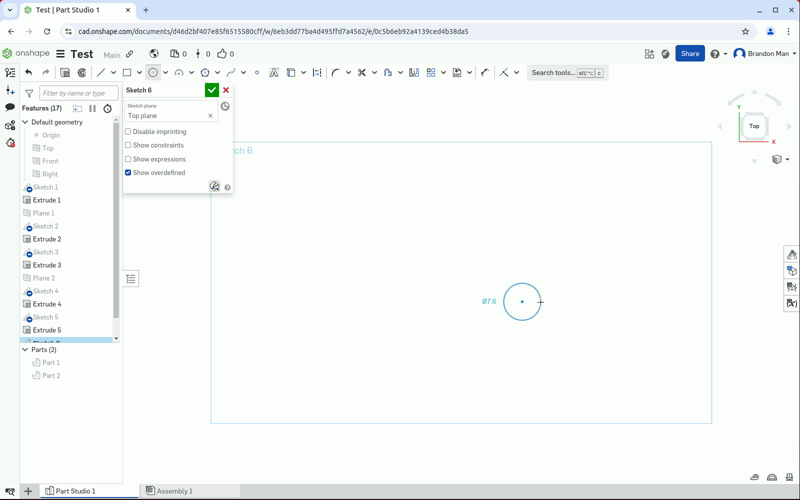
click(540, 301)
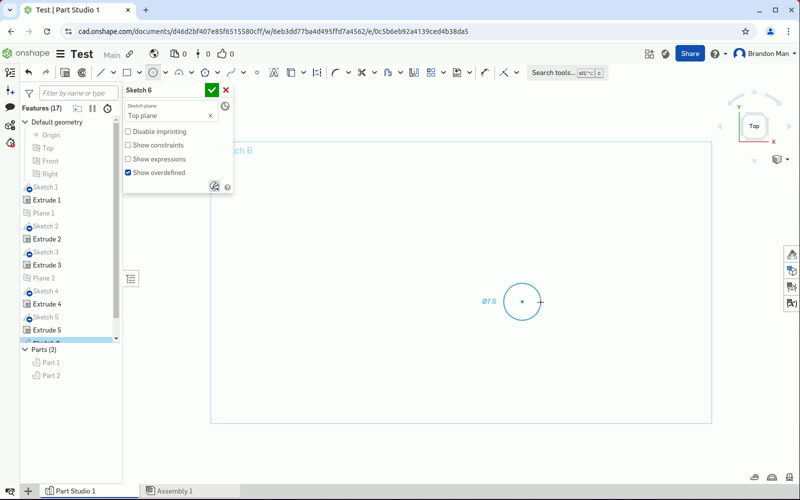
key(esc)
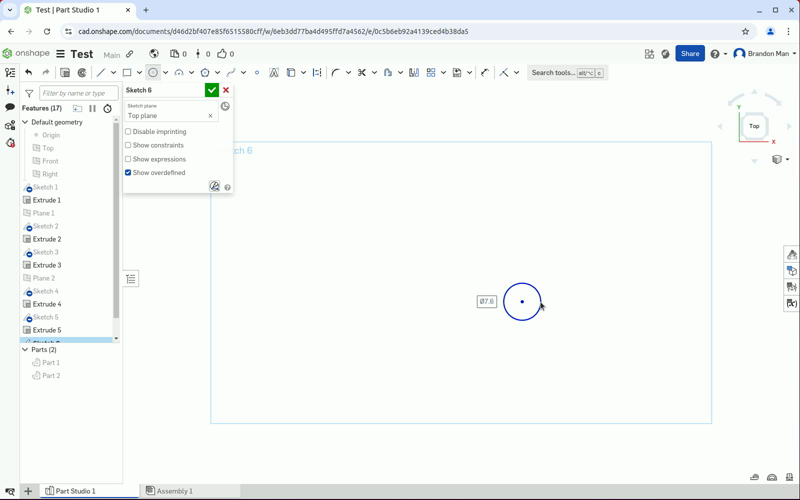
mouse_move(530, 298)
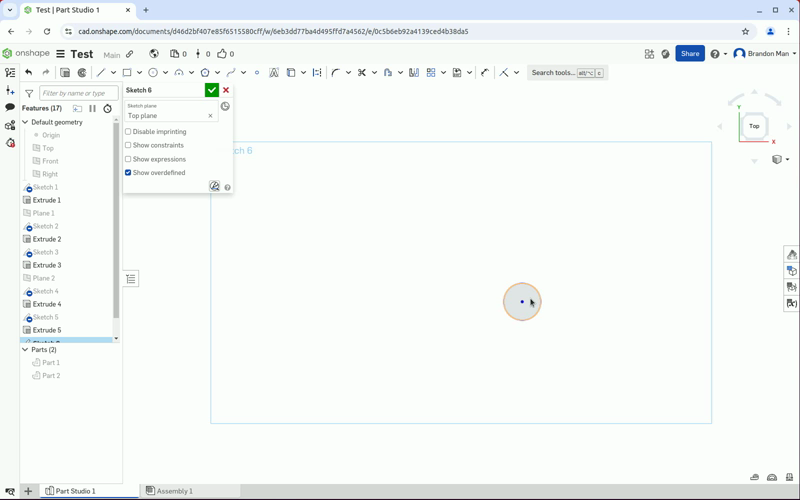
scroll(6)
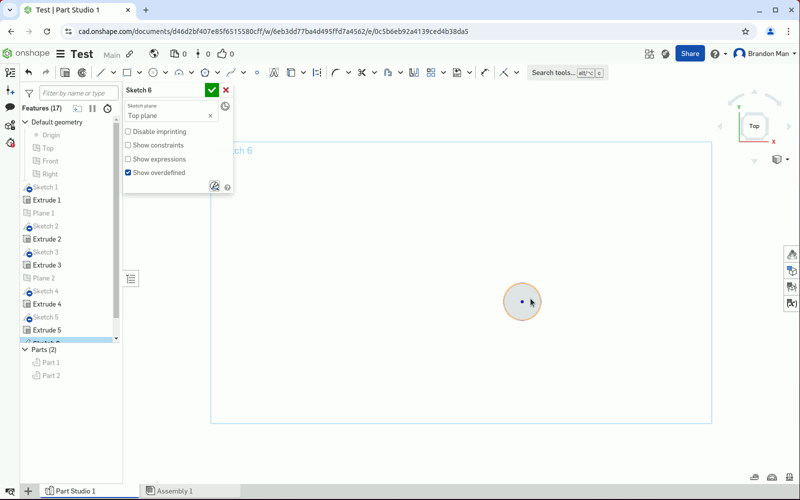
scroll(6)
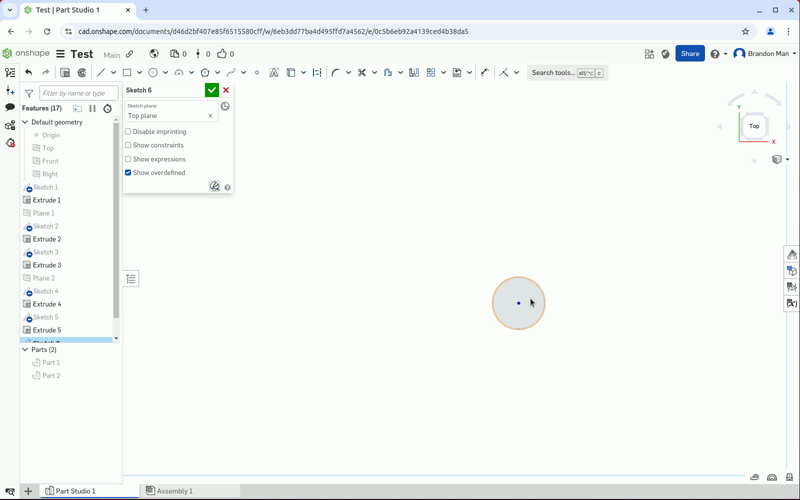
scroll(6)
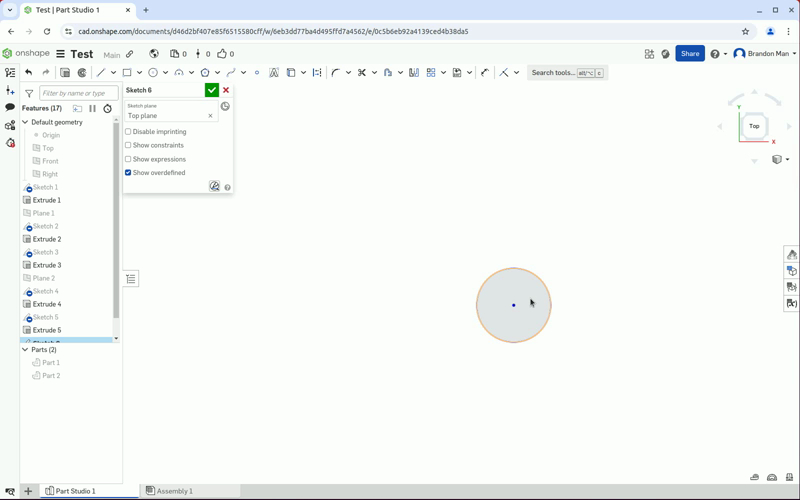
scroll(6)
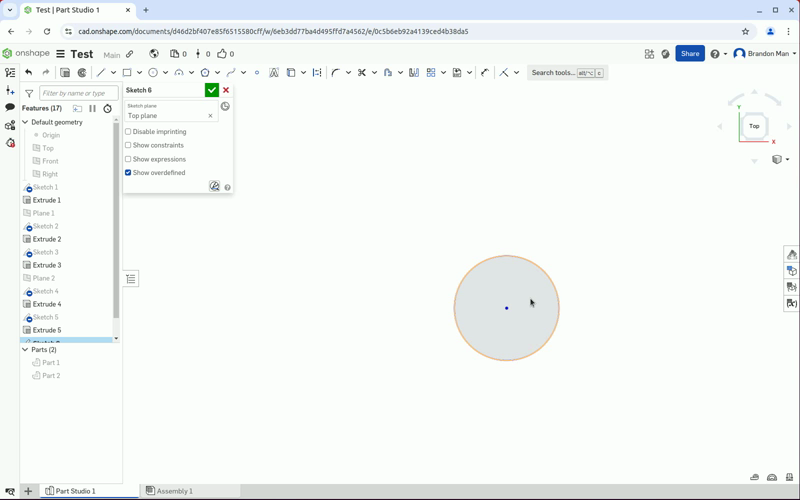
scroll(6)
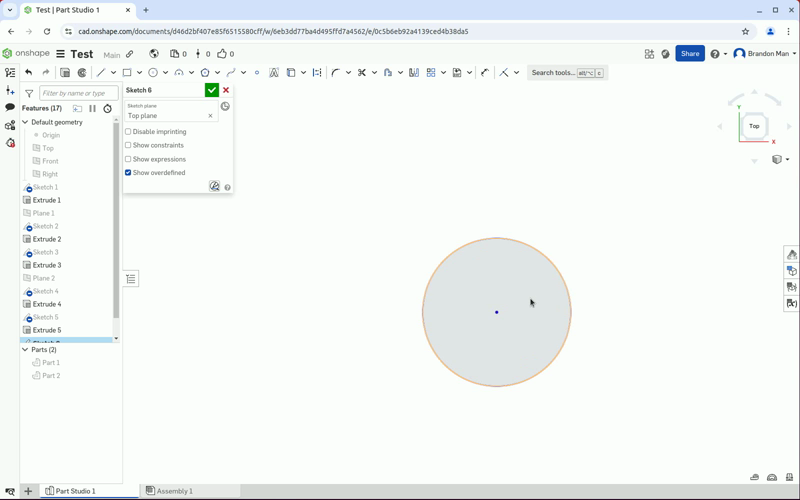
scroll(6)
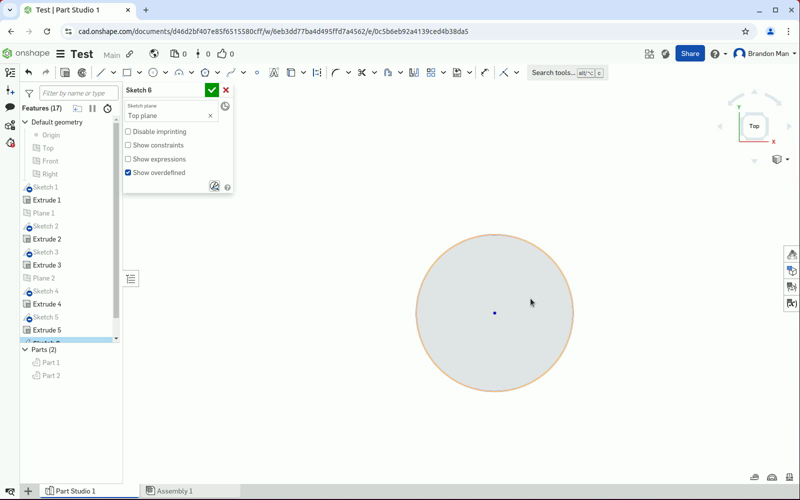
scroll(6)
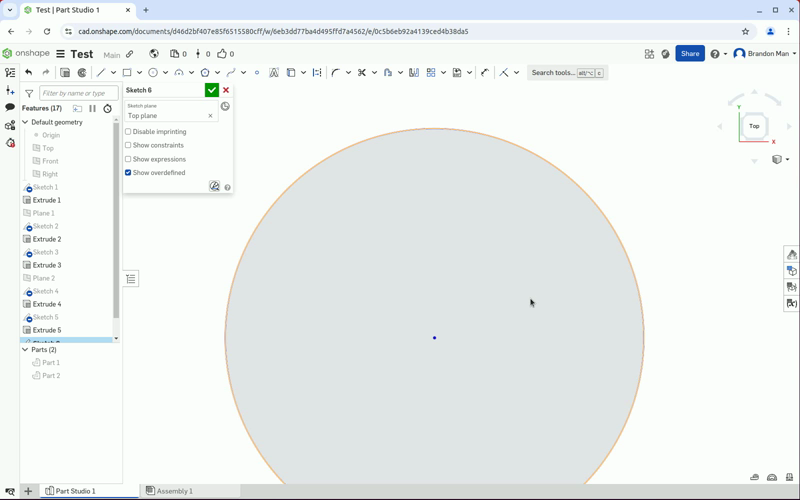
click(530, 298)
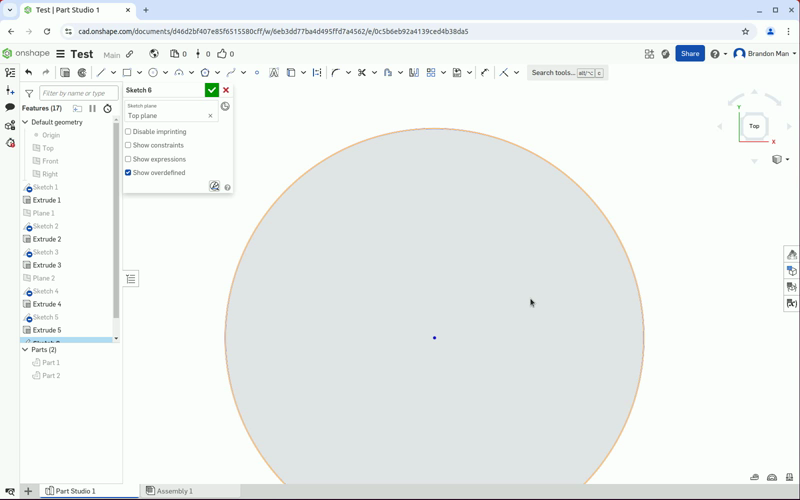
scroll(-6)
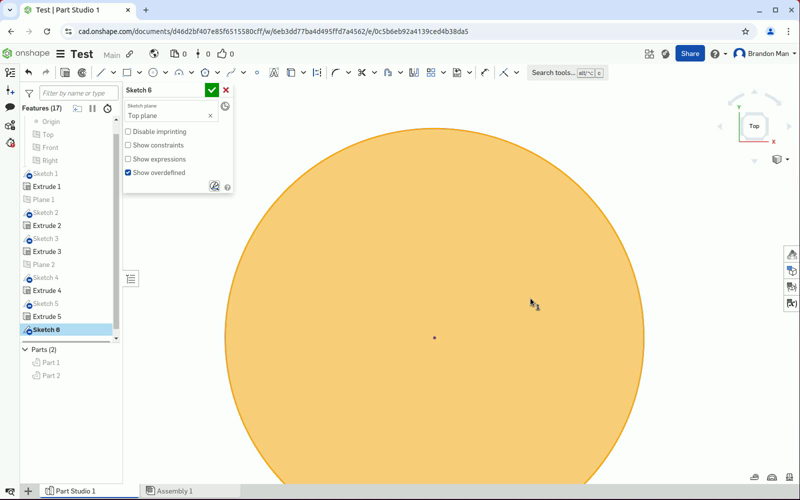
scroll(-6)
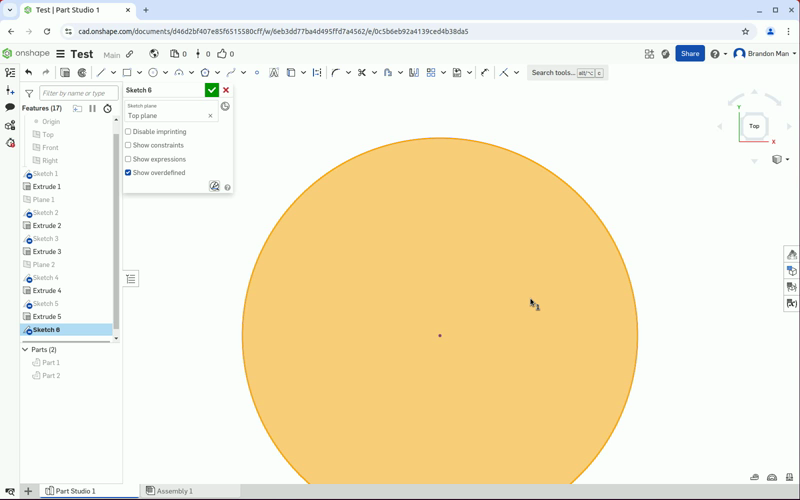
scroll(-6)
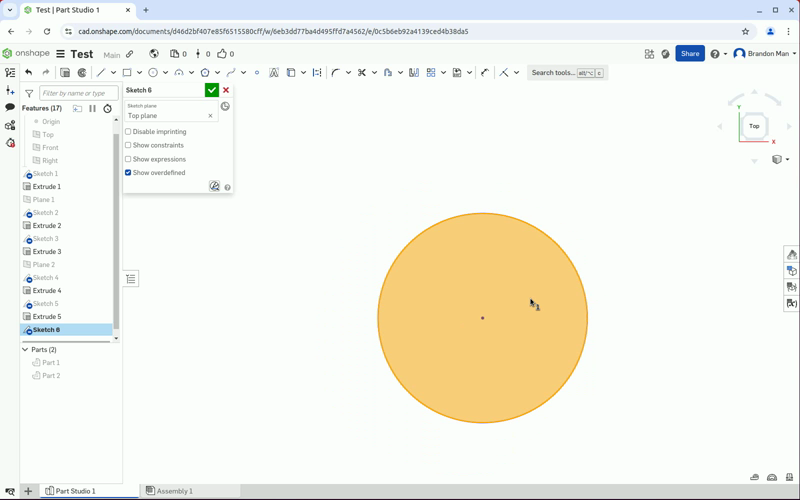
scroll(-6)
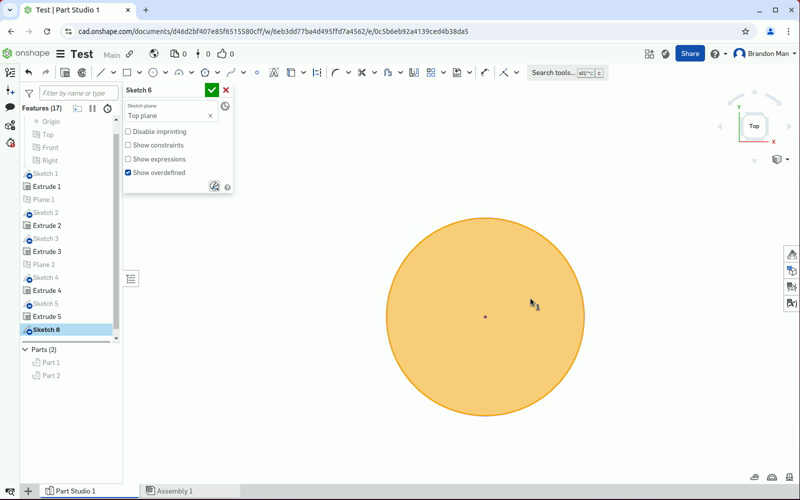
scroll(-6)
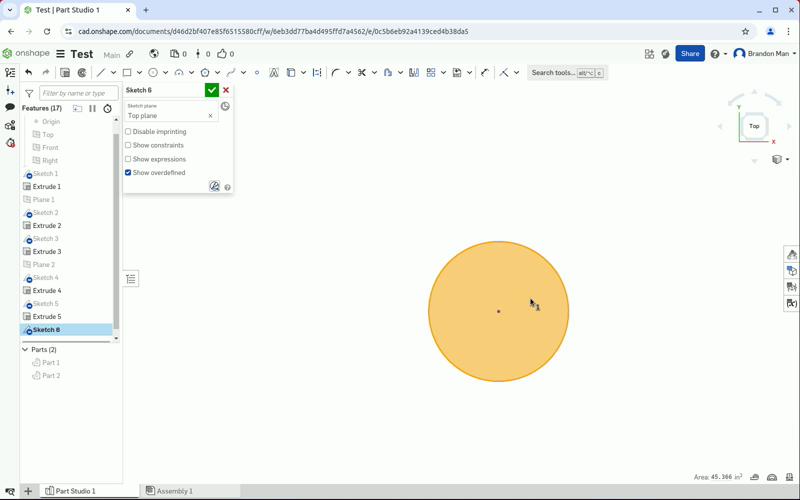
scroll(-6)
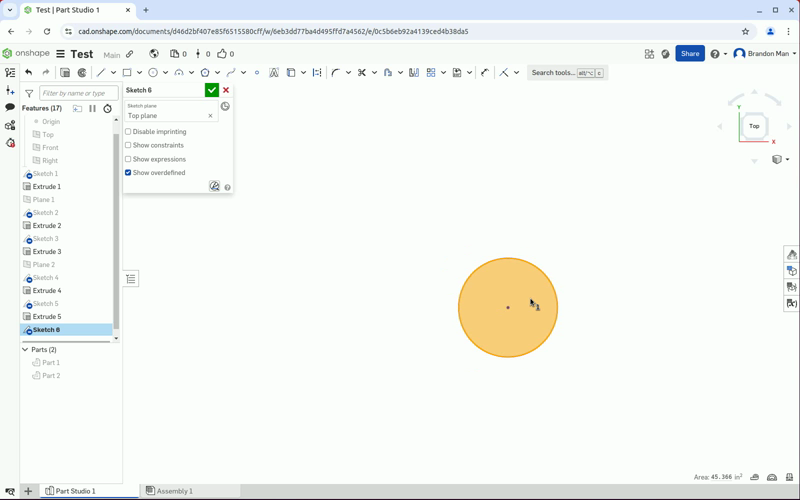
scroll(-6)
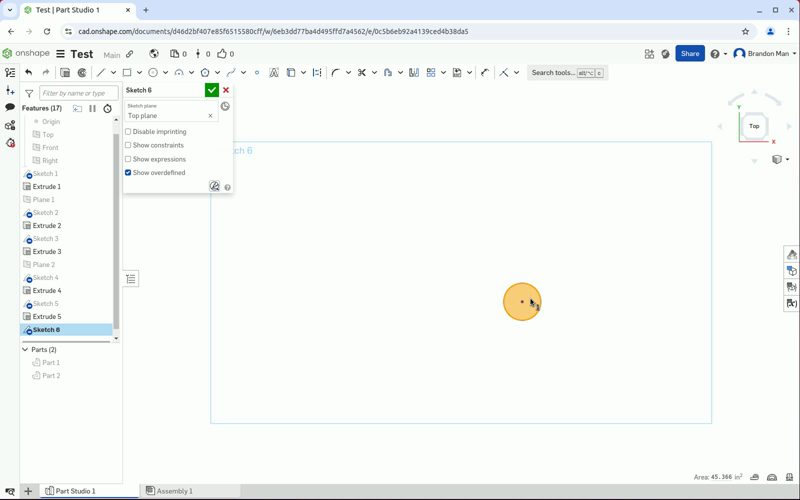
mouse_move(73, 352)
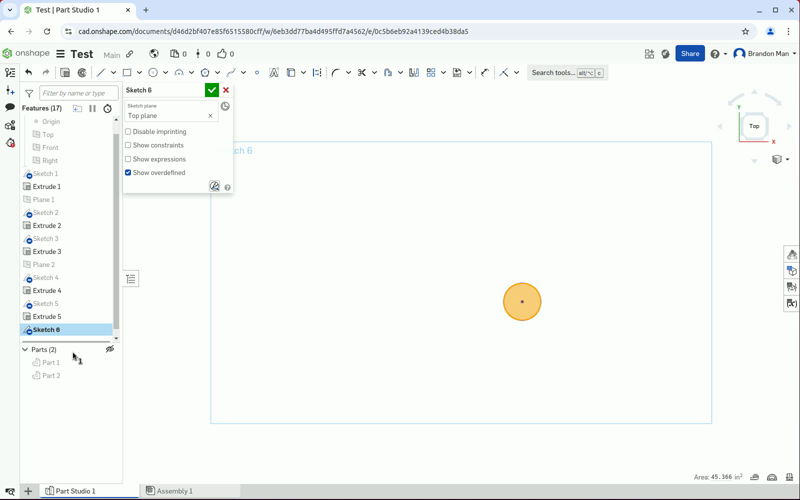
key(shift+y)
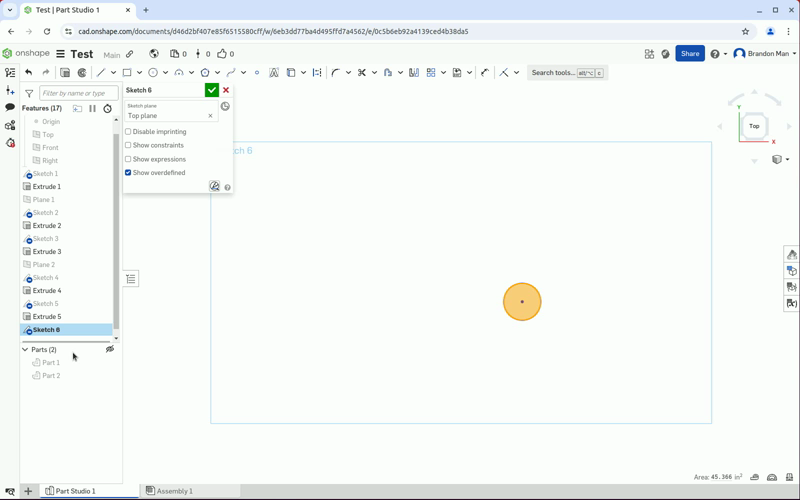
key(shift+e)
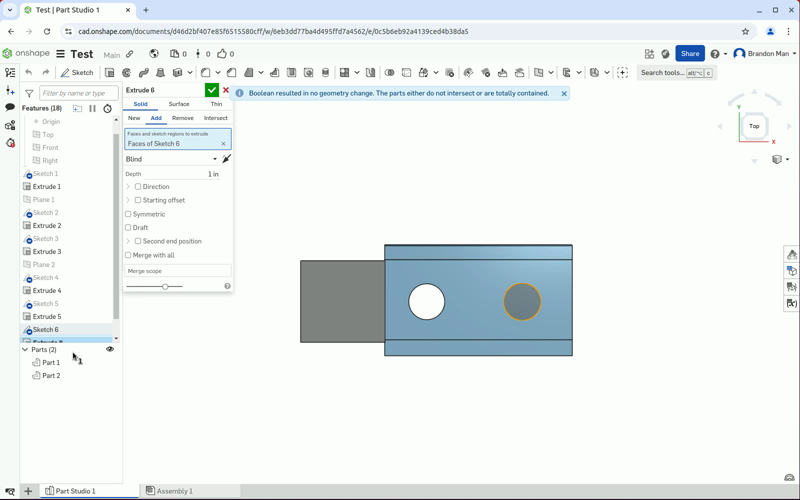
mouse_move(143, 106)
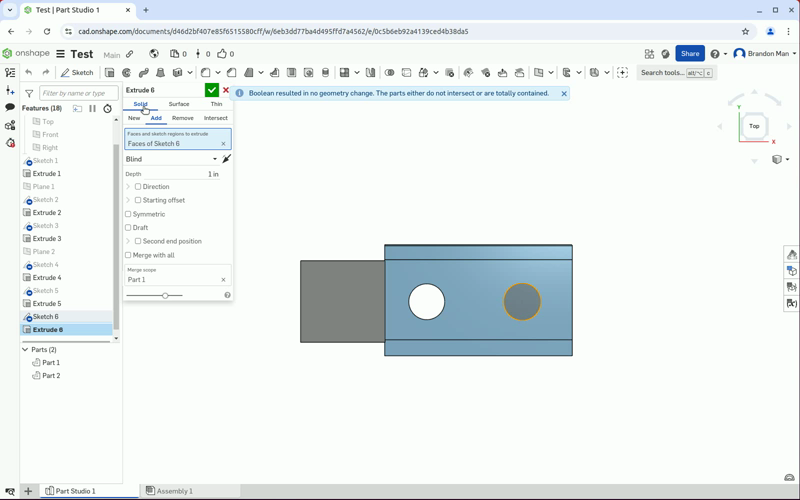
click(143, 106)
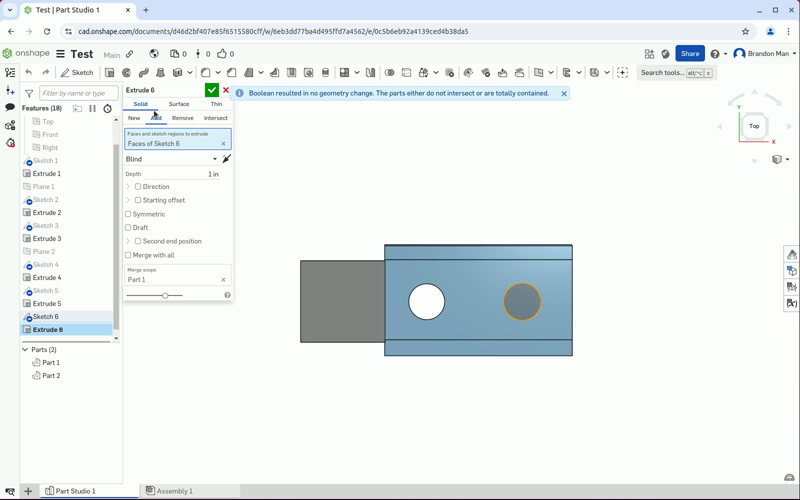
mouse_move(186, 120)
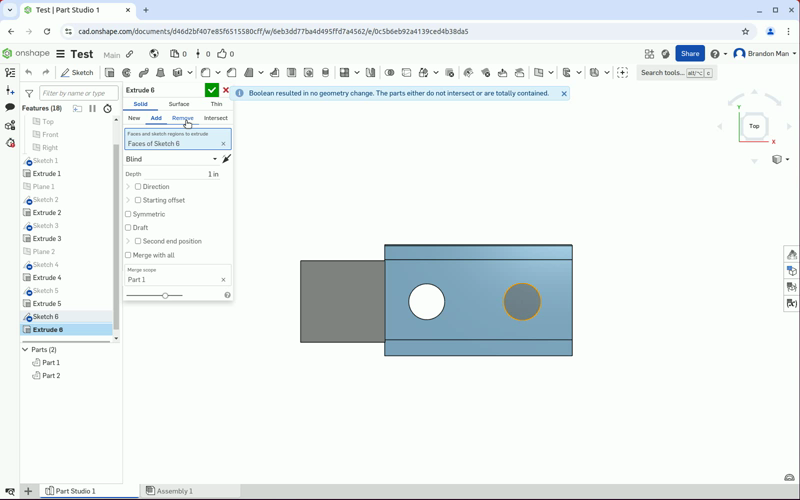
click(186, 120)
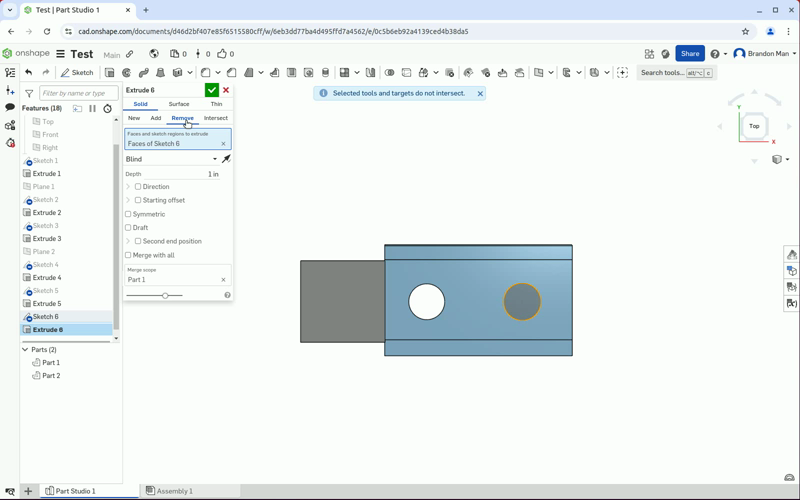
key(tab, 4)
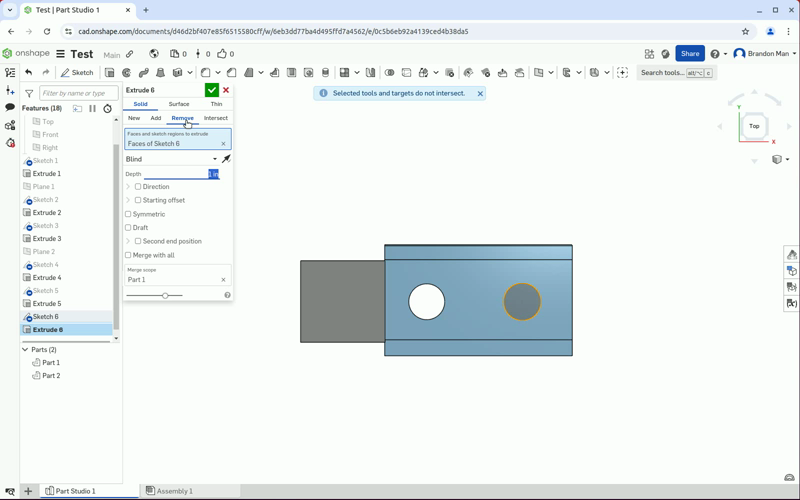
text(-30.57)
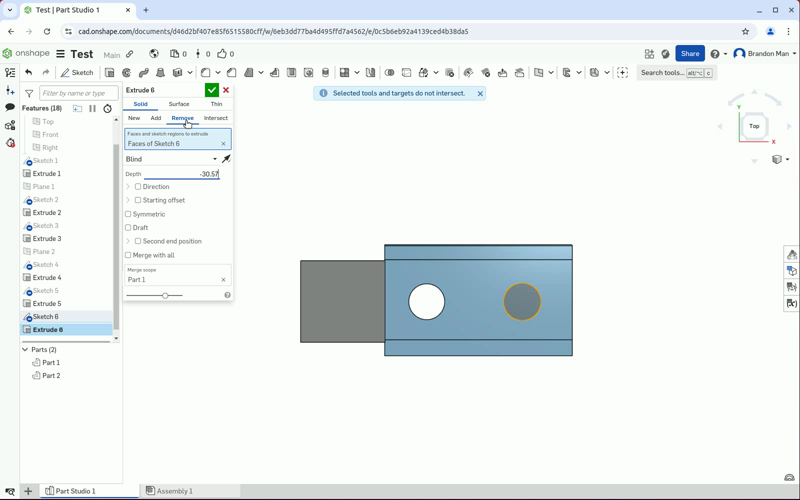
key(tab, 6)
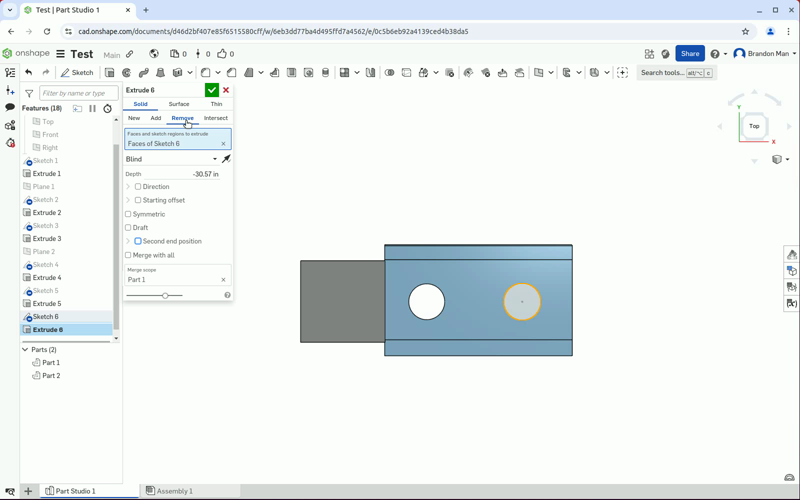
key(space)
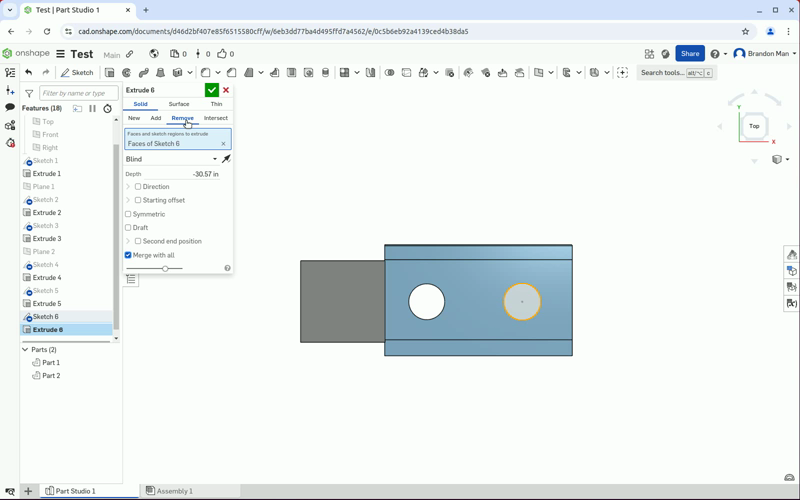
key(enter)
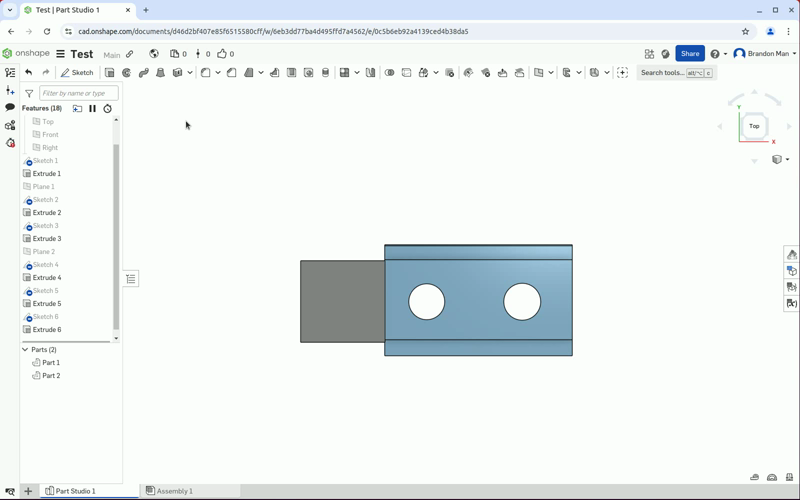
key(shift+h)
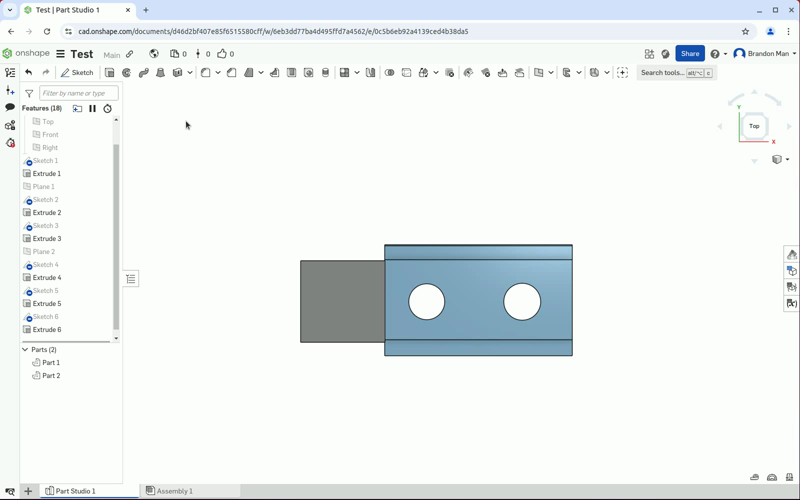
key(shift+h)
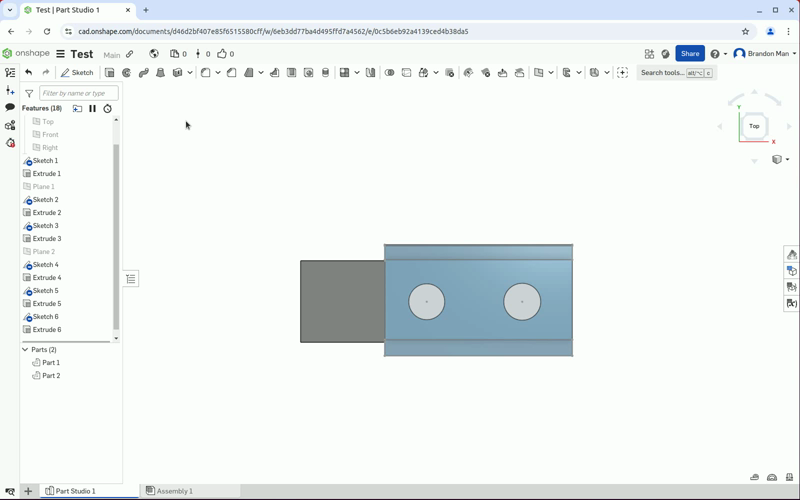
key(shift+7)
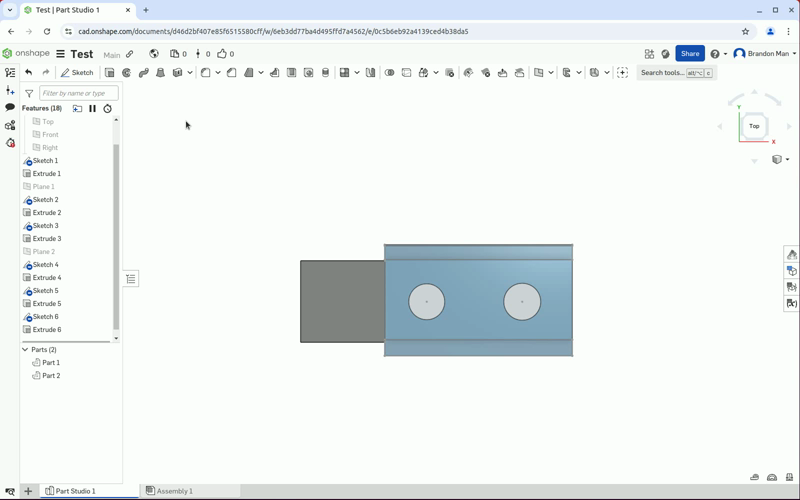
key(up, 3)
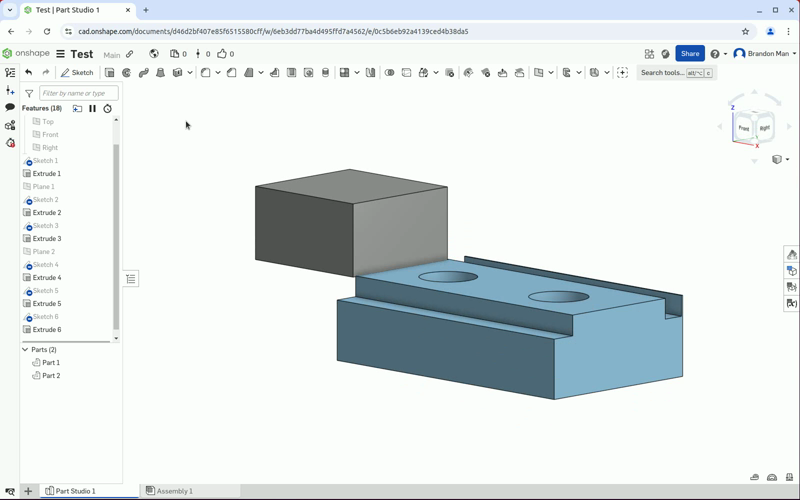
key(left, 3)
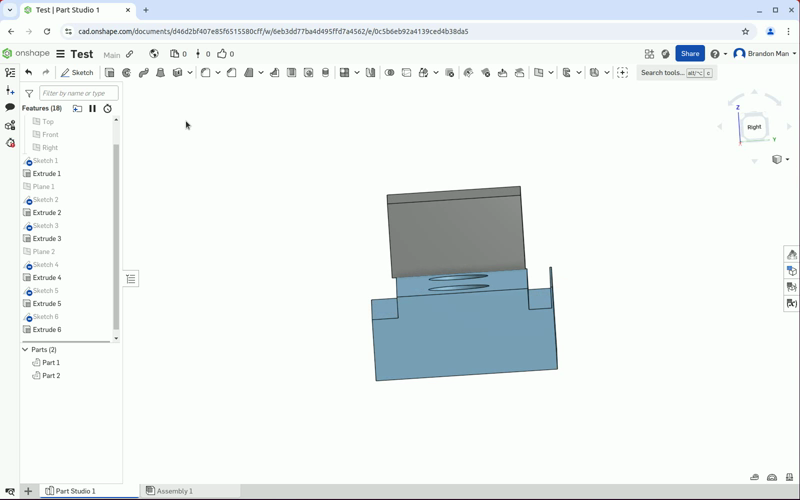
key(right, 3)
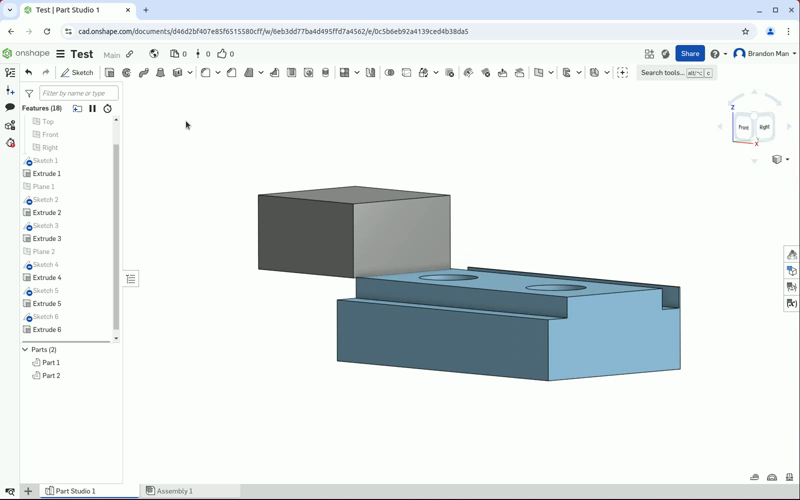
key(down, 3)
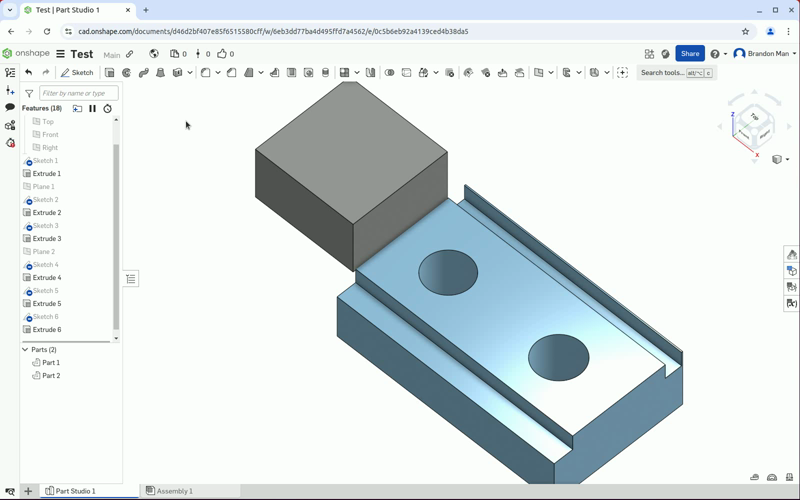
mouse_move(69, 163)
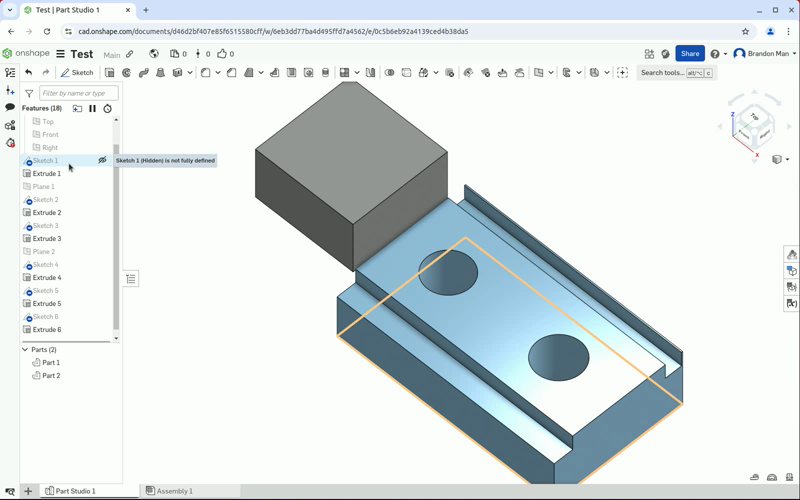
click(69, 163)